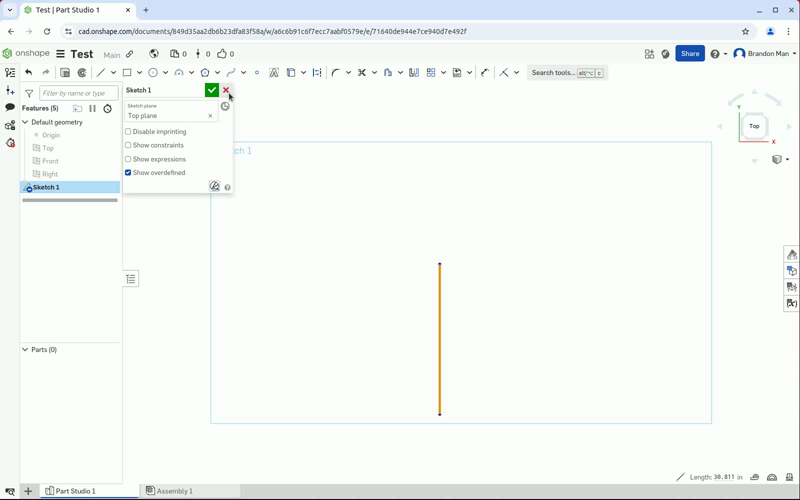
key(shift+h)
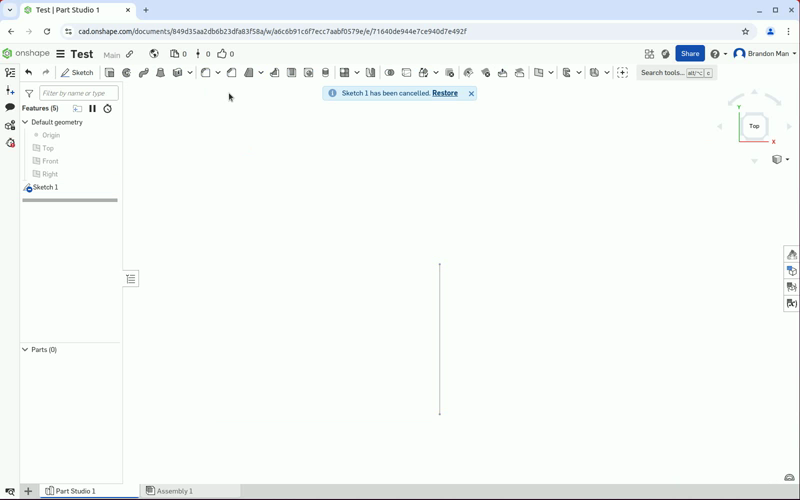
key(shift+s)
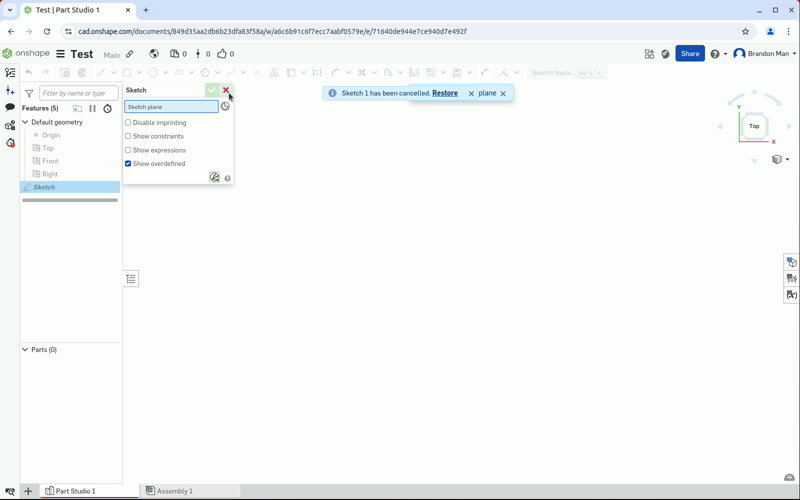
mouse_move(73, 150)
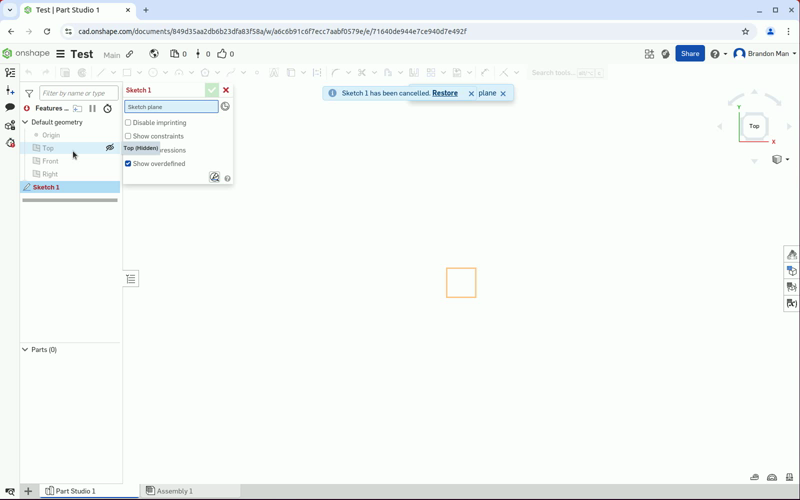
click(73, 150)
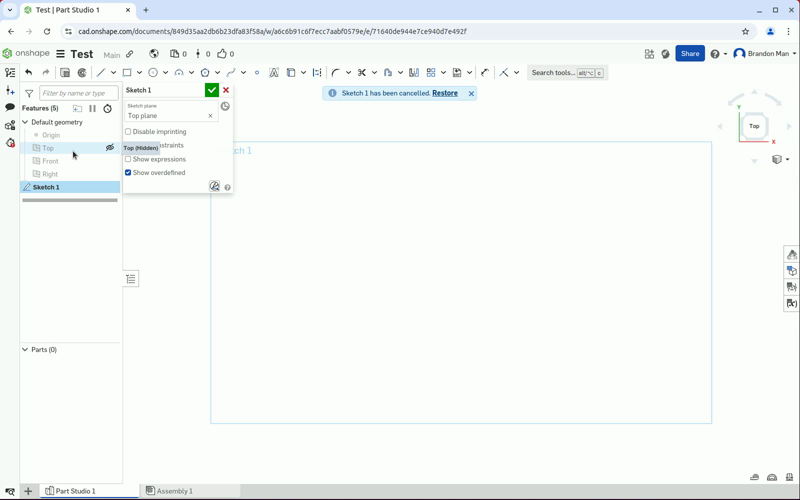
mouse_move(73, 352)
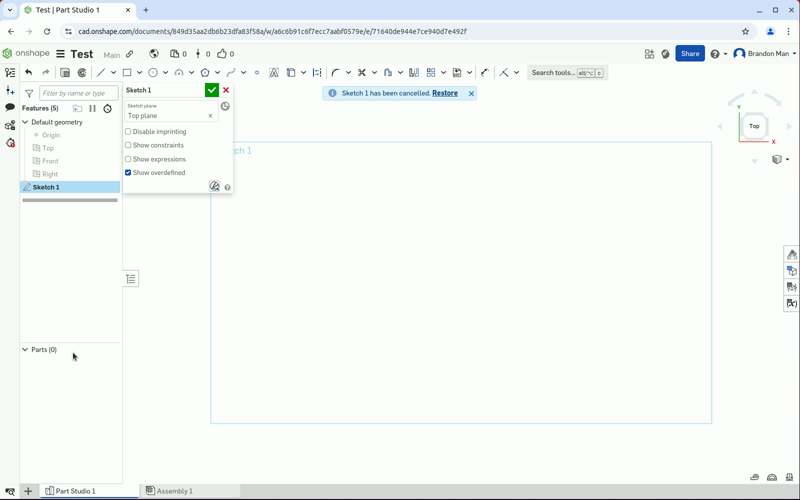
key(y)
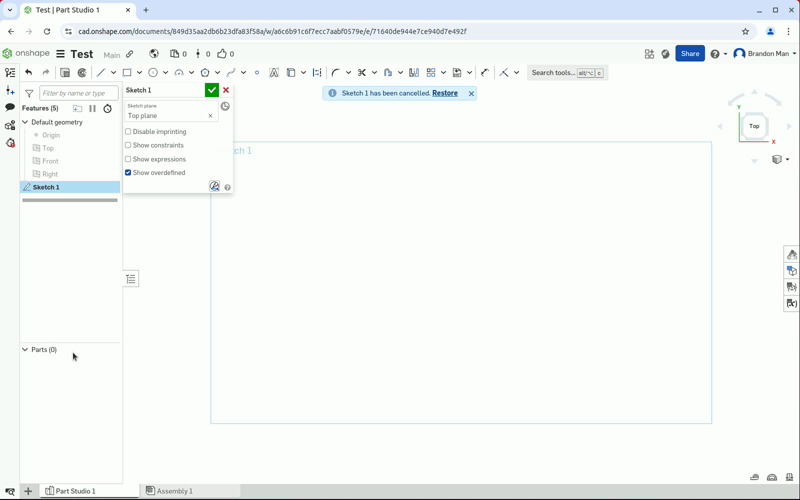
key(l)
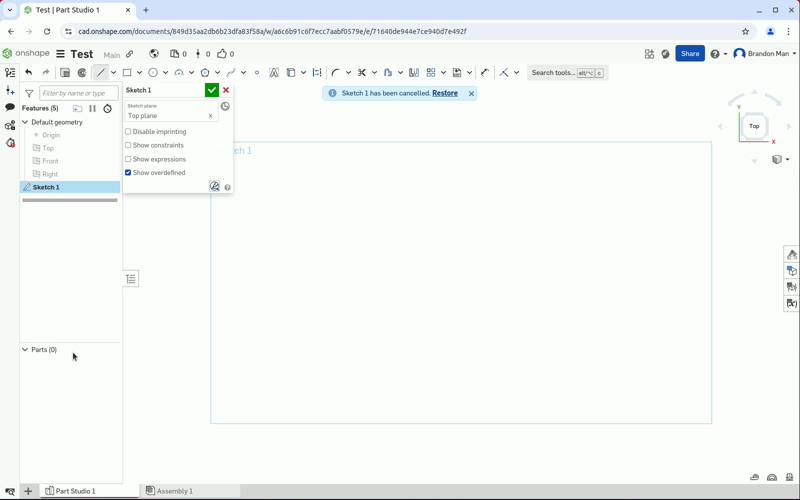
key_down(shift)
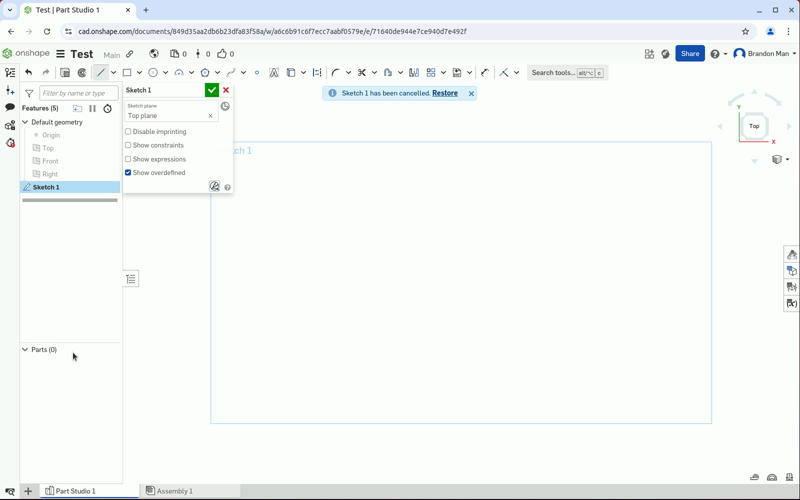
mouse_move(464, 282)
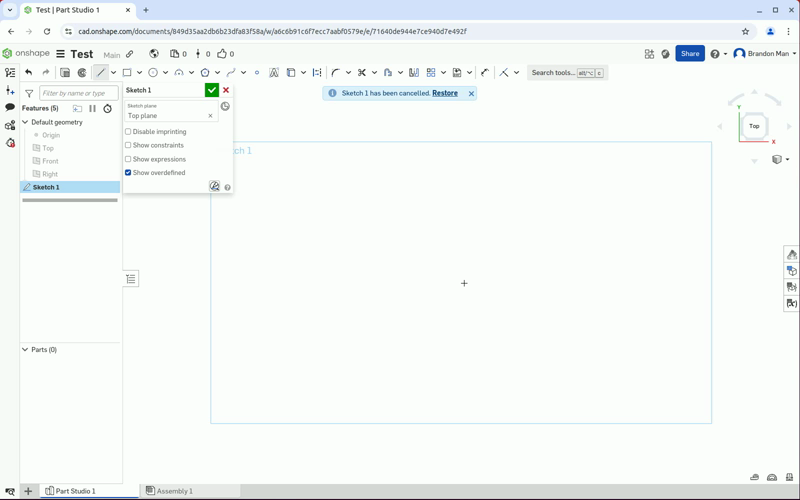
click(464, 282)
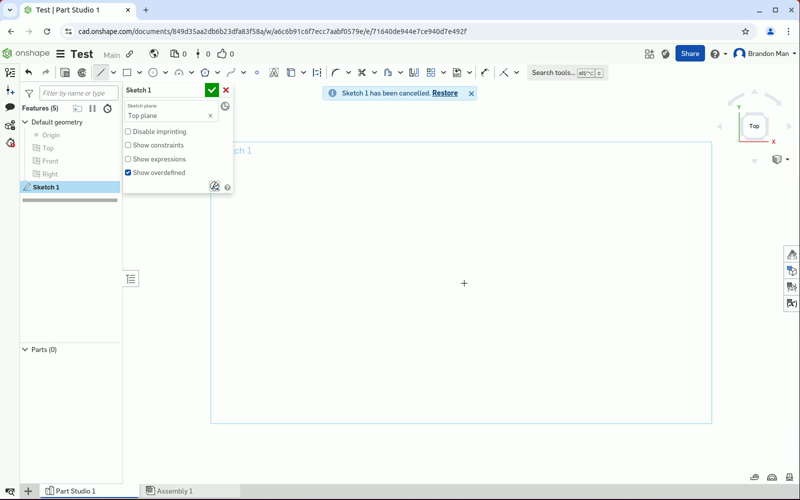
key_up(shift)
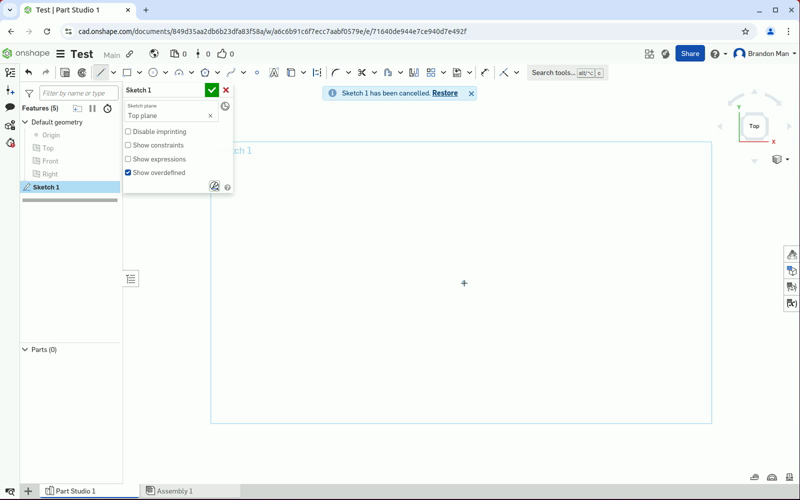
key_down(shift)
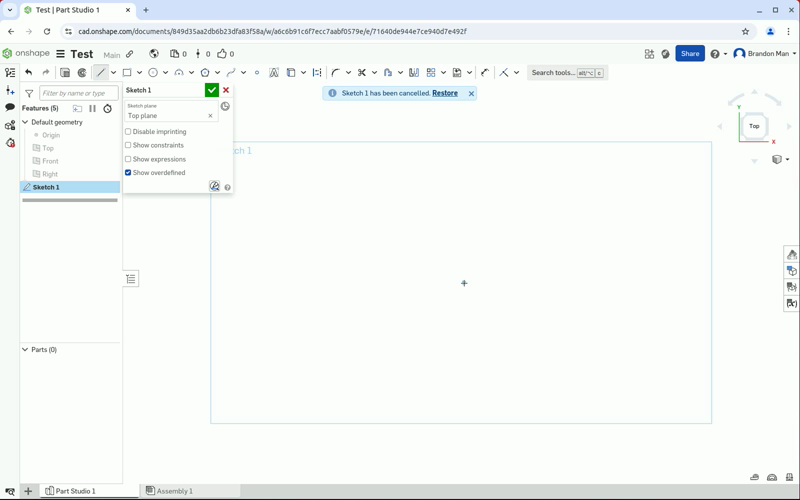
mouse_move(494, 282)
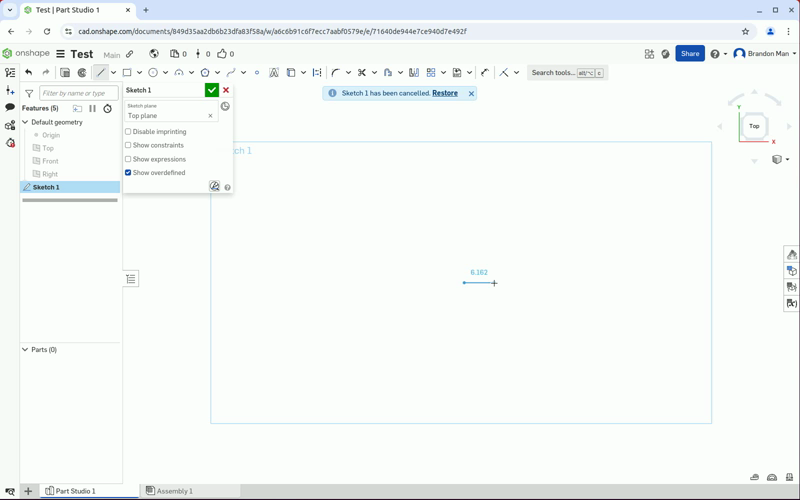
mouse_move(510, 282)
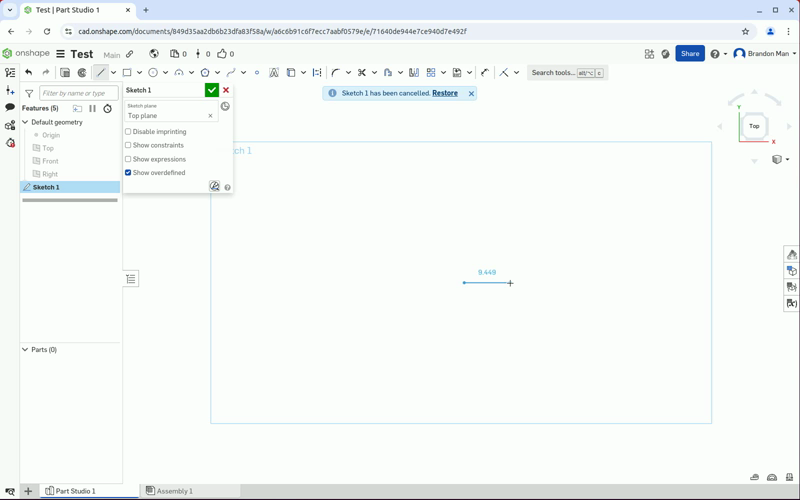
click(510, 282)
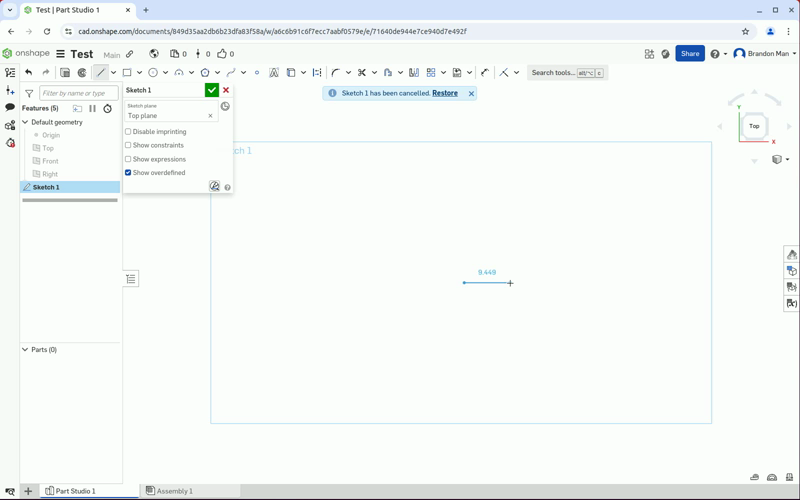
key_up(shift)
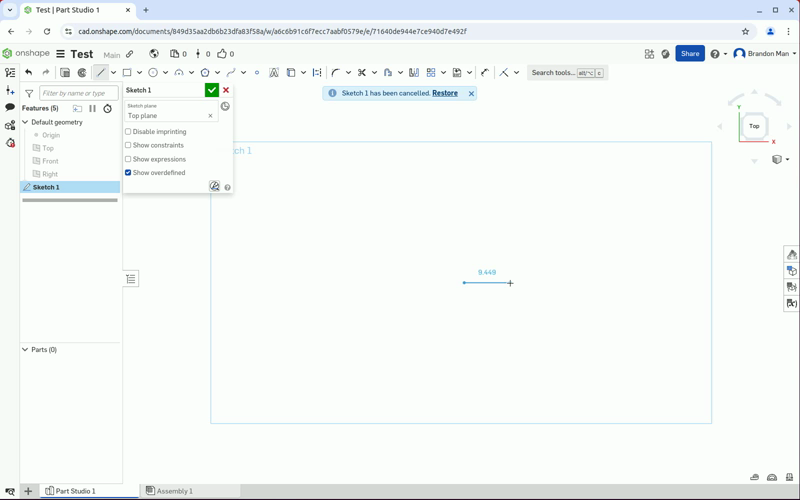
key_down(shift)
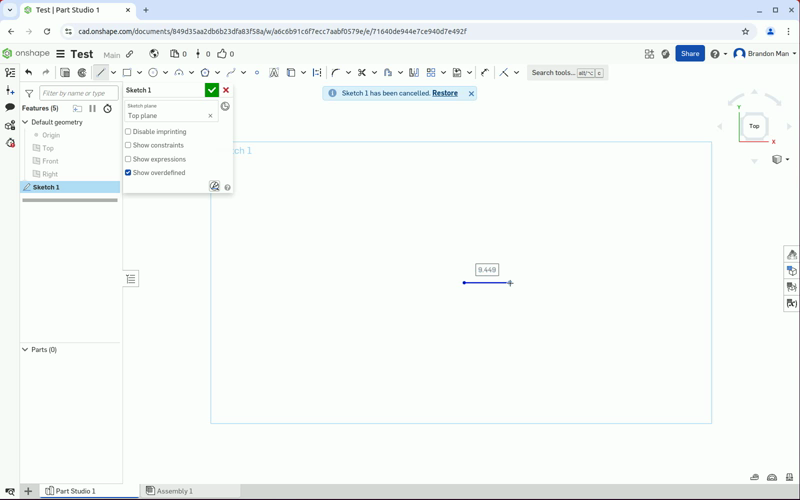
mouse_move(510, 170)
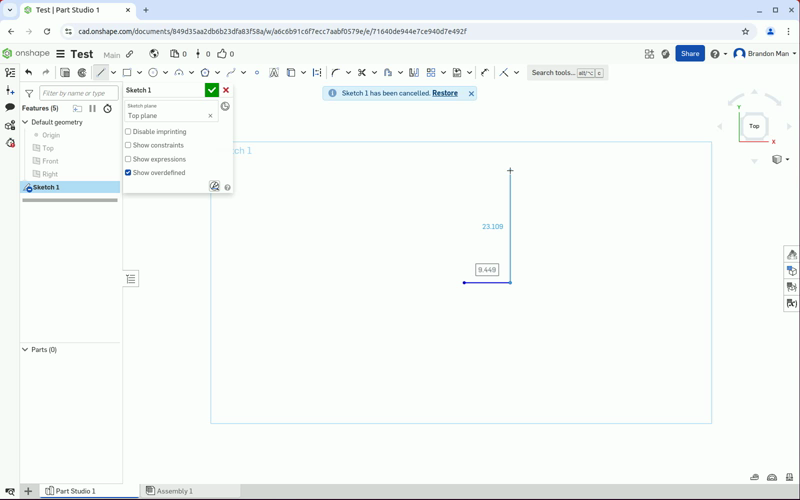
click(510, 170)
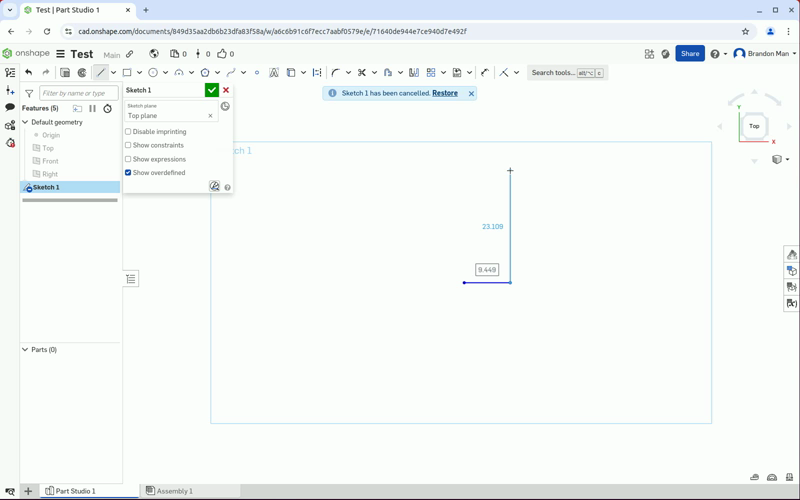
key_up(shift)
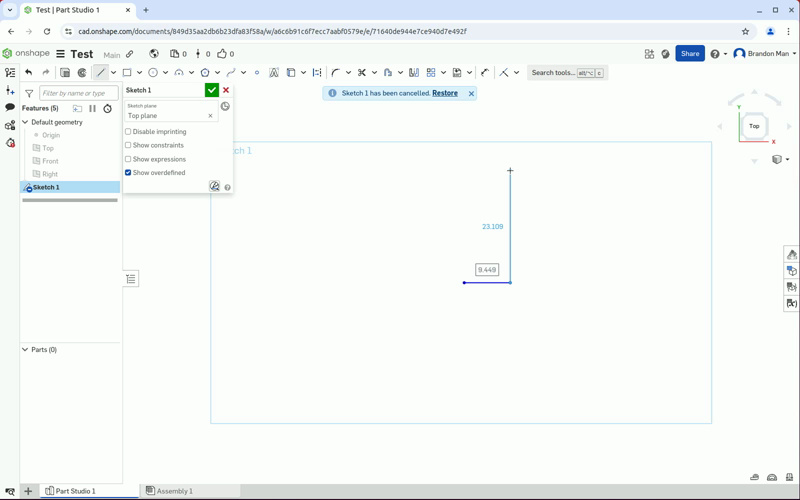
key_down(shift)
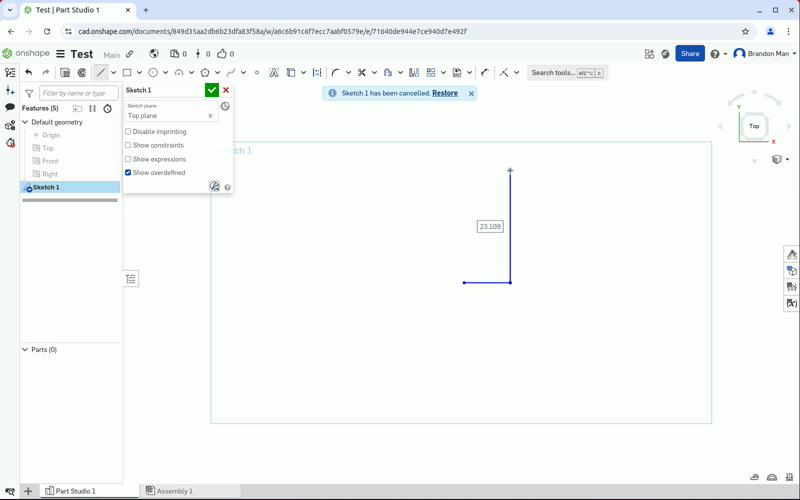
mouse_move(540, 170)
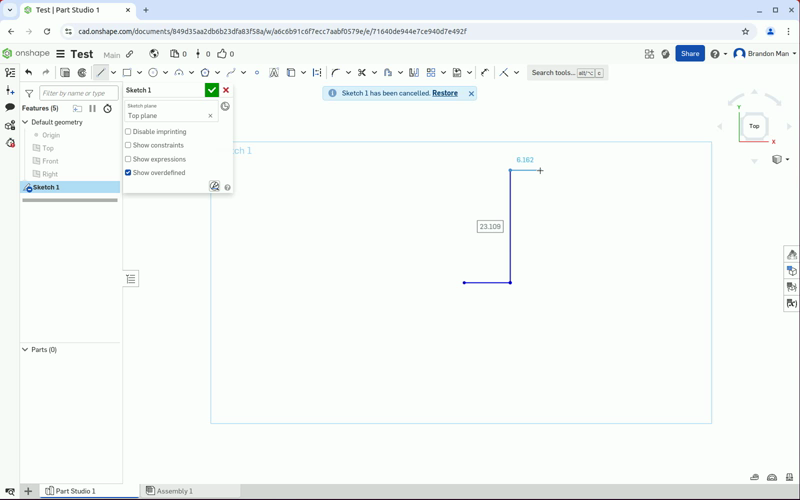
mouse_move(464, 170)
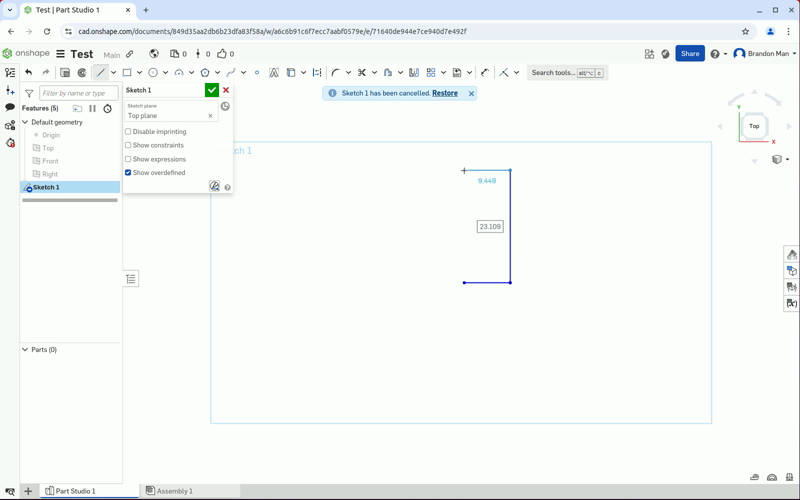
click(464, 170)
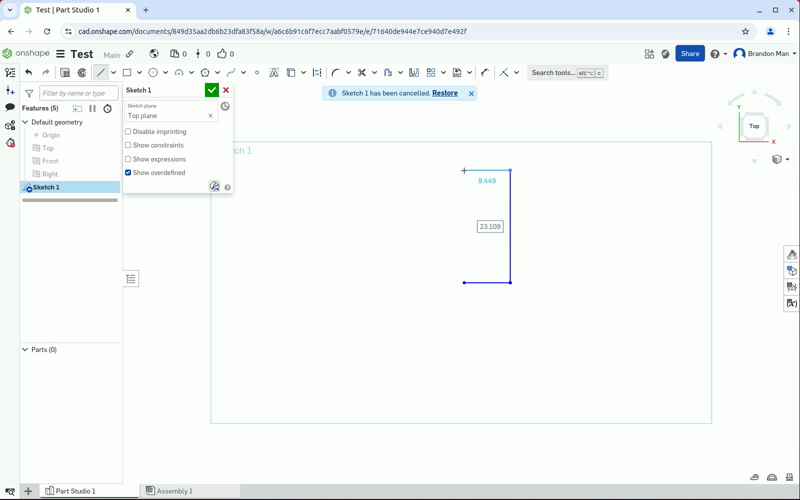
key_up(shift)
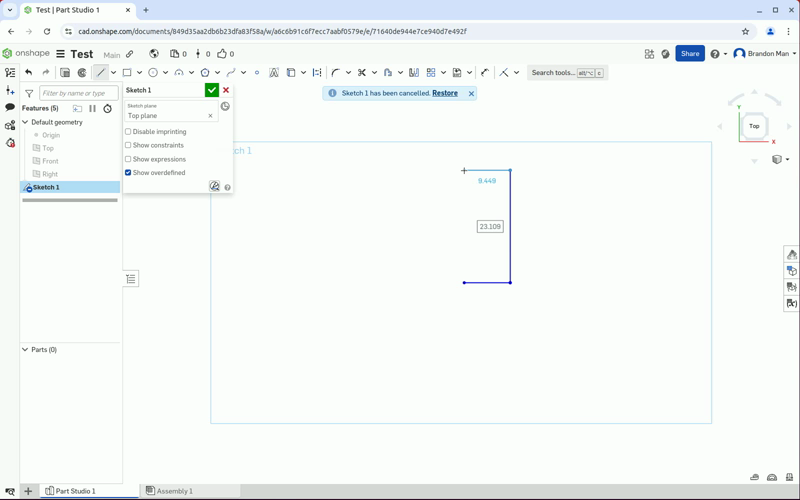
key_down(shift)
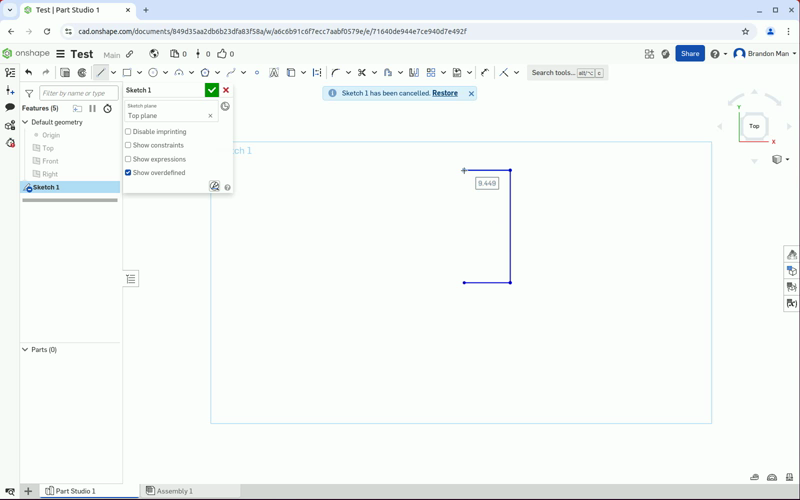
mouse_move(464, 282)
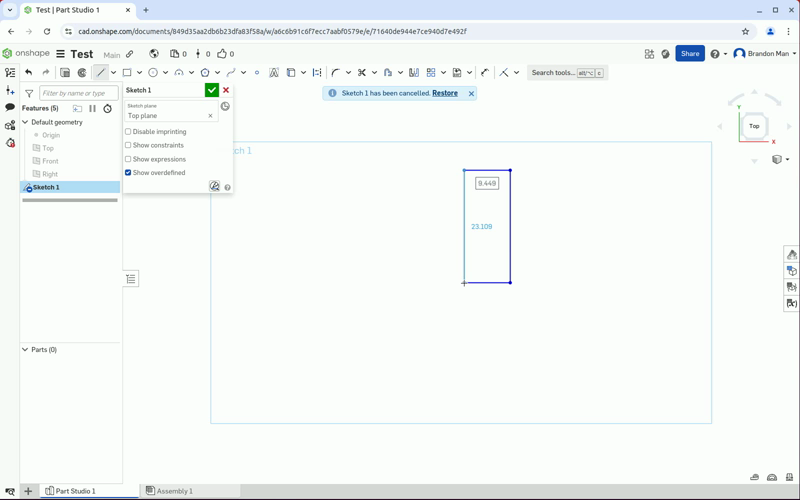
key_up(shift)
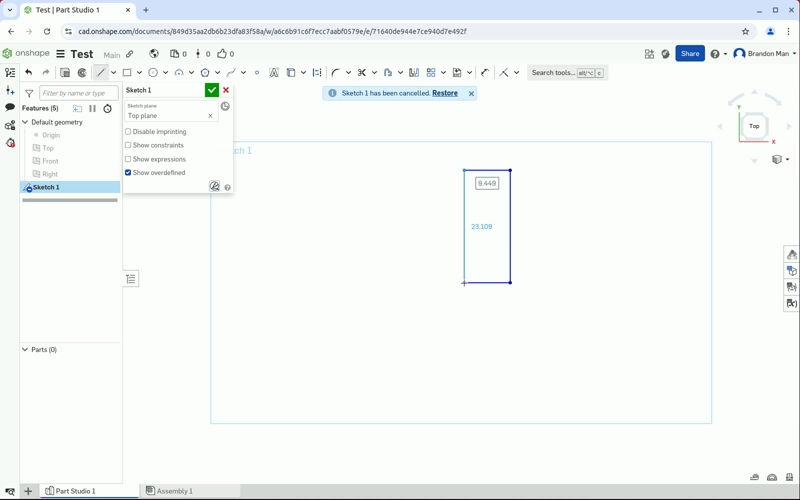
click(464, 282)
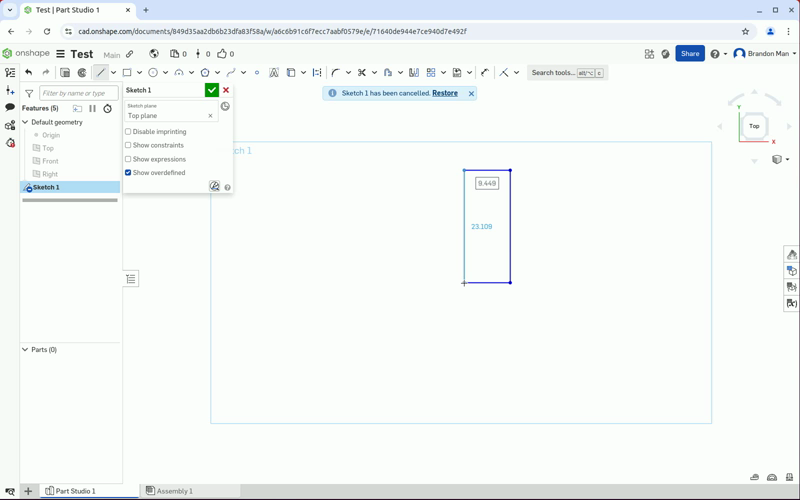
key(esc)
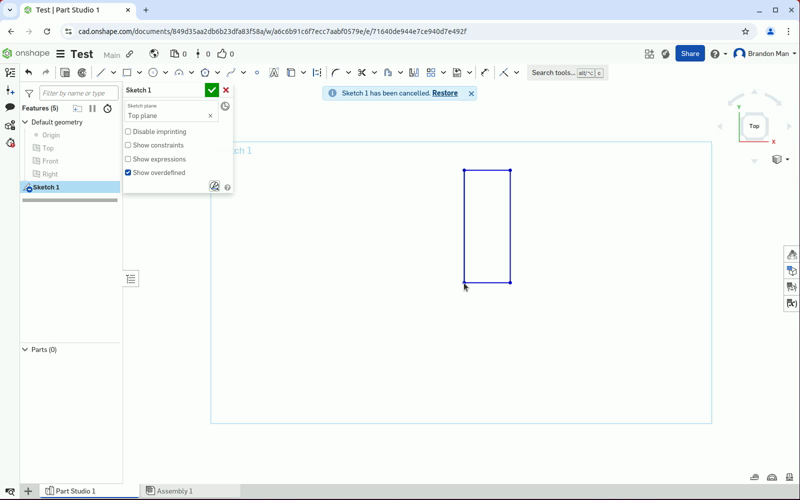
key(c)
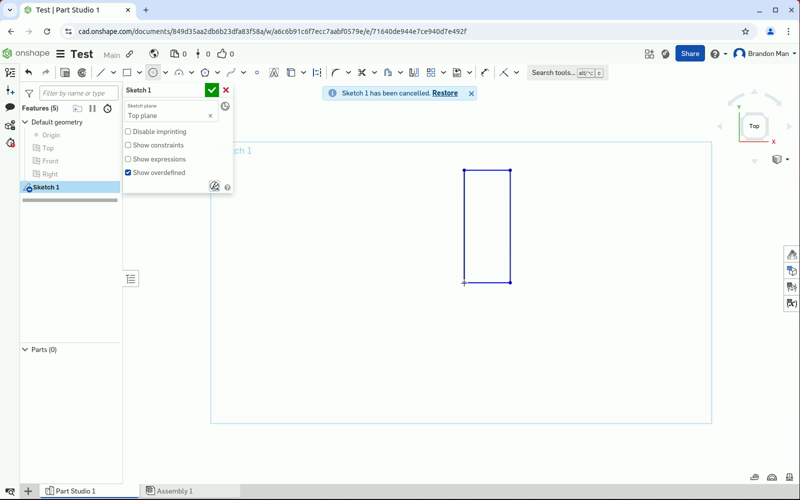
key_down(shift)
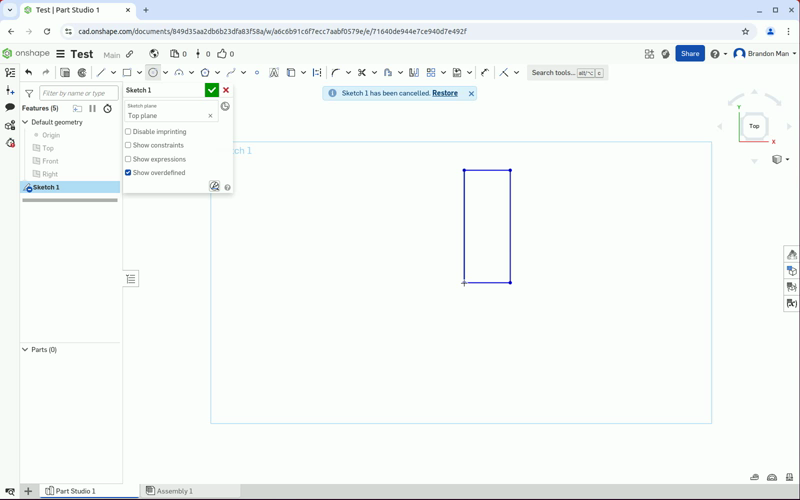
mouse_move(468, 174)
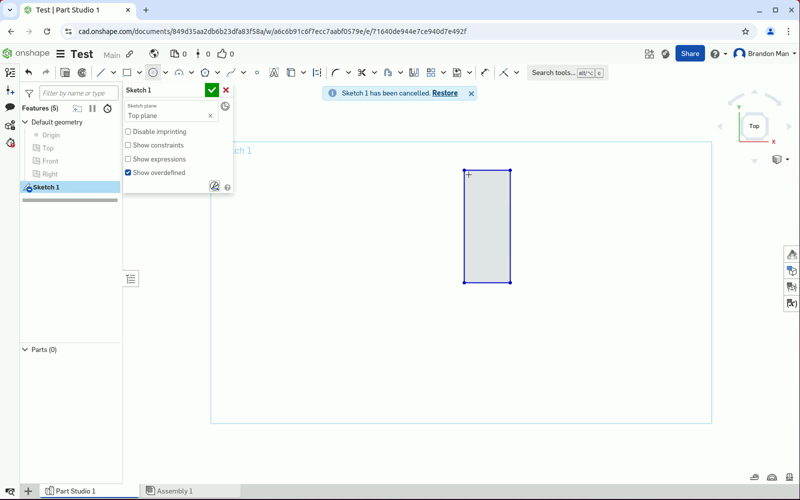
click(468, 174)
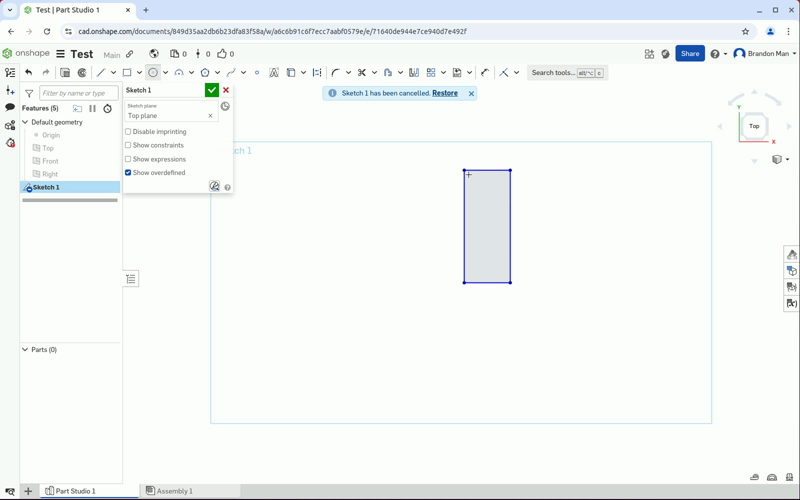
key_up(shift)
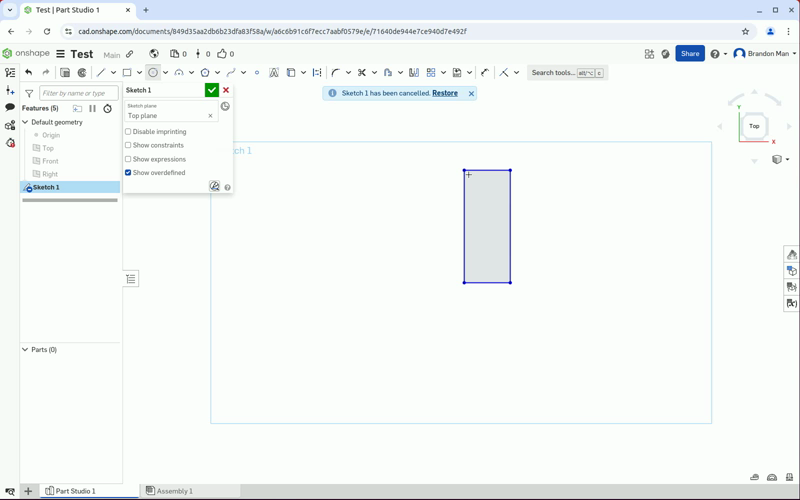
mouse_move(471, 174)
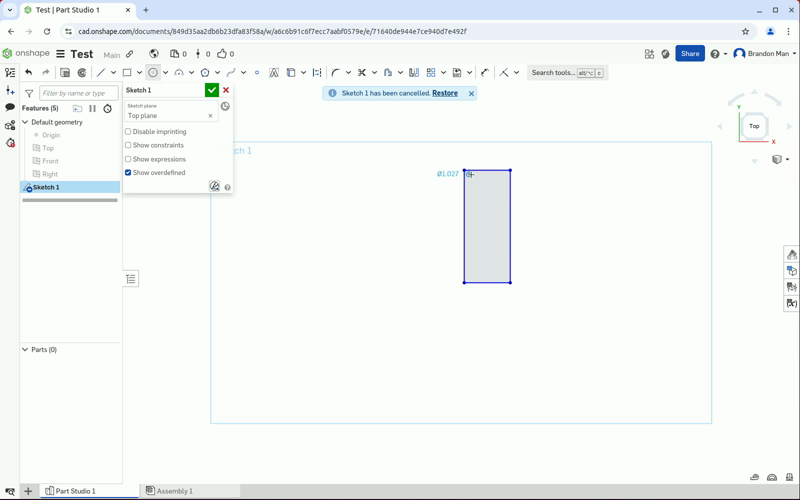
scroll(6)
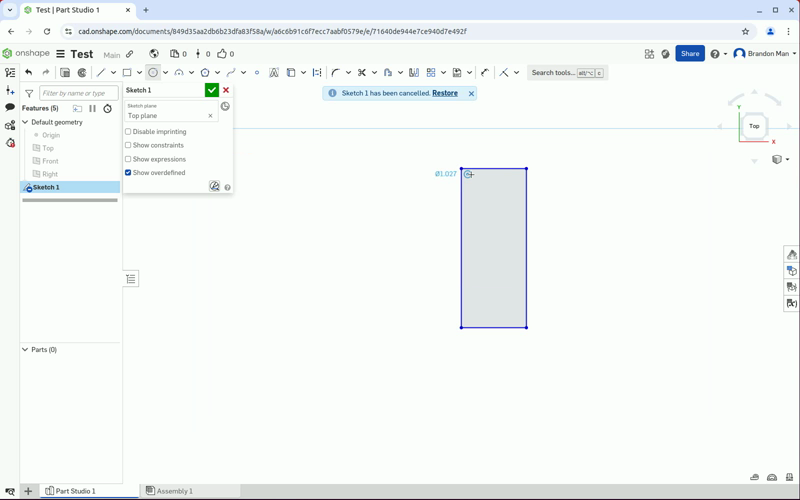
scroll(6)
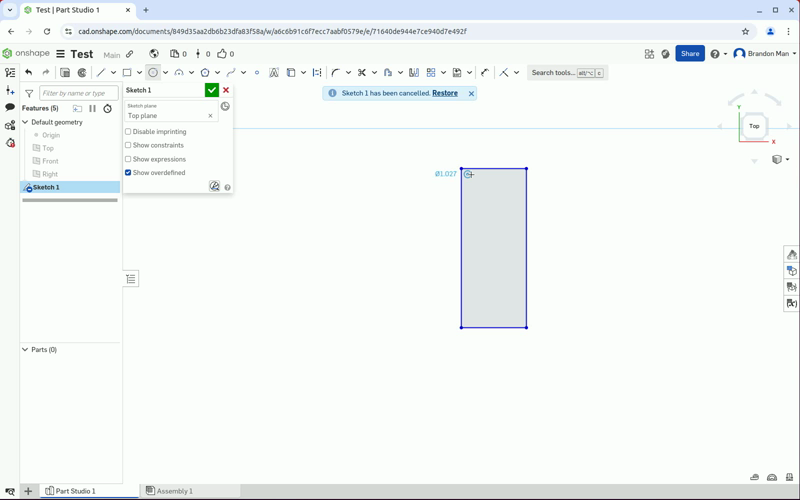
scroll(6)
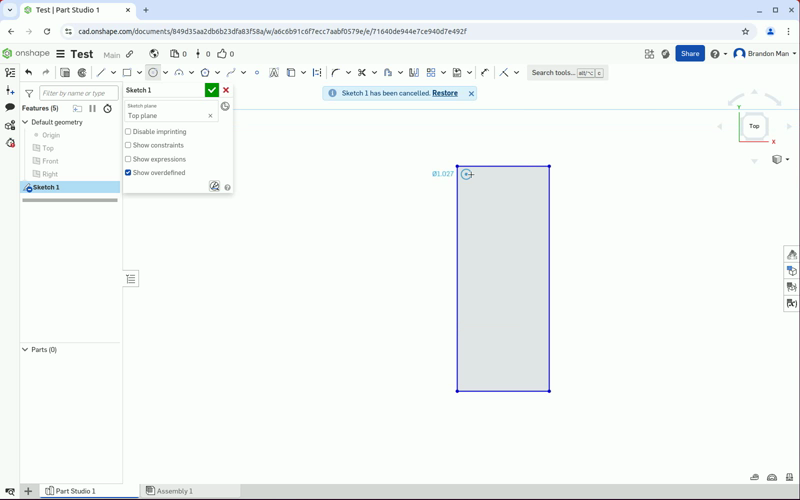
scroll(6)
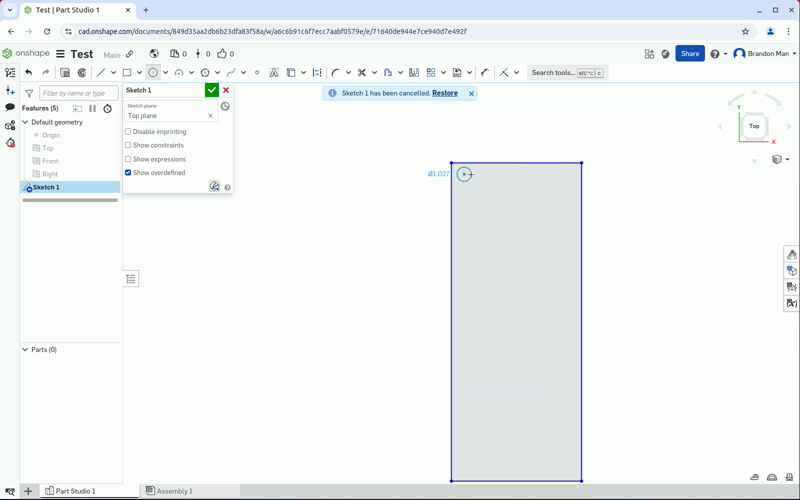
scroll(6)
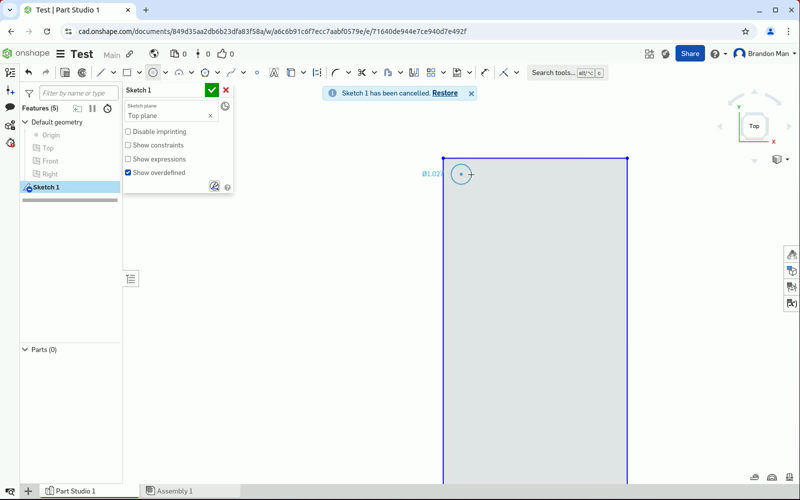
scroll(6)
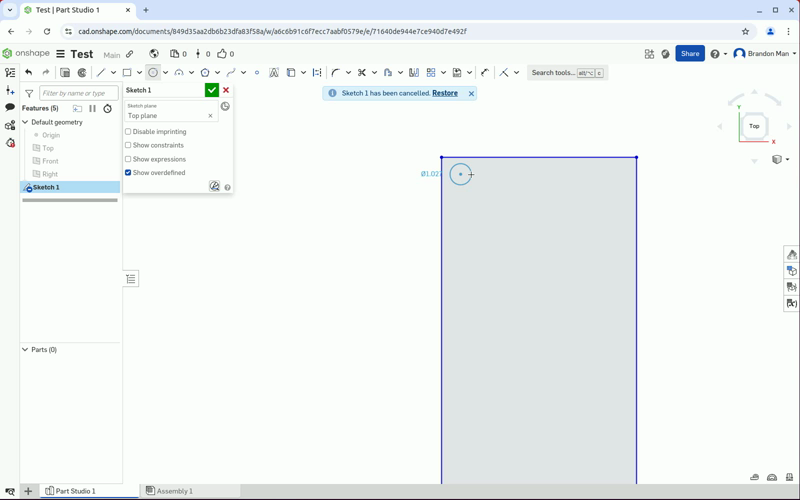
scroll(6)
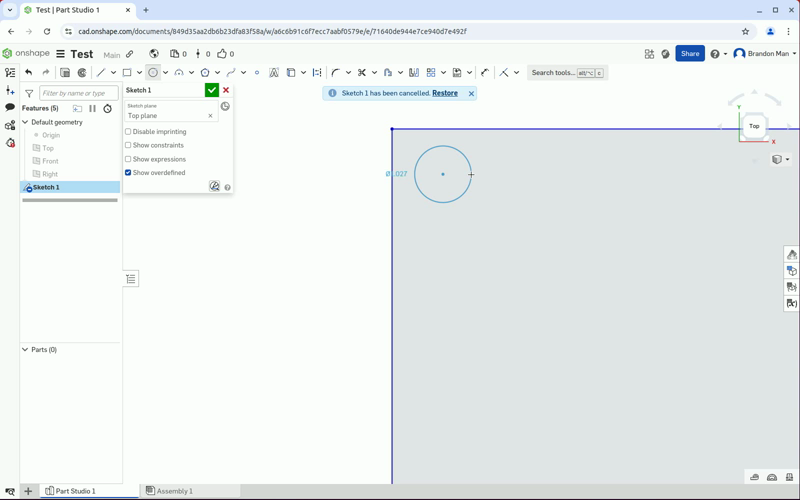
click(471, 174)
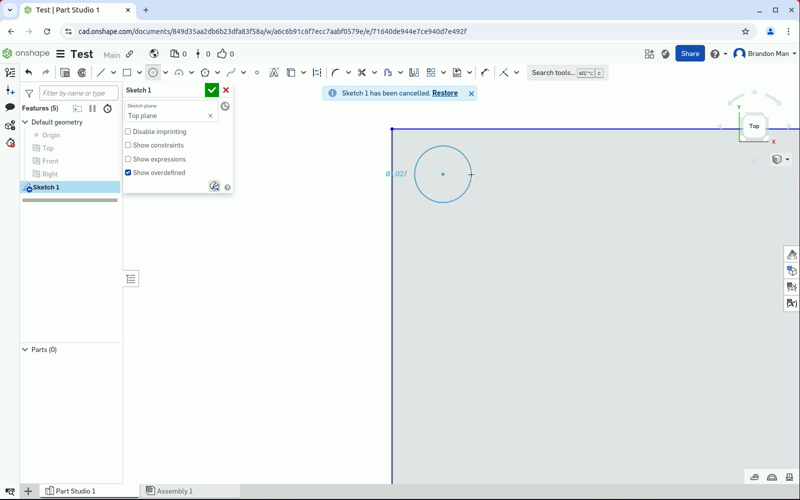
scroll(-6)
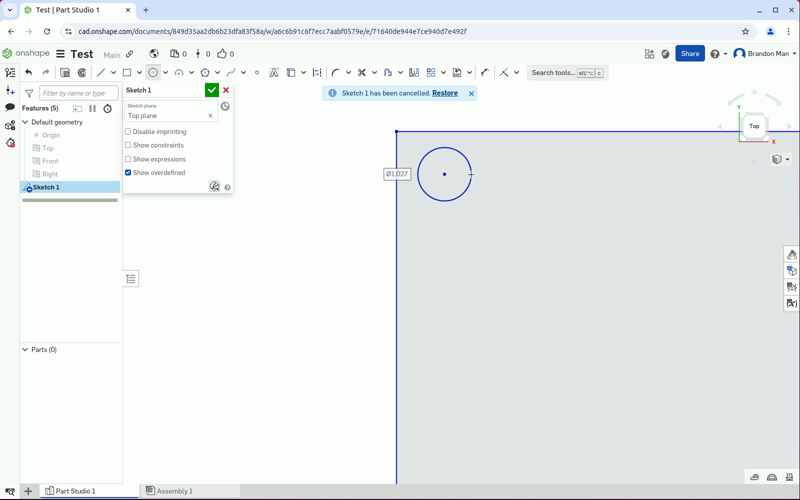
scroll(-6)
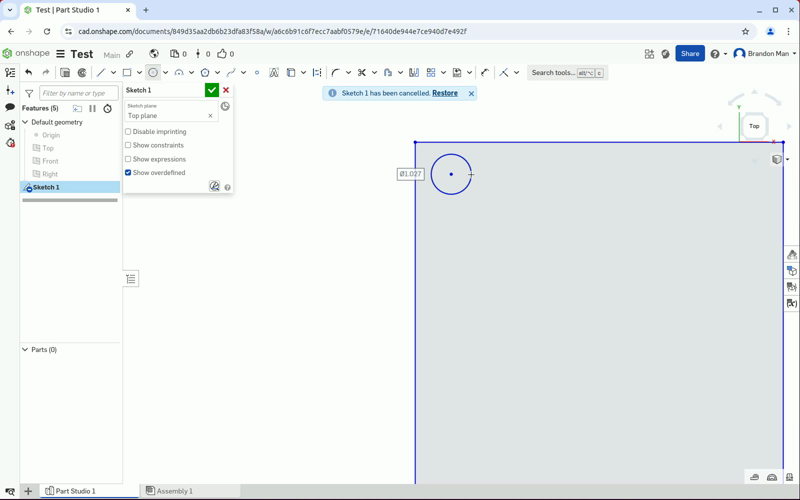
scroll(-6)
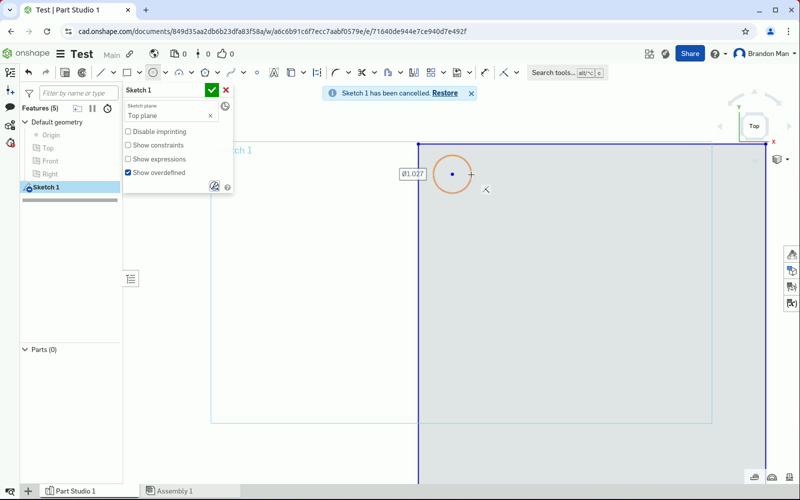
scroll(-6)
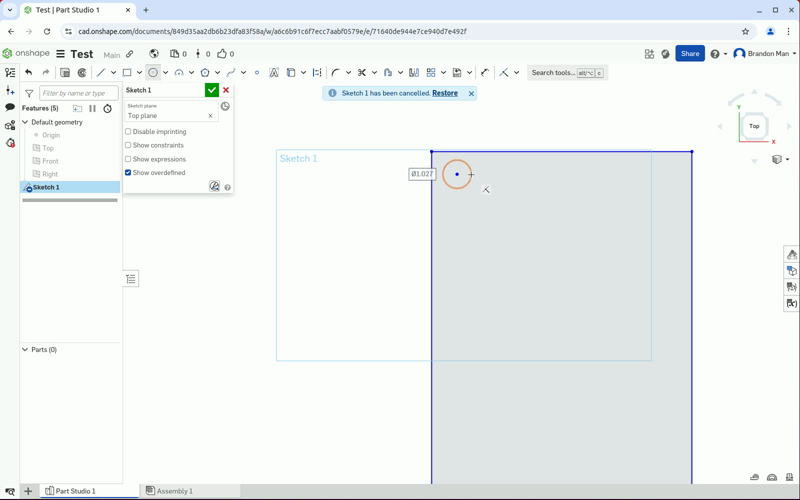
scroll(-6)
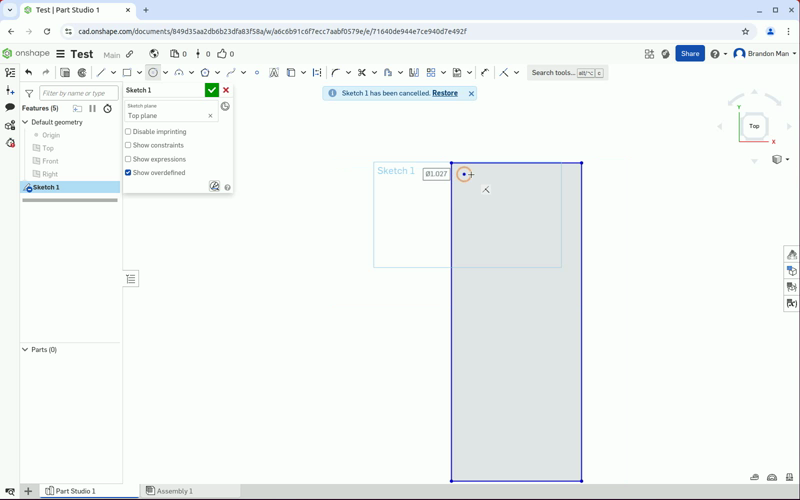
scroll(-6)
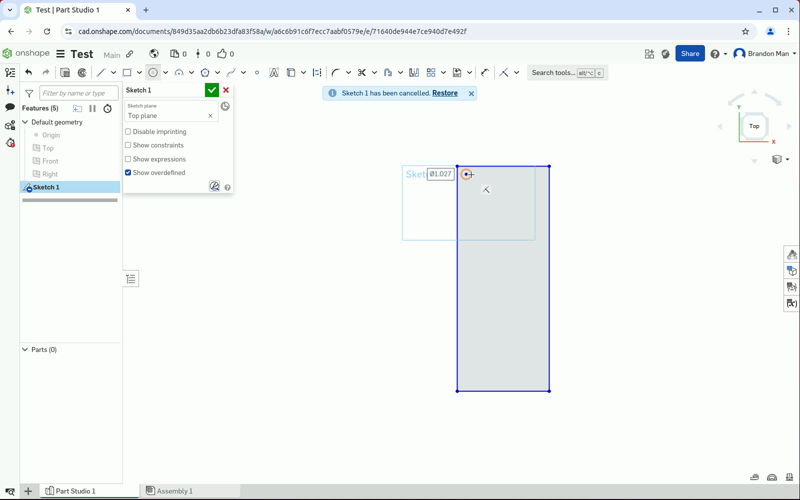
scroll(-6)
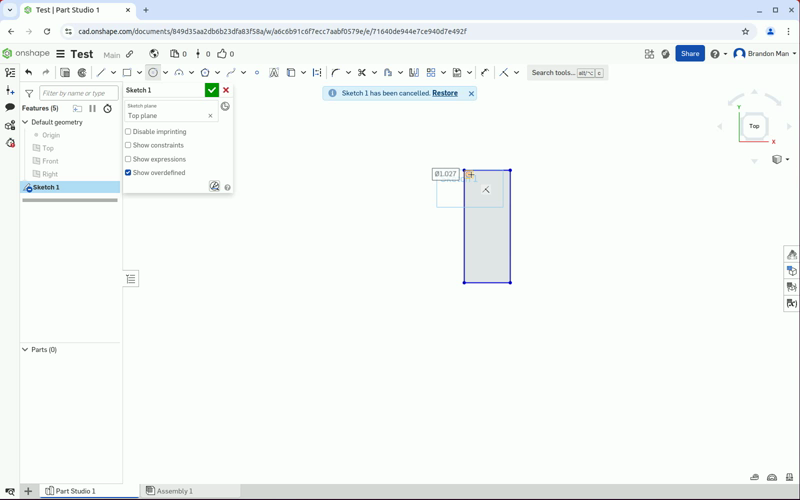
key(esc)
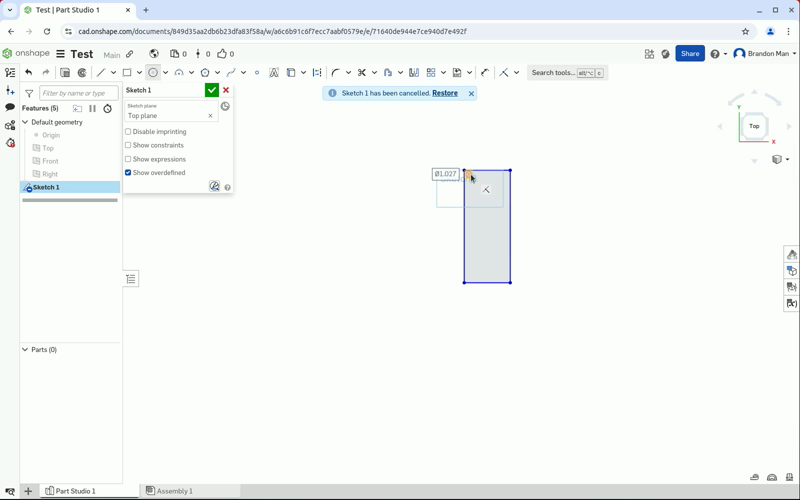
key(c)
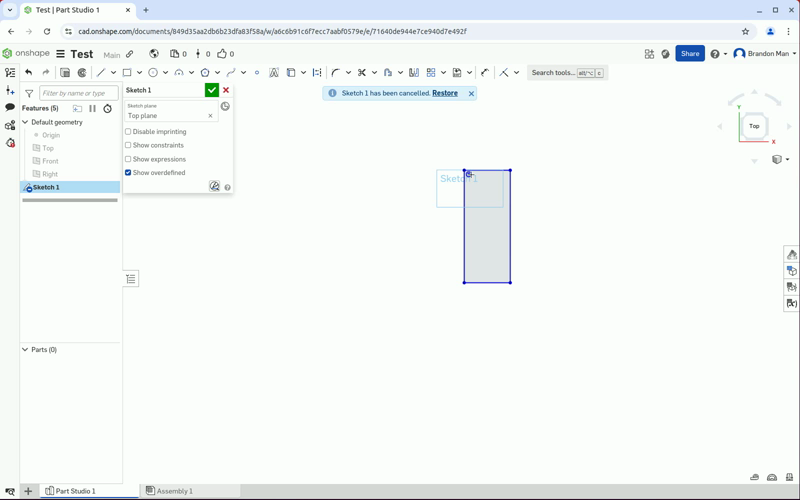
key_down(shift)
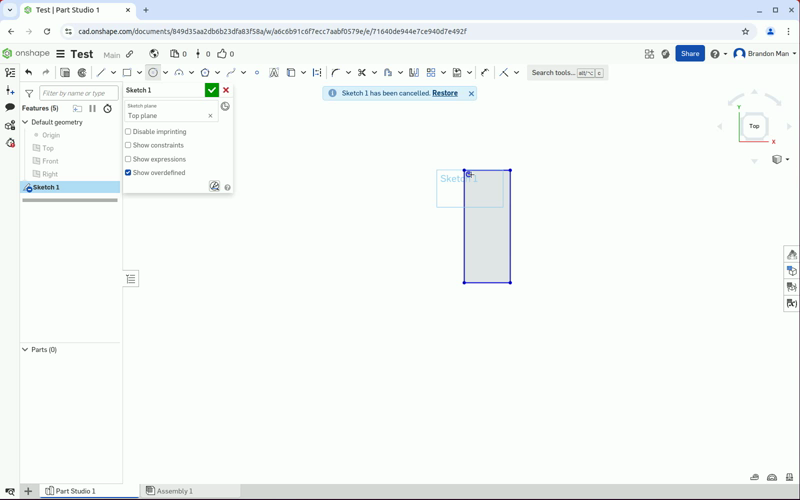
mouse_move(504, 279)
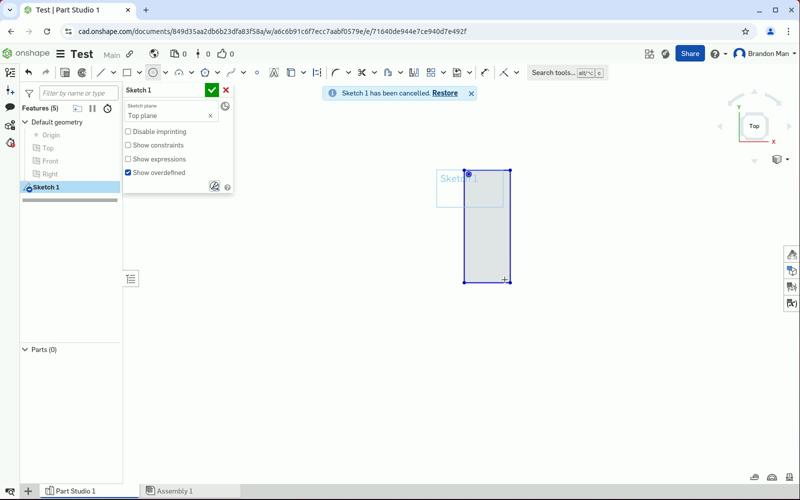
click(504, 279)
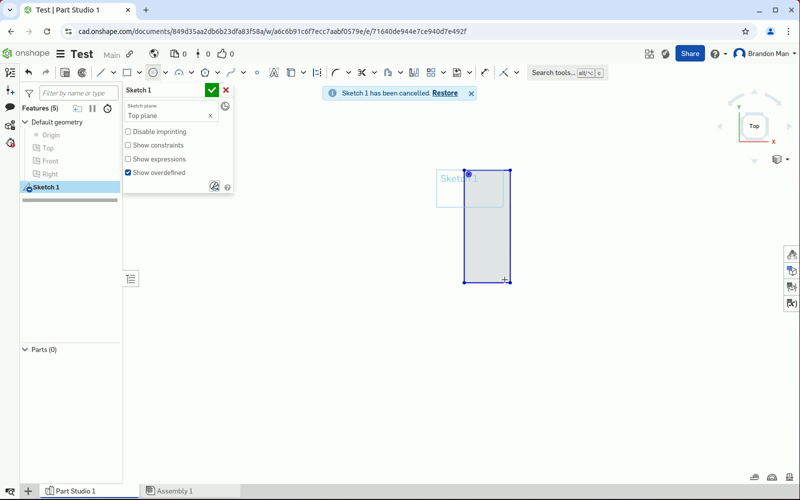
key_up(shift)
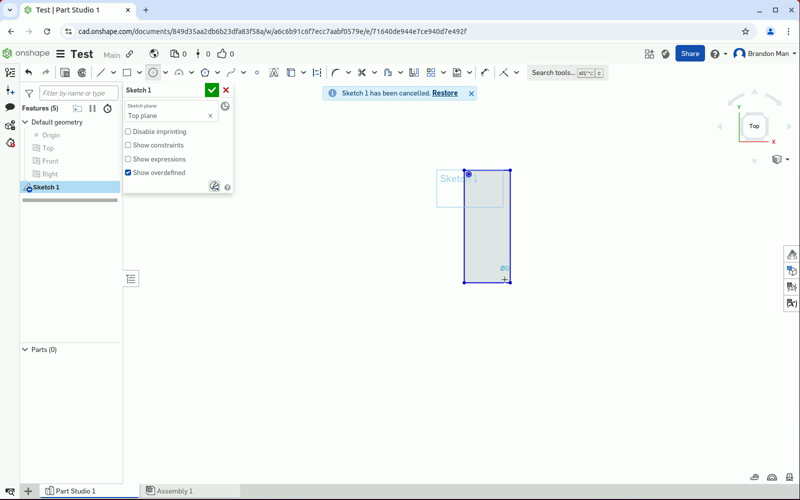
mouse_move(507, 279)
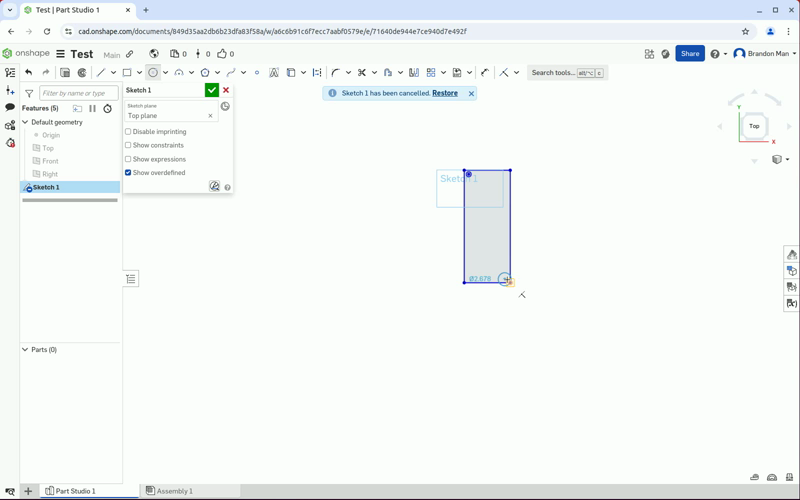
scroll(6)
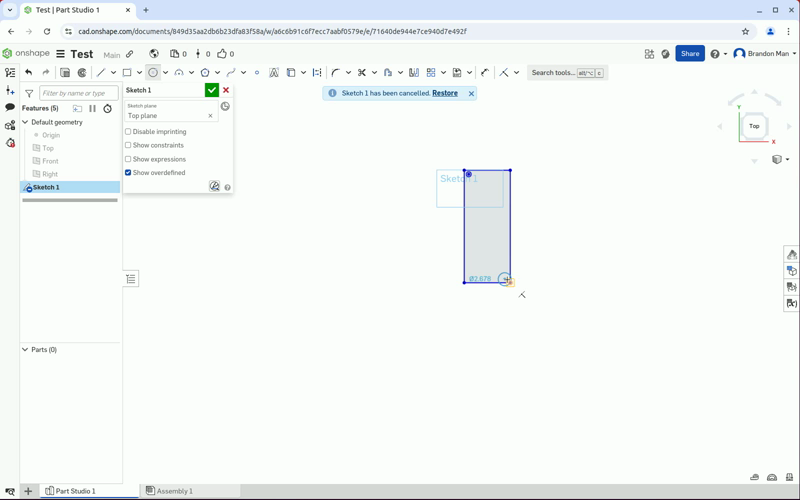
scroll(6)
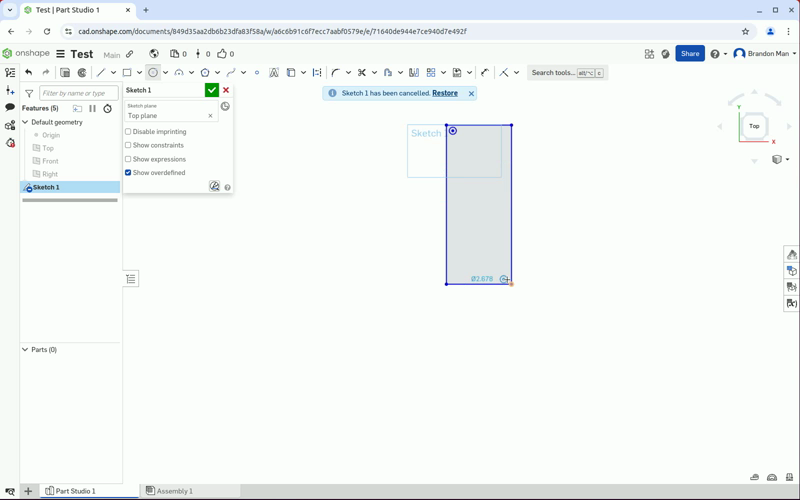
scroll(6)
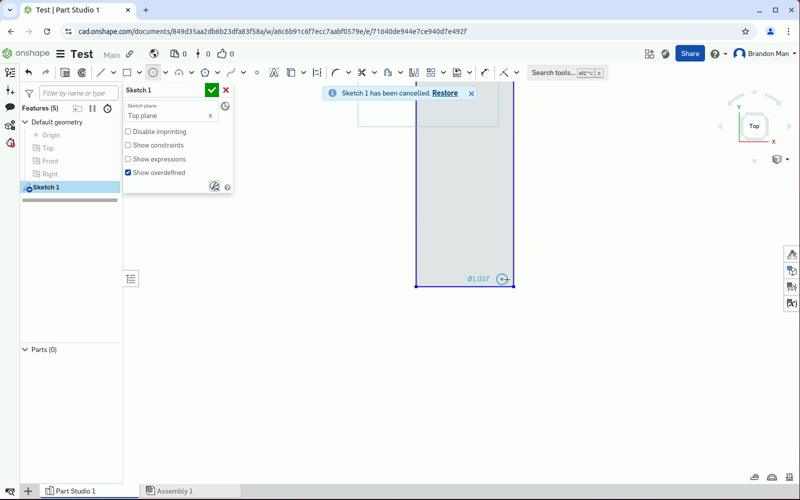
scroll(6)
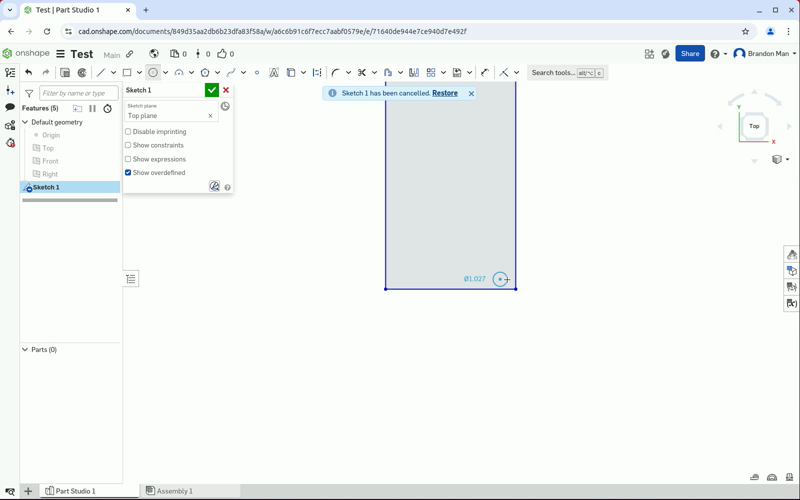
scroll(6)
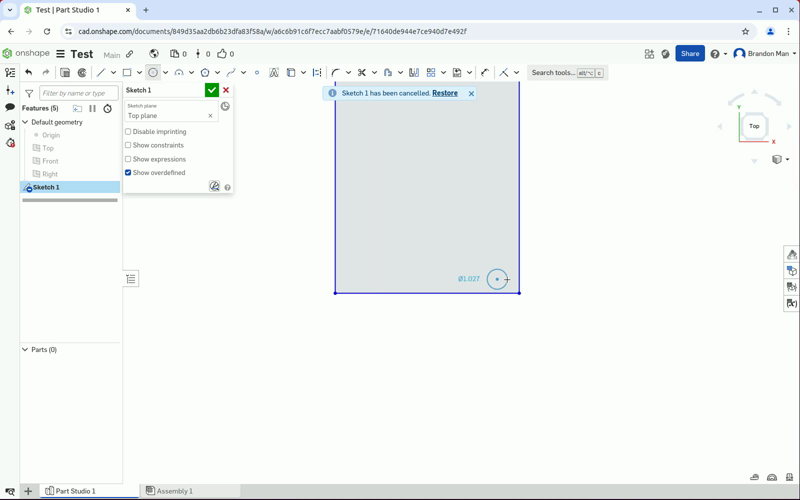
scroll(6)
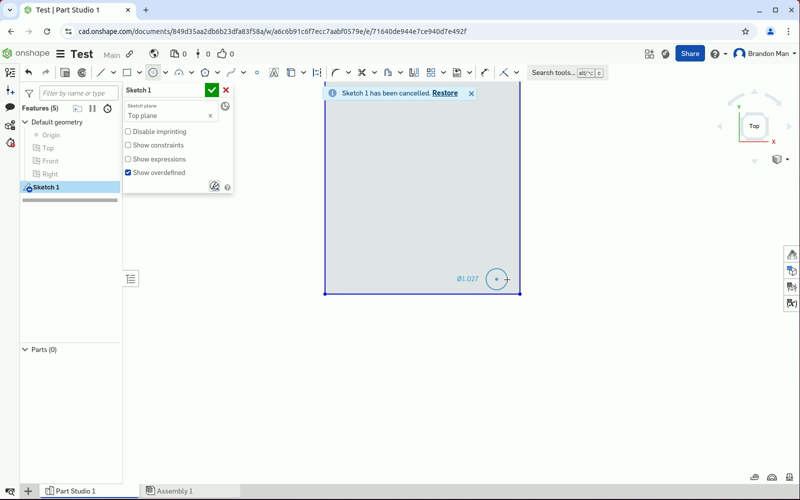
scroll(6)
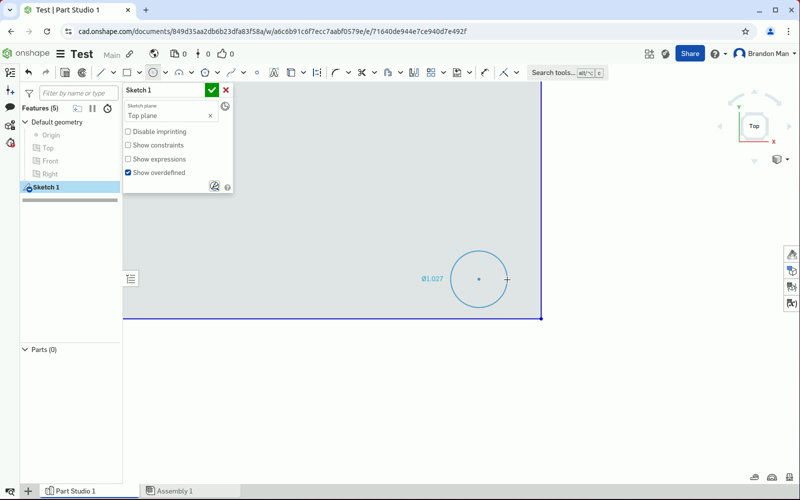
click(507, 279)
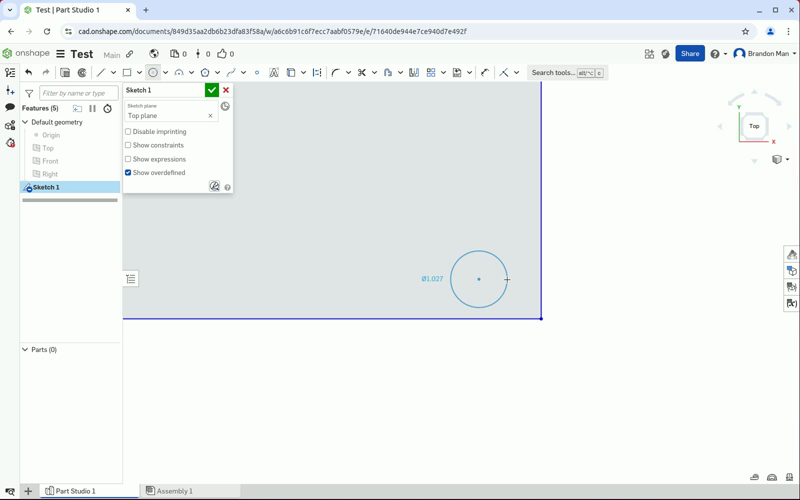
scroll(-6)
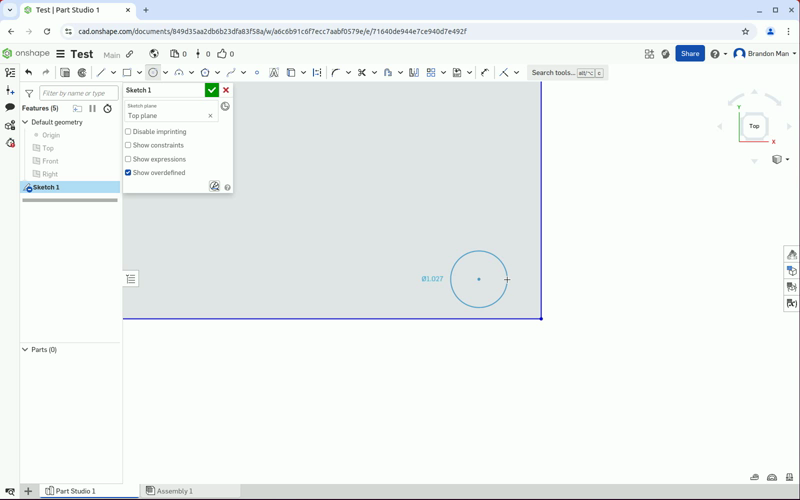
scroll(-6)
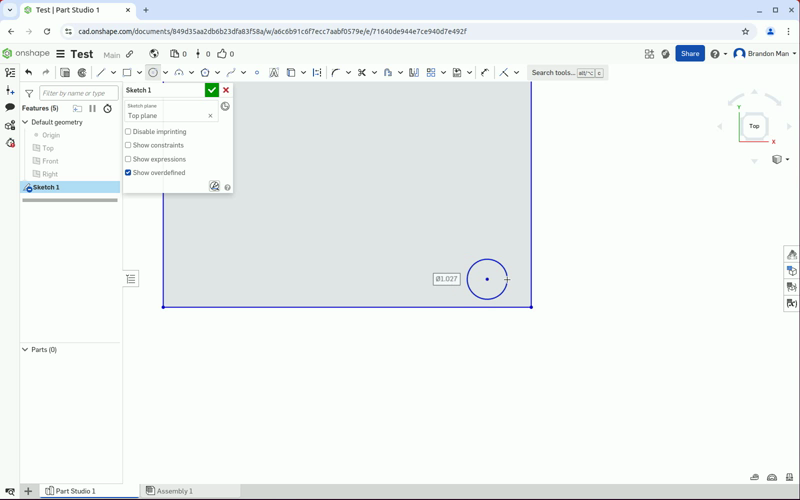
scroll(-6)
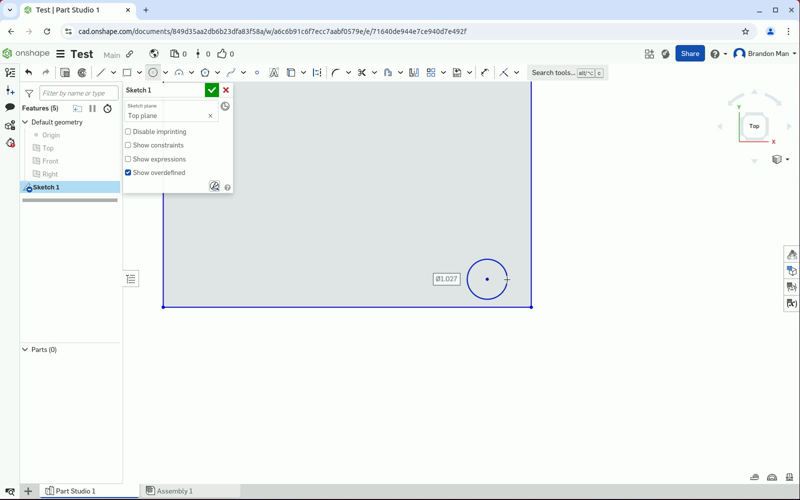
scroll(-6)
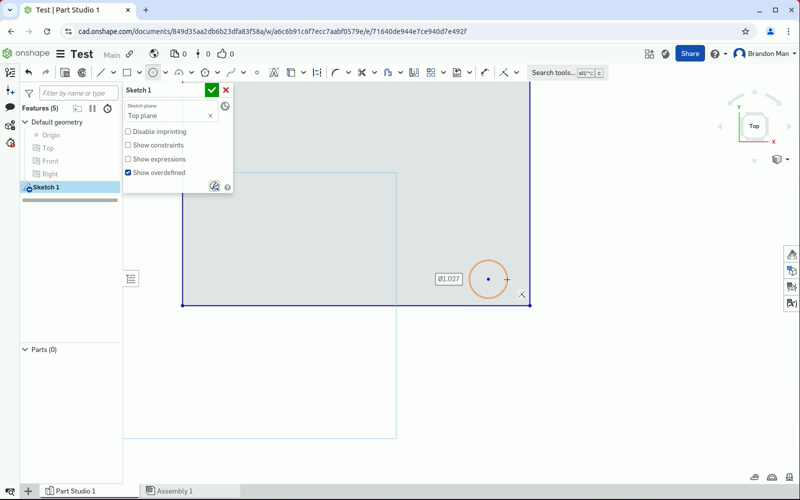
scroll(-6)
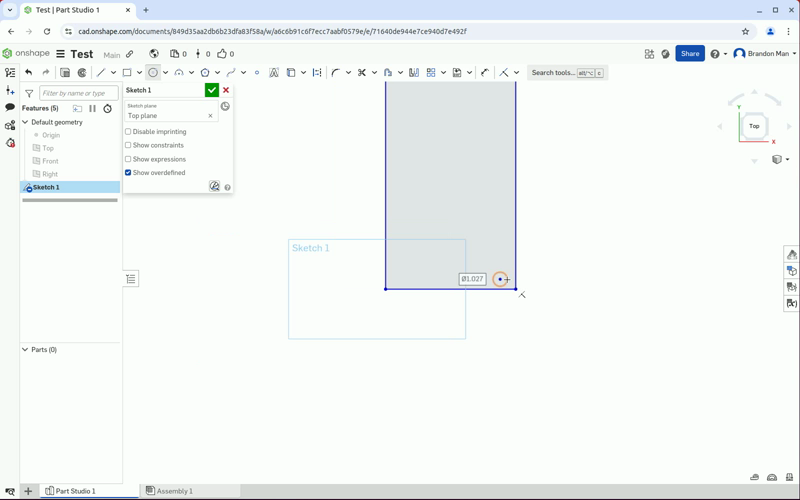
scroll(-6)
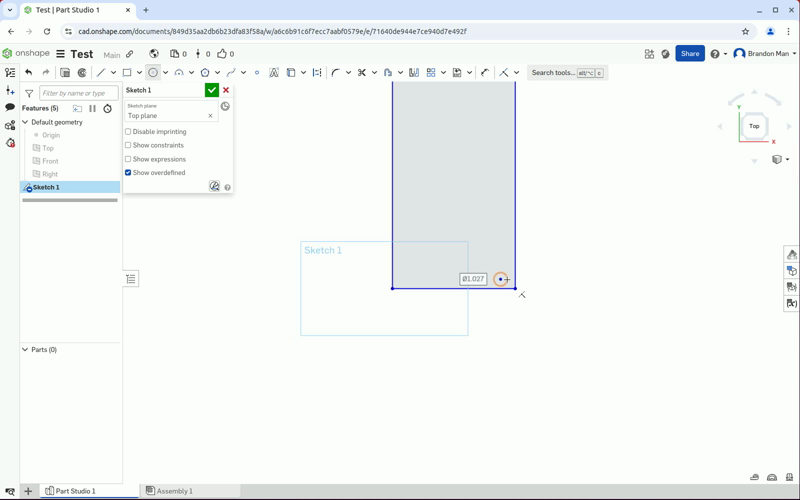
scroll(-6)
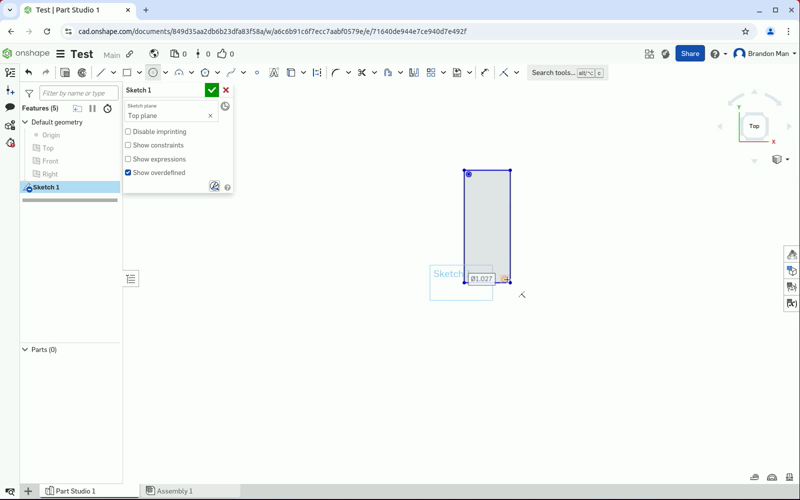
key(esc)
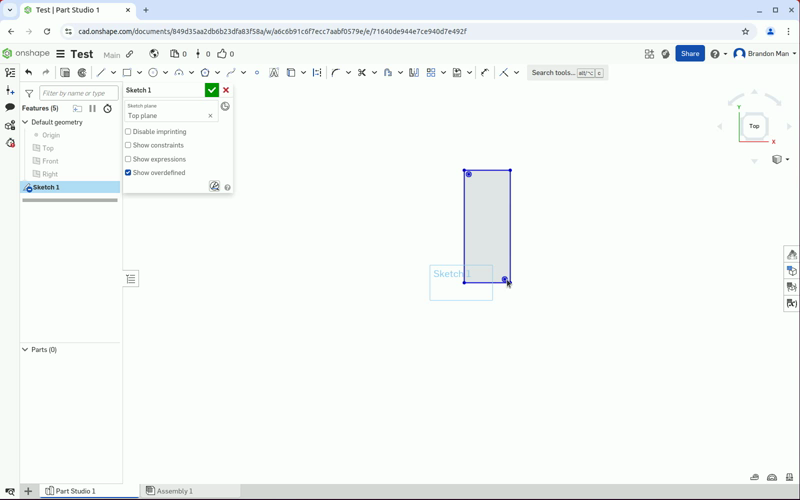
key(c)
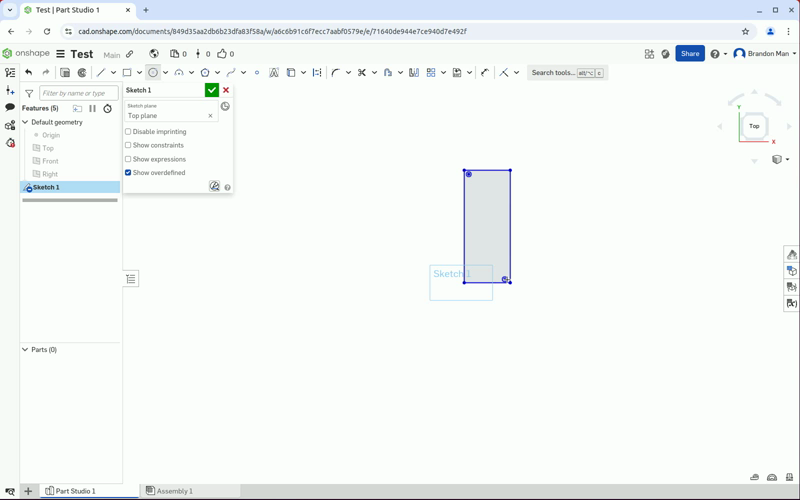
key_down(shift)
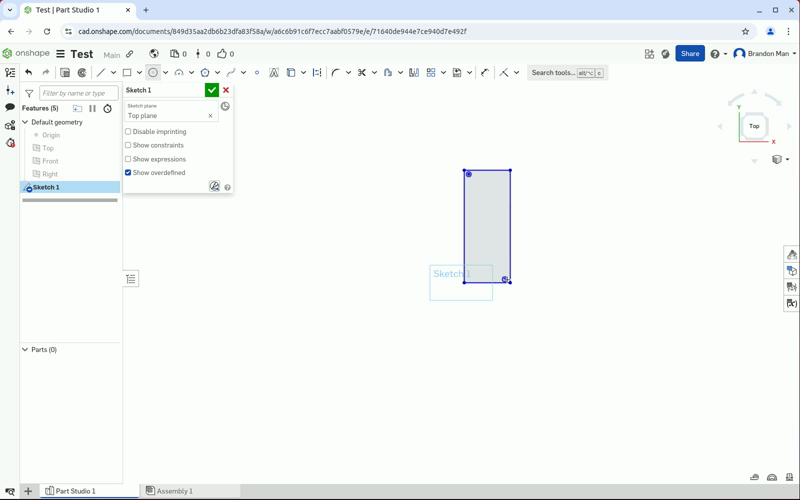
mouse_move(504, 174)
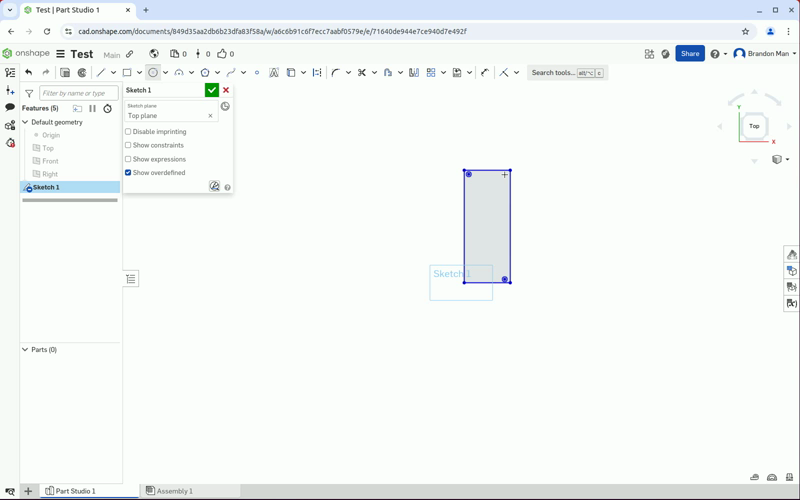
click(504, 174)
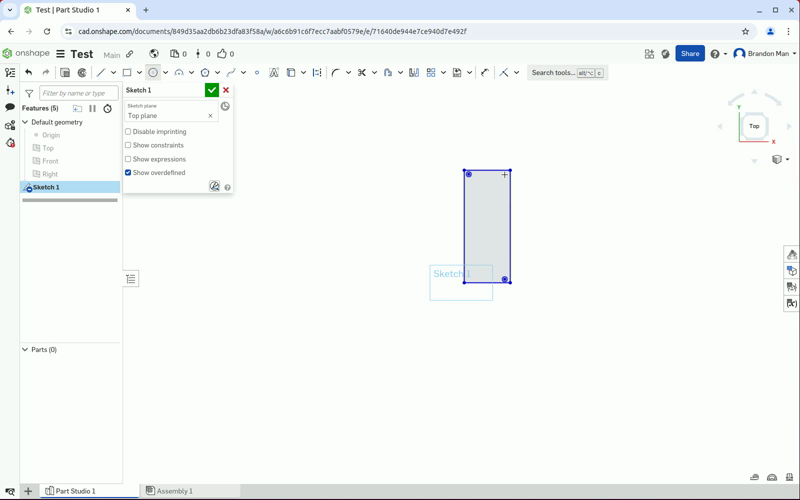
key_up(shift)
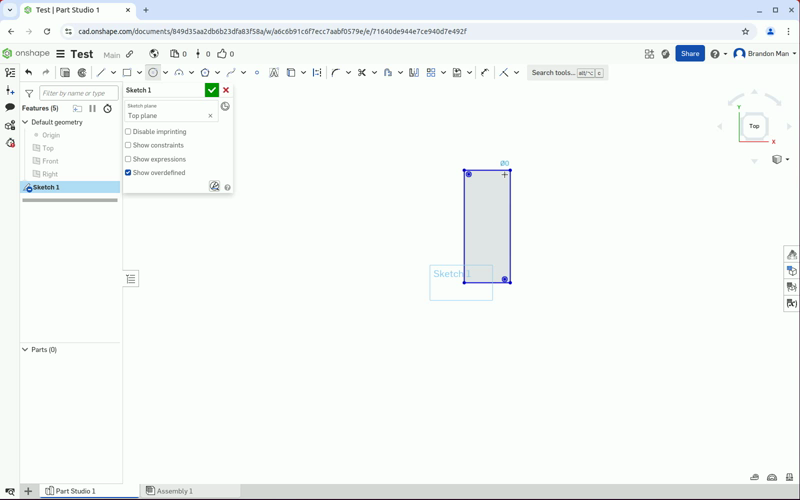
mouse_move(507, 174)
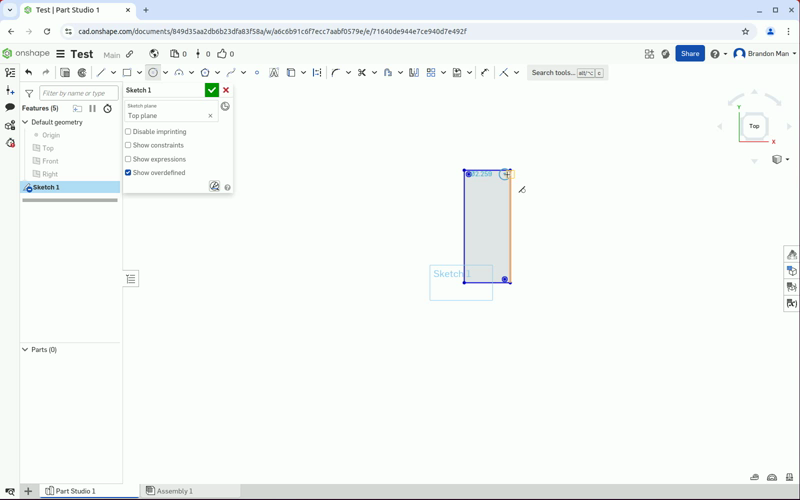
scroll(6)
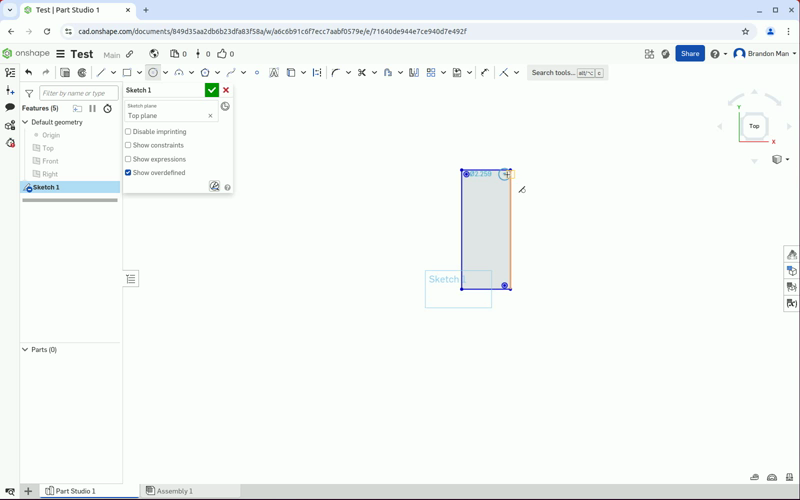
scroll(6)
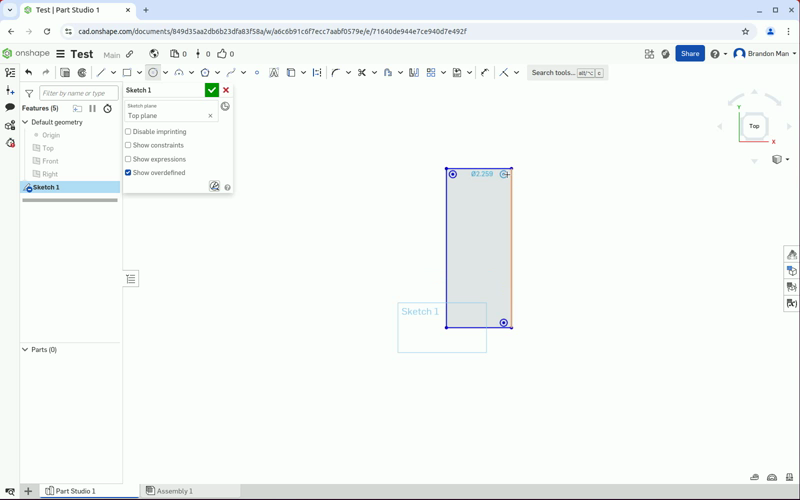
scroll(6)
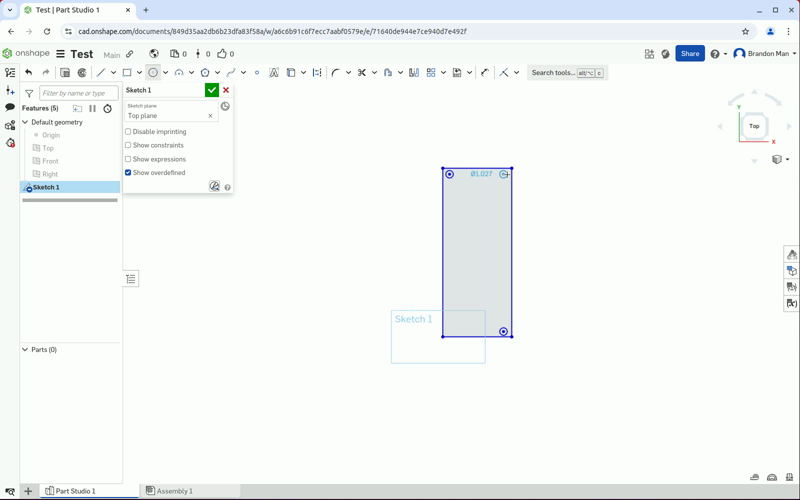
scroll(6)
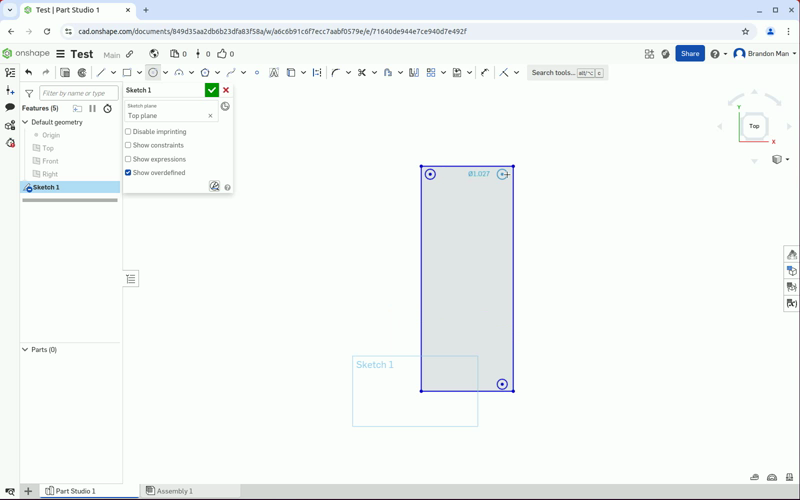
scroll(6)
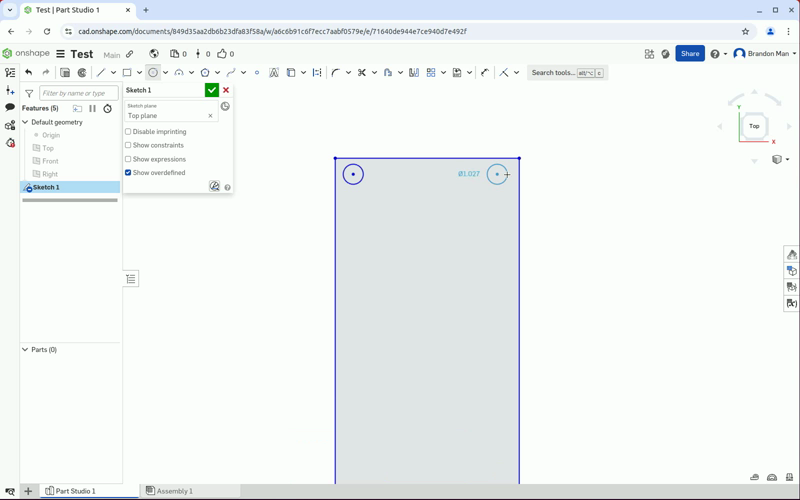
scroll(6)
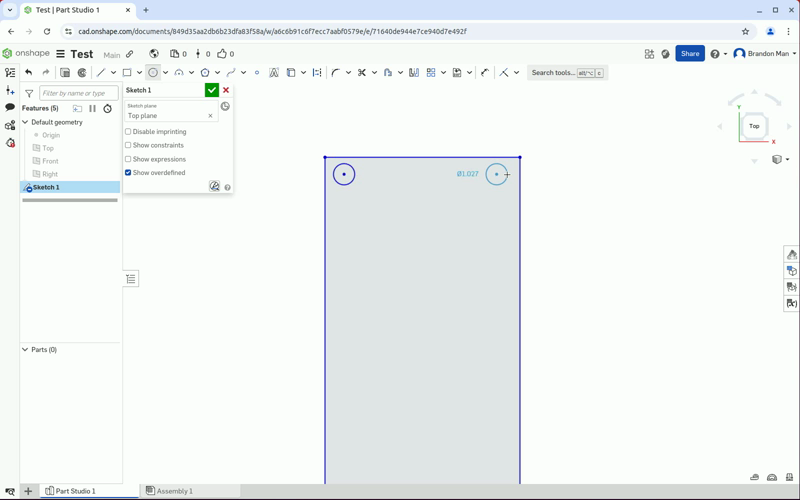
scroll(6)
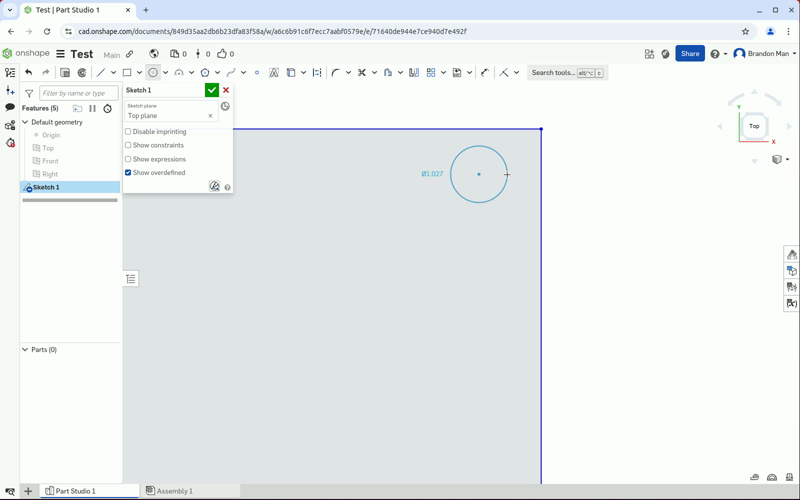
click(507, 174)
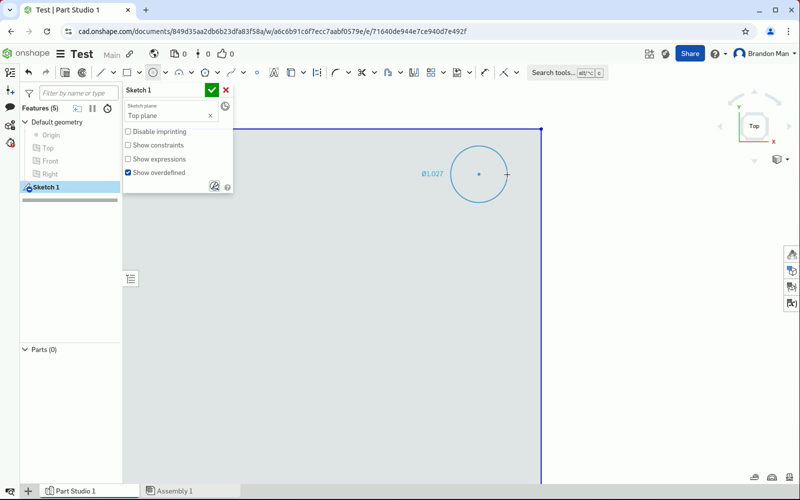
scroll(-6)
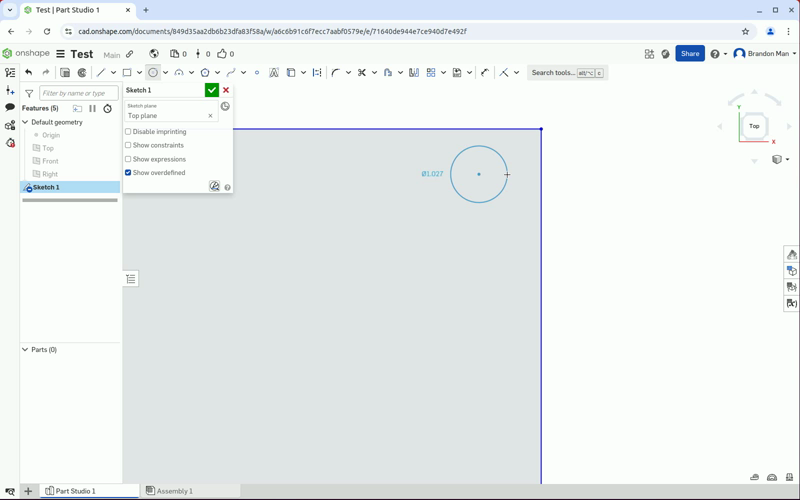
scroll(-6)
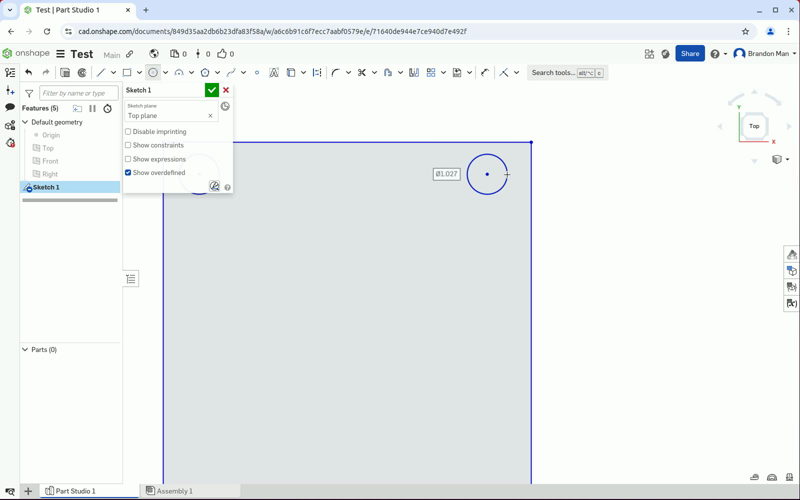
scroll(-6)
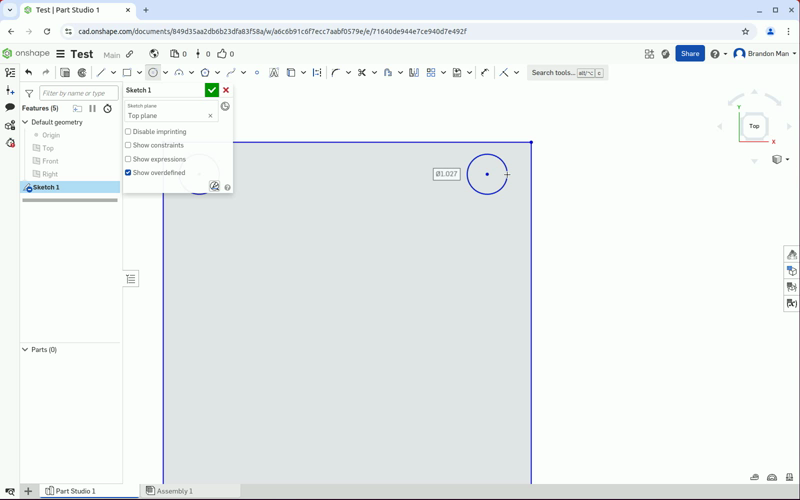
scroll(-6)
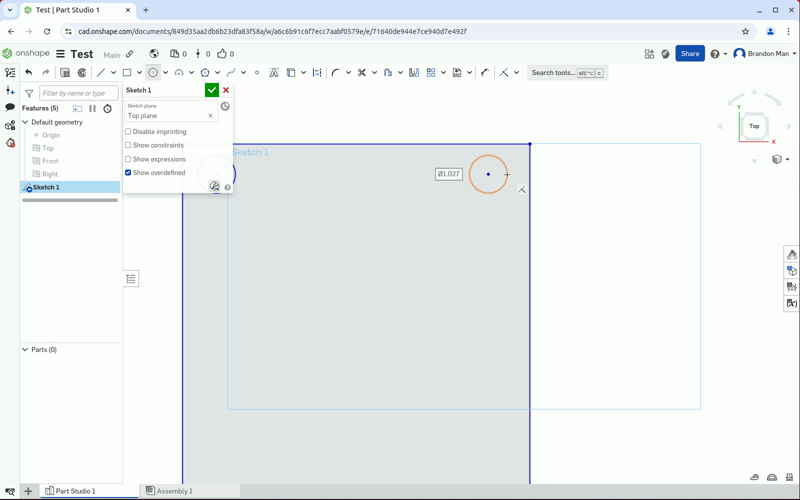
scroll(-6)
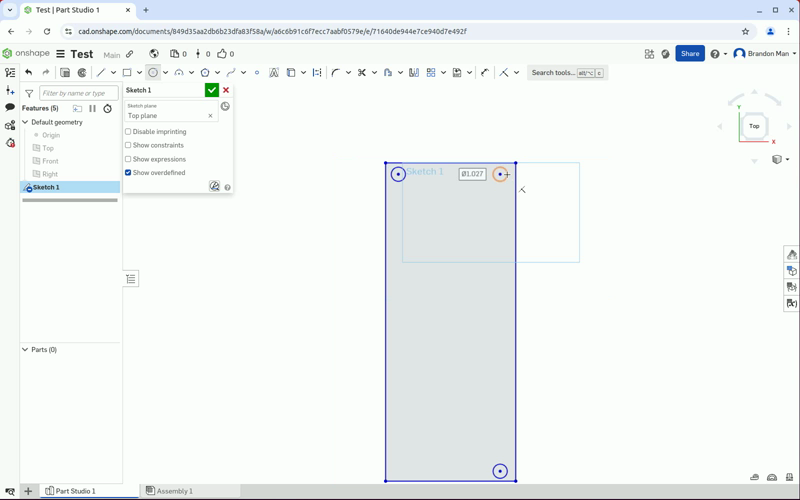
scroll(-6)
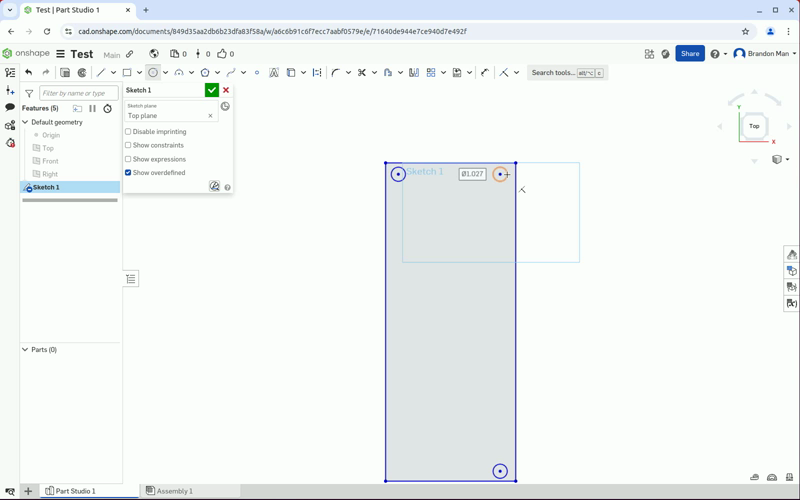
scroll(-6)
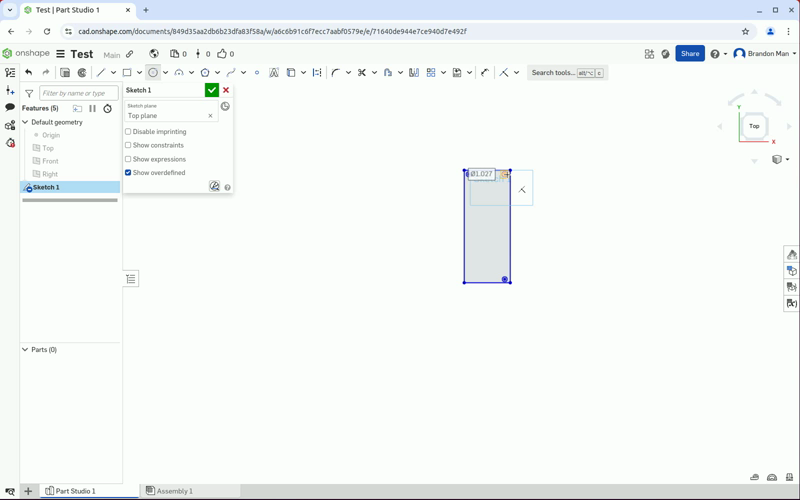
key(esc)
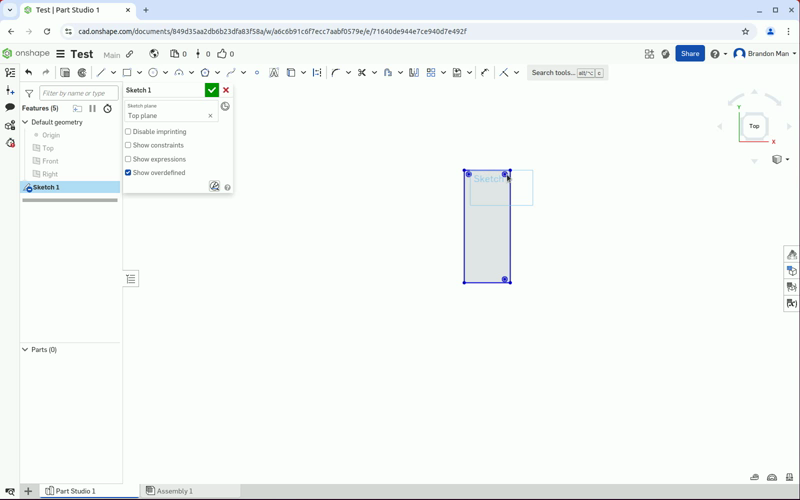
mouse_move(505, 181)
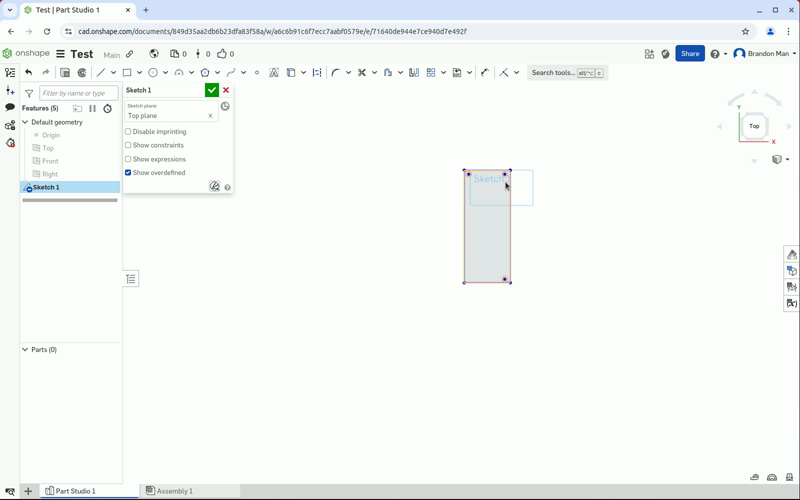
click(505, 181)
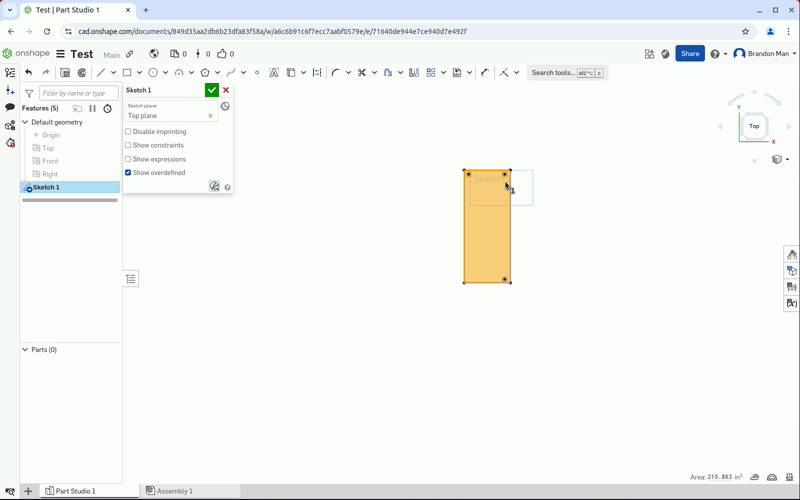
mouse_move(73, 352)
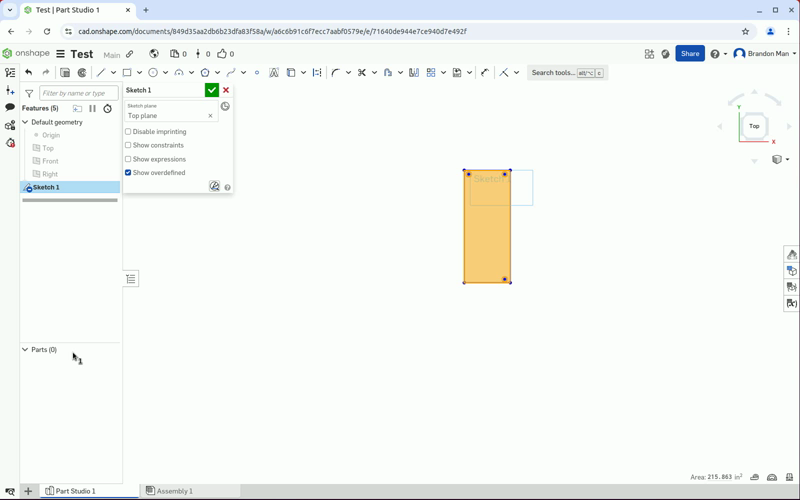
key(shift+y)
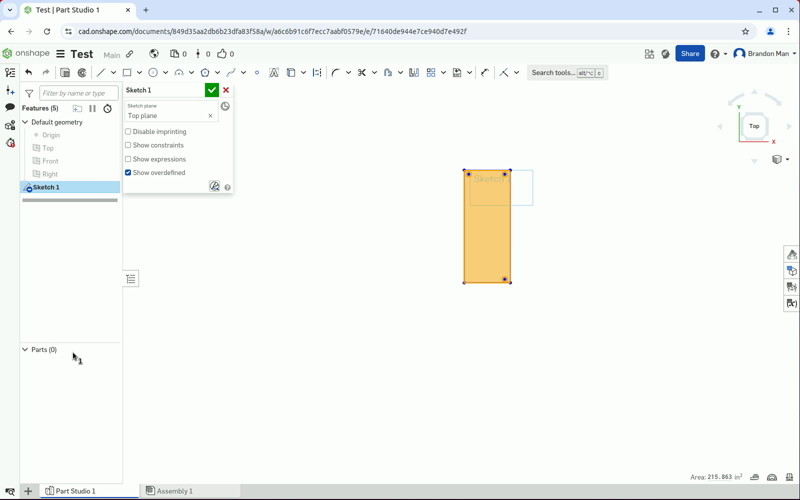
key(shift+e)
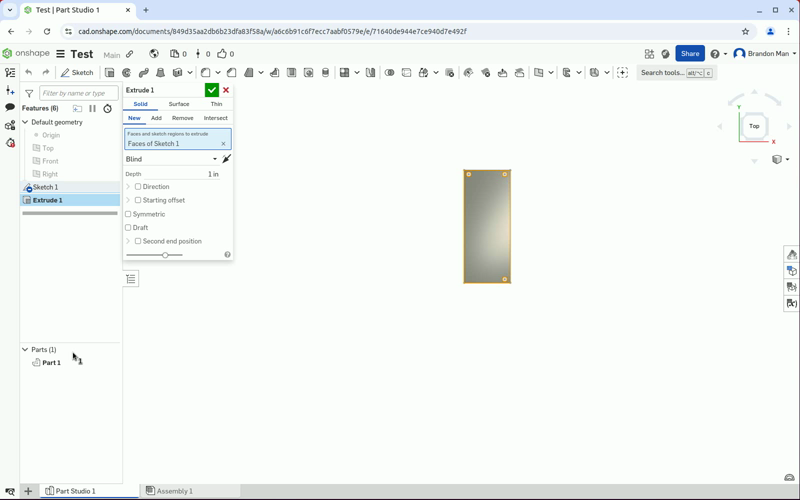
mouse_move(143, 106)
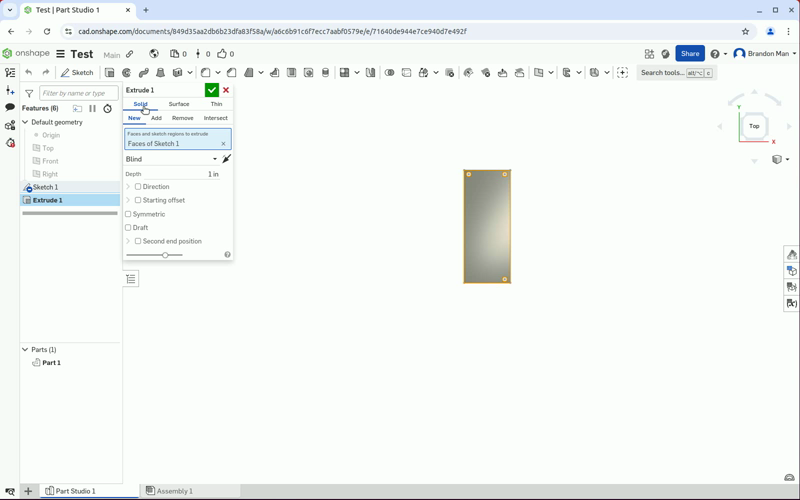
click(143, 106)
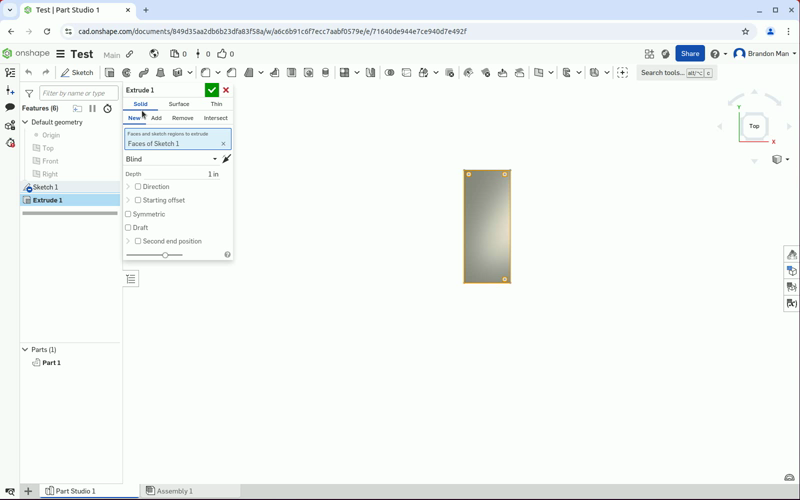
mouse_move(137, 120)
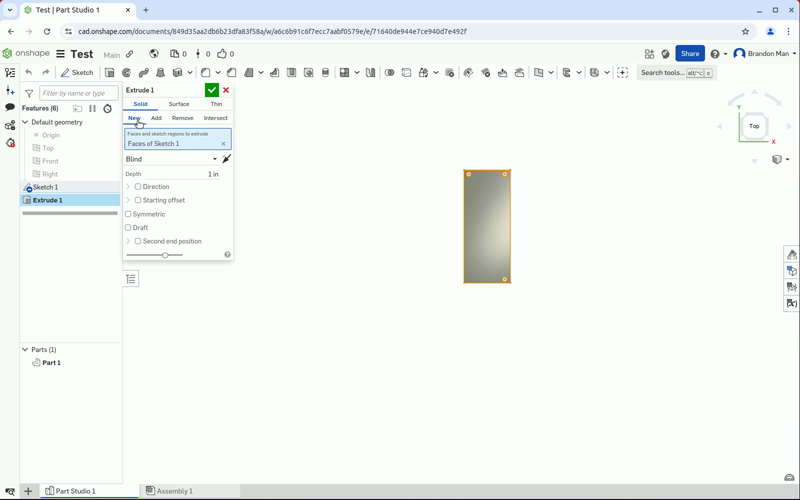
click(137, 120)
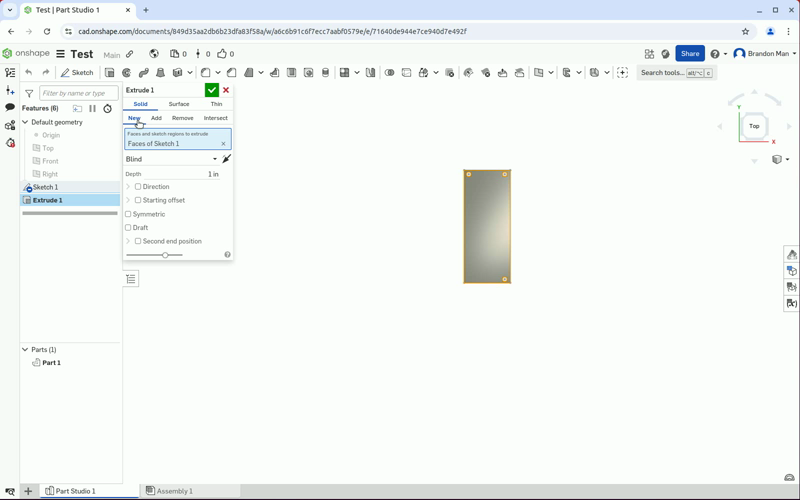
key(tab, 4)
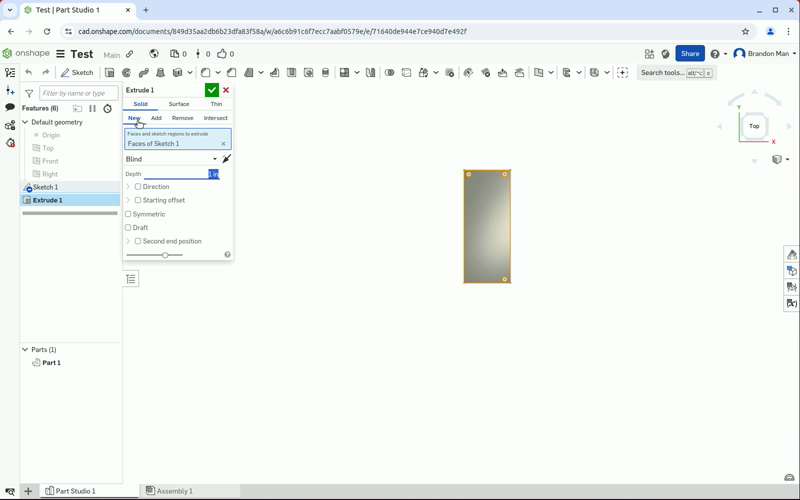
text(0.241)
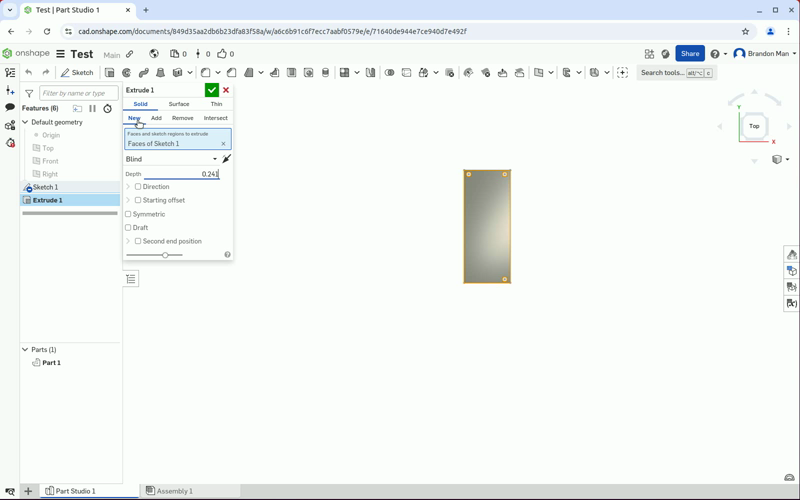
key(enter)
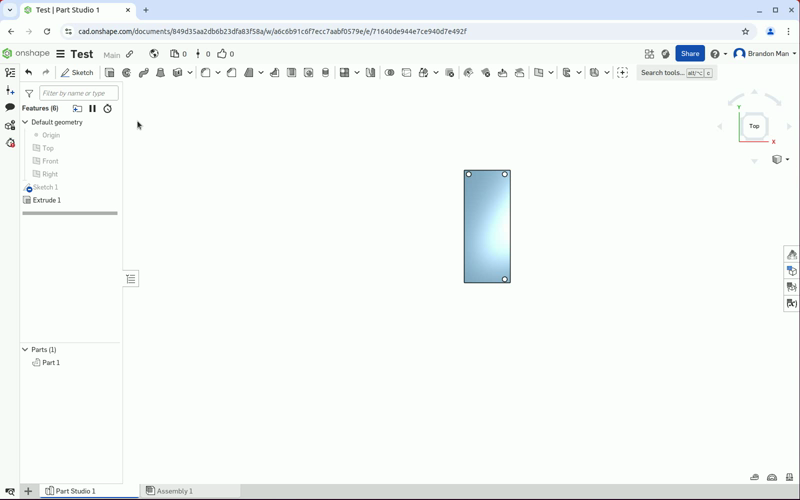
key(shift+h)
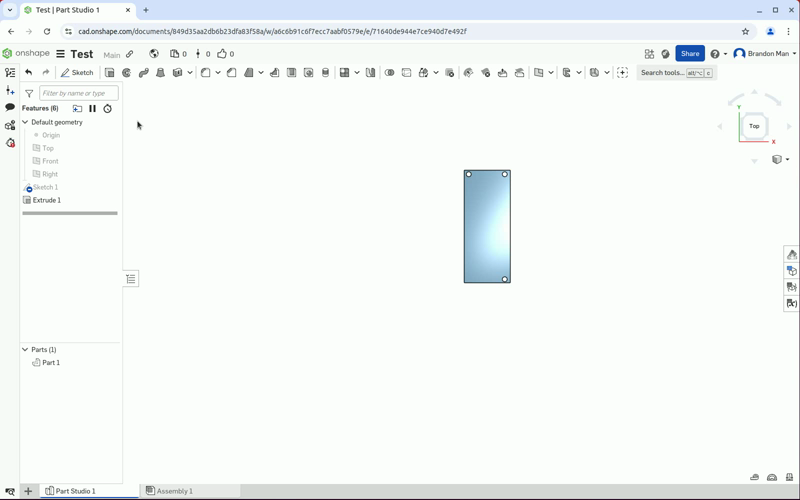
key(shift+h)
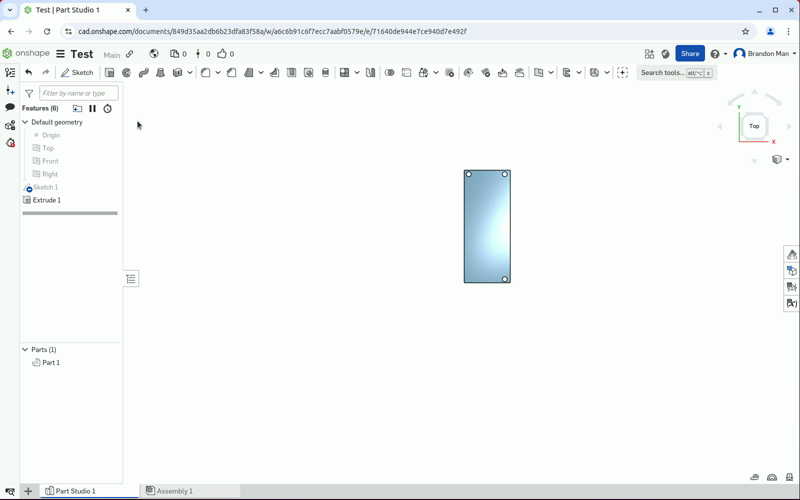
mouse_move(73, 189)
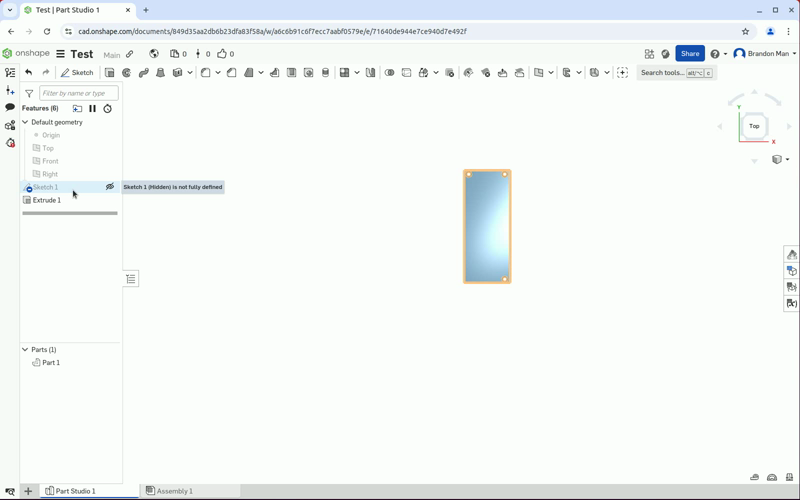
click(73, 189)
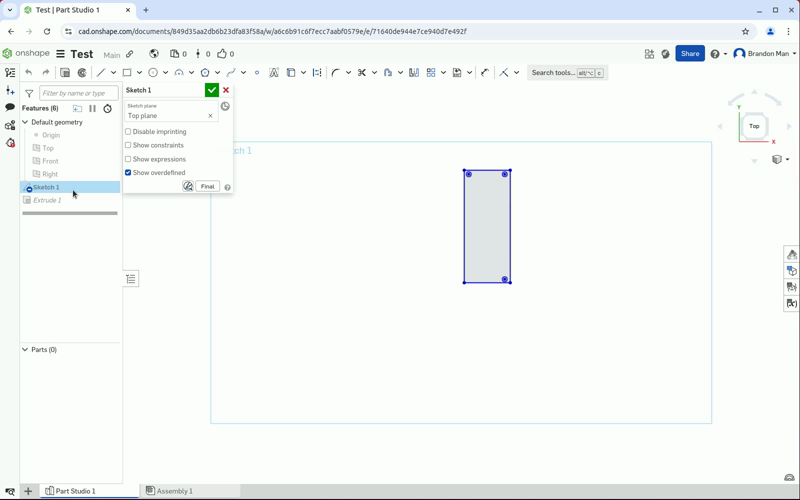
mouse_move(229, 92)
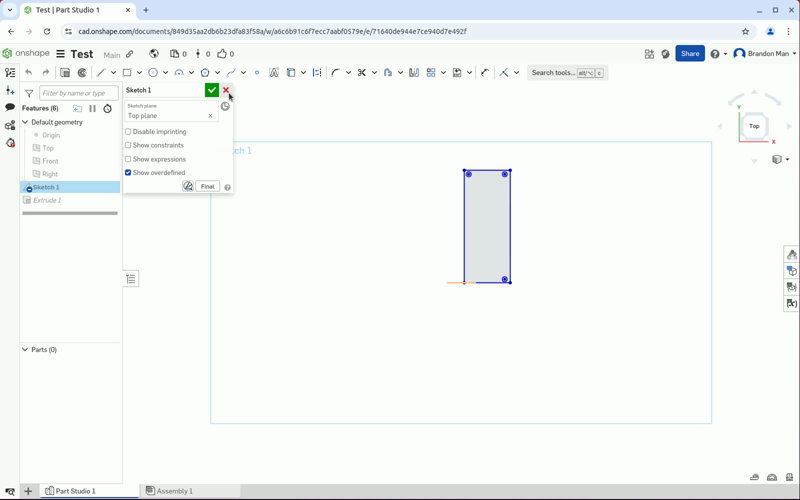
click(229, 92)
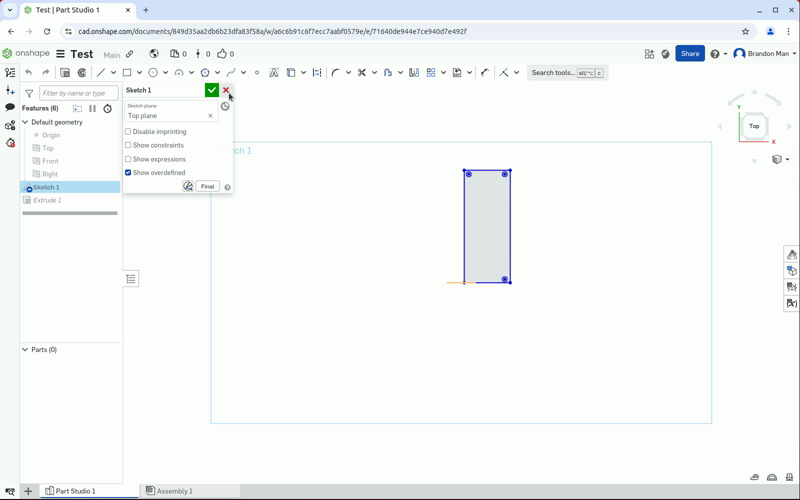
key(shift+s)
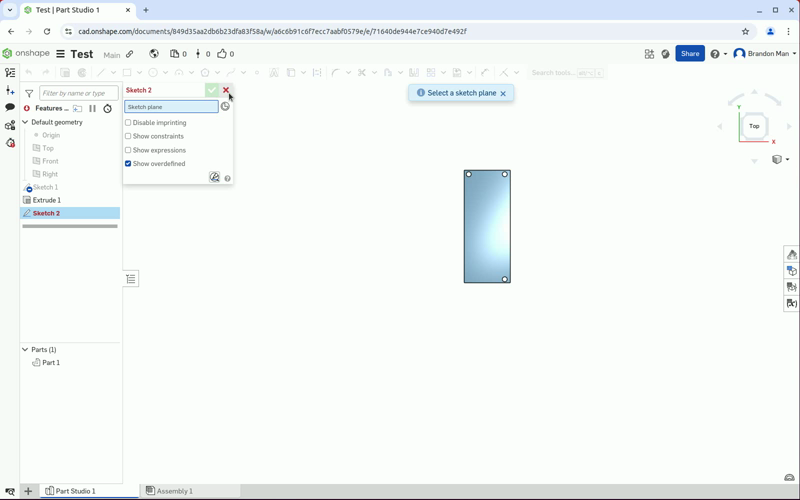
mouse_move(73, 150)
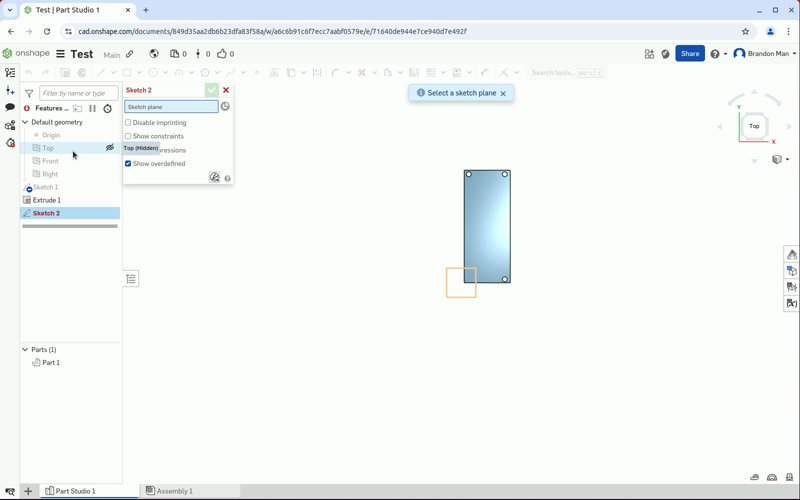
click(73, 150)
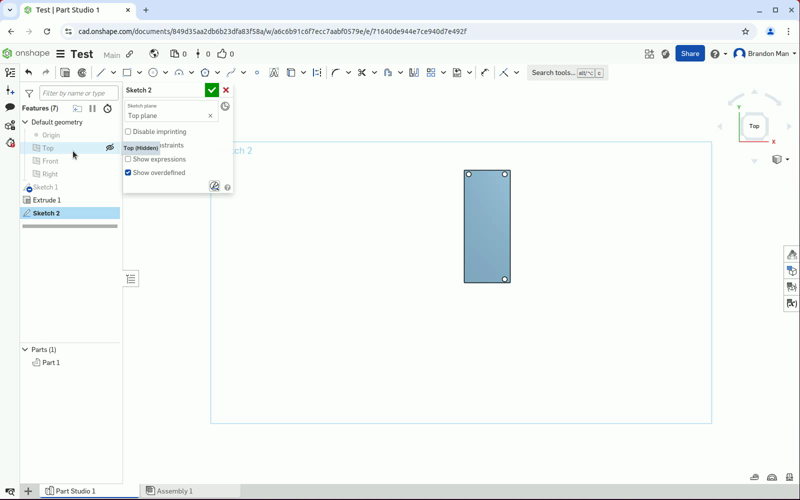
mouse_move(73, 352)
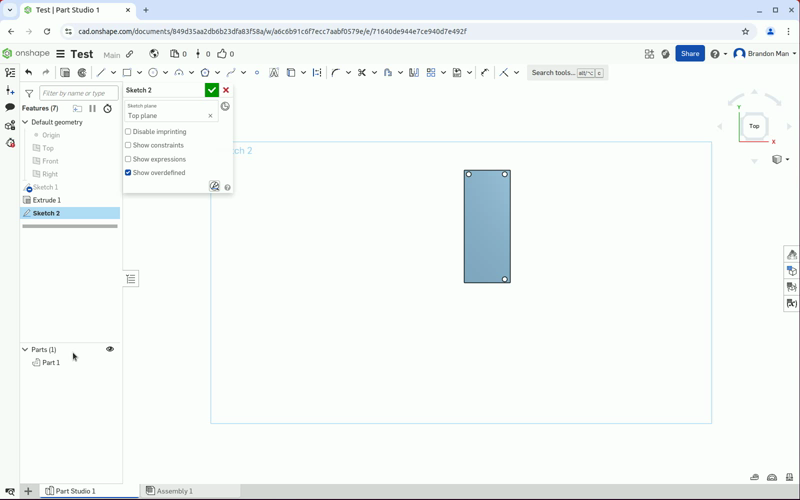
key(y)
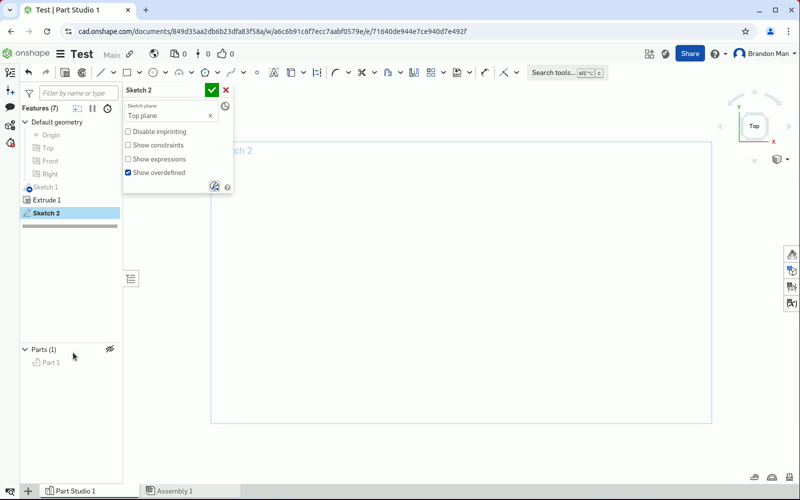
key(l)
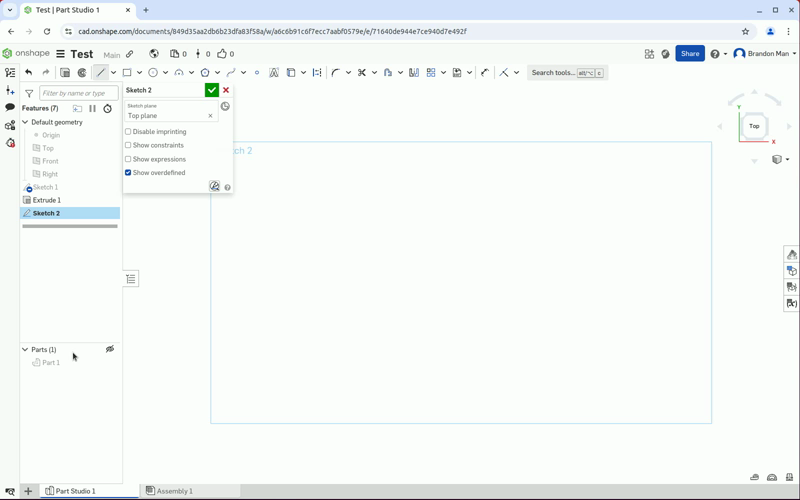
key_down(shift)
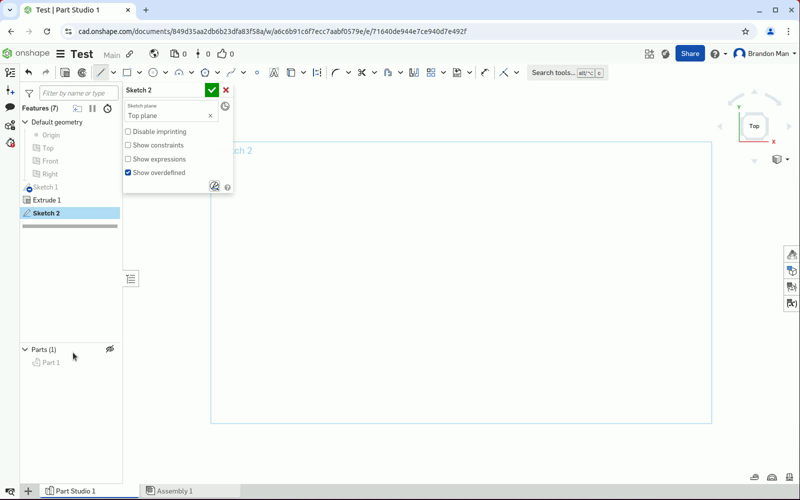
mouse_move(411, 282)
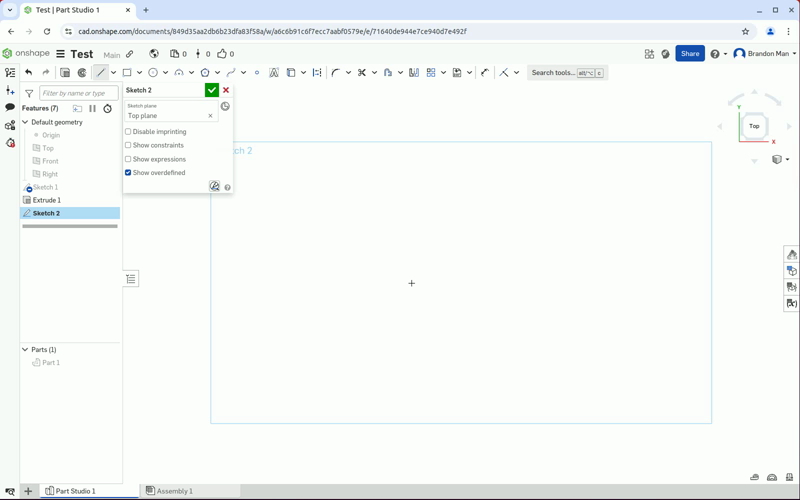
click(411, 282)
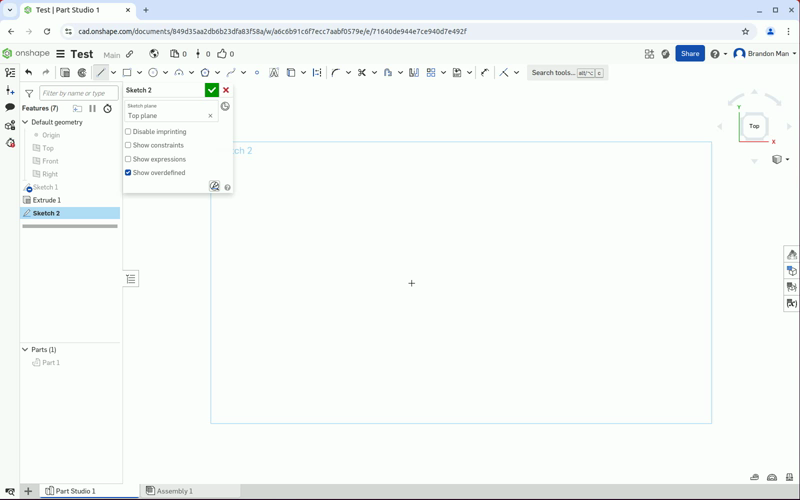
key_up(shift)
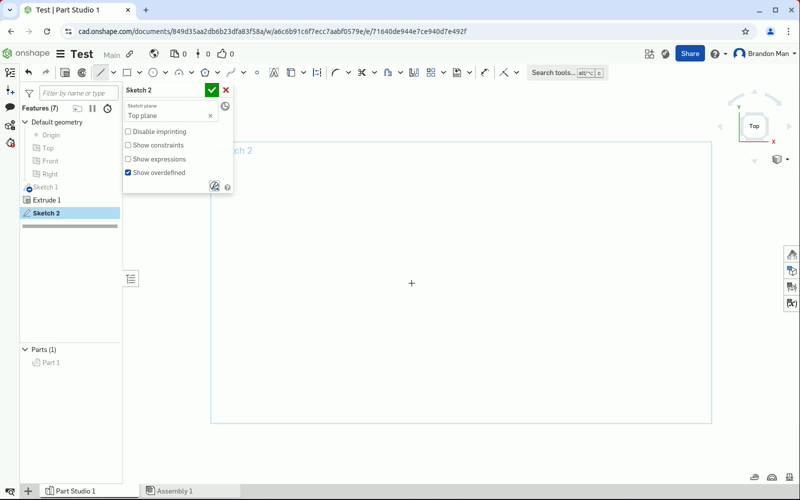
key_down(shift)
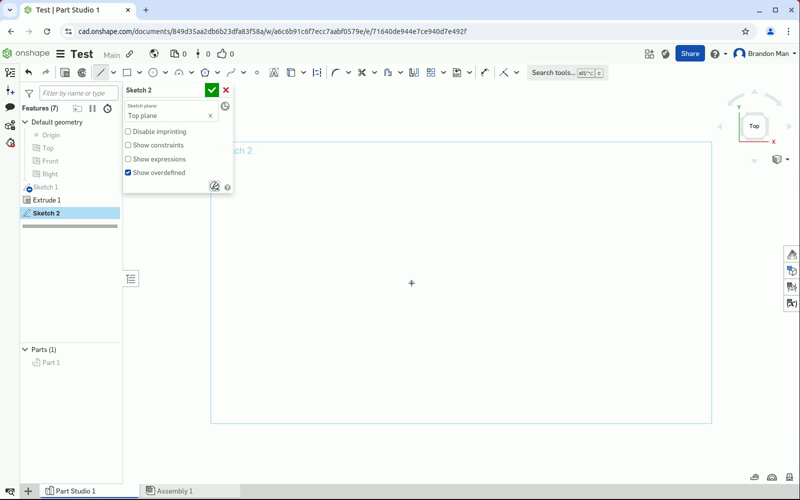
mouse_move(441, 282)
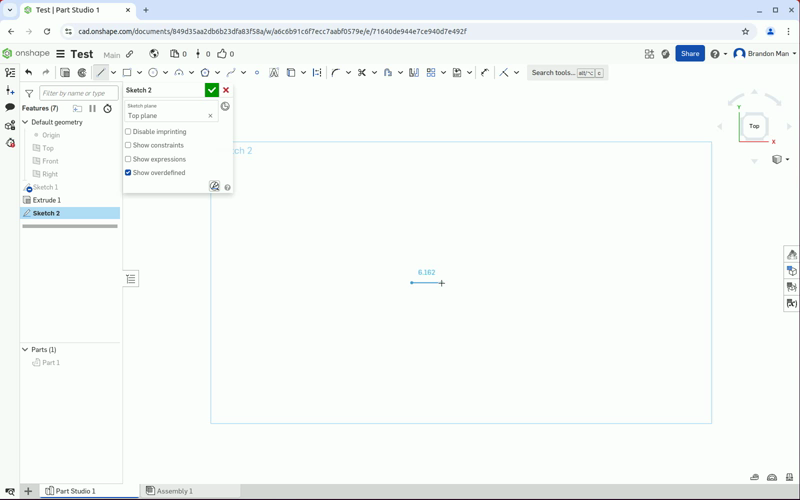
mouse_move(457, 282)
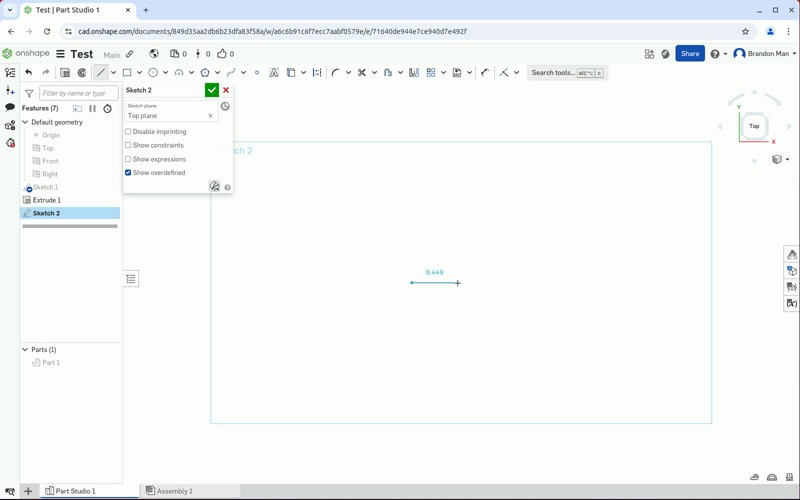
click(457, 282)
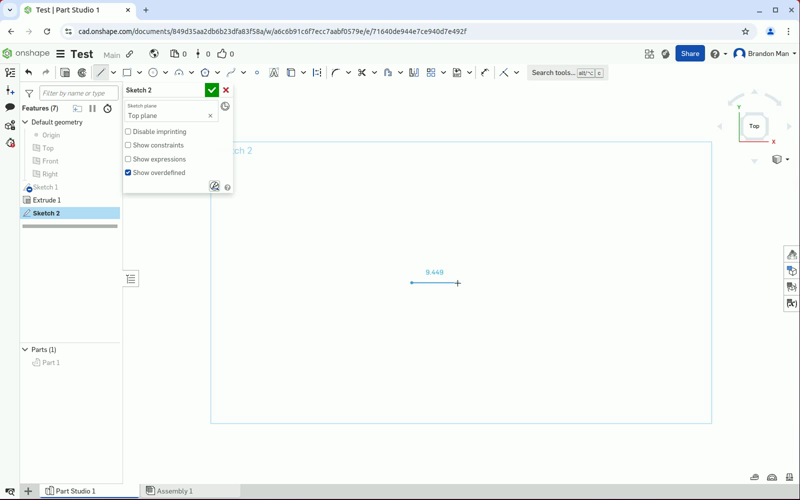
key_up(shift)
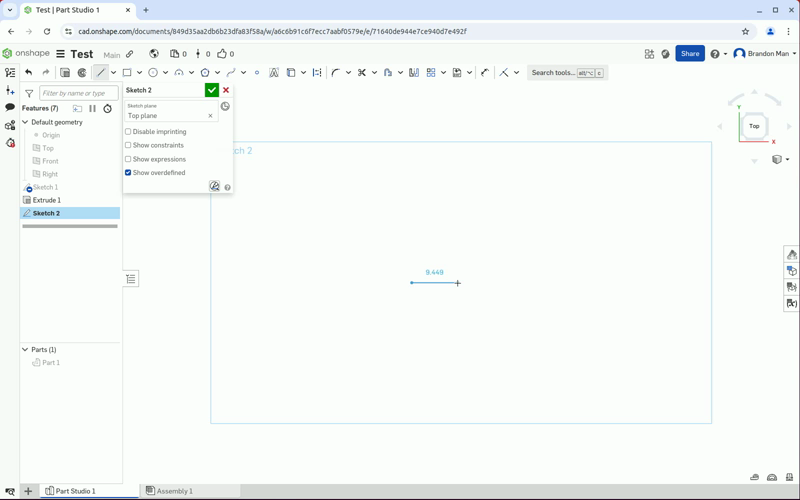
key_down(shift)
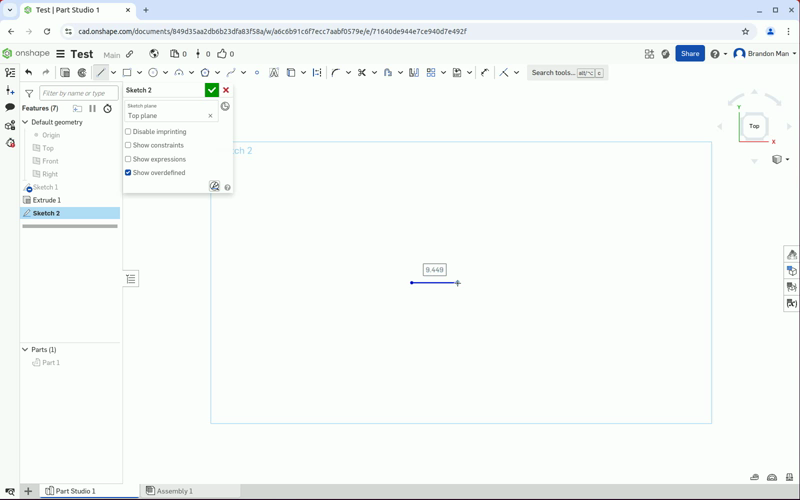
mouse_move(457, 170)
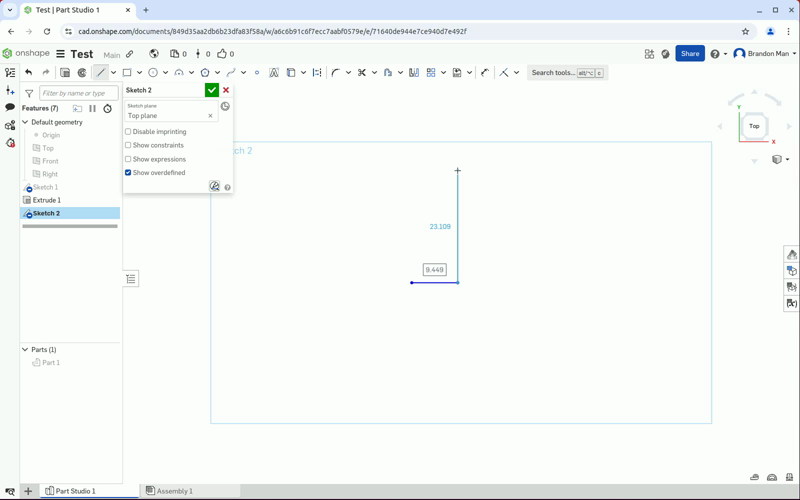
click(457, 170)
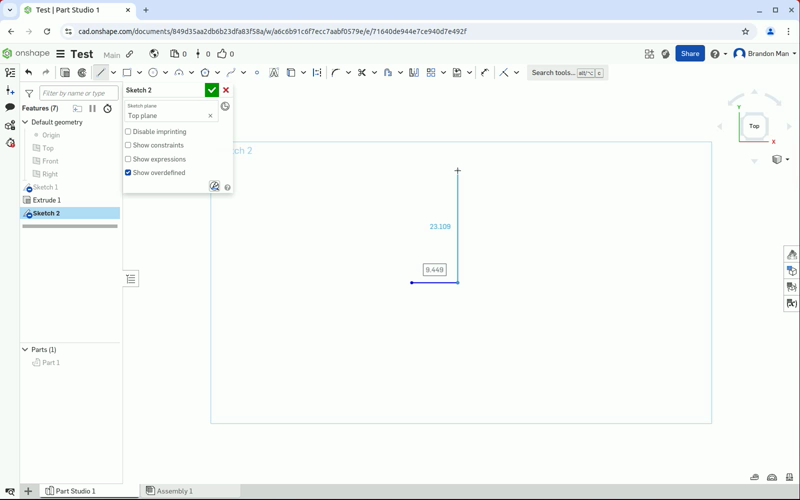
key_up(shift)
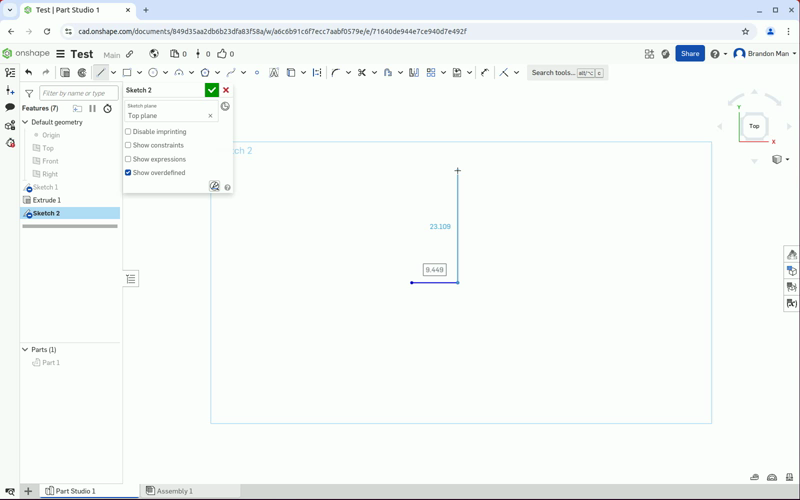
key_down(shift)
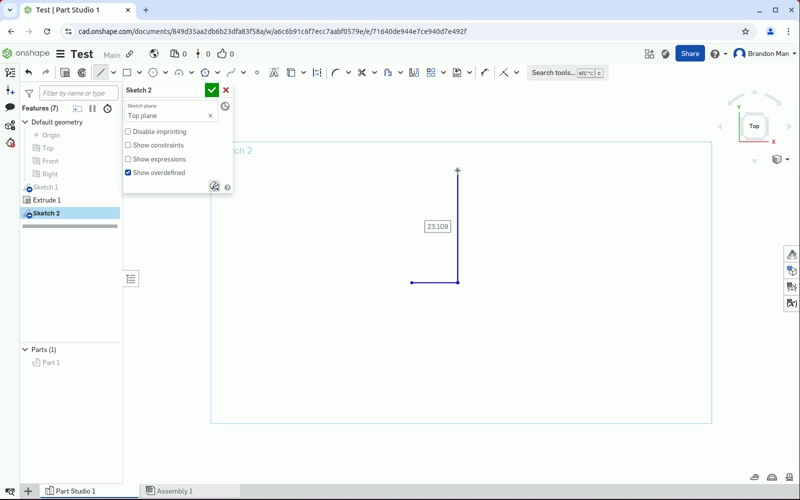
mouse_move(487, 170)
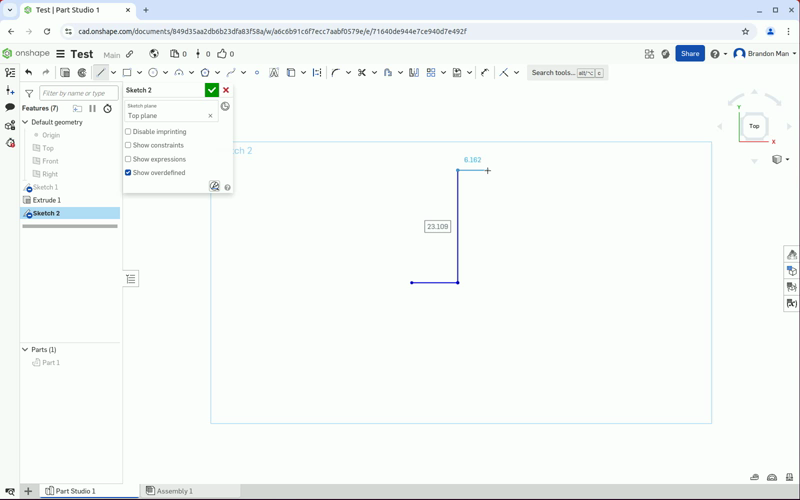
mouse_move(411, 170)
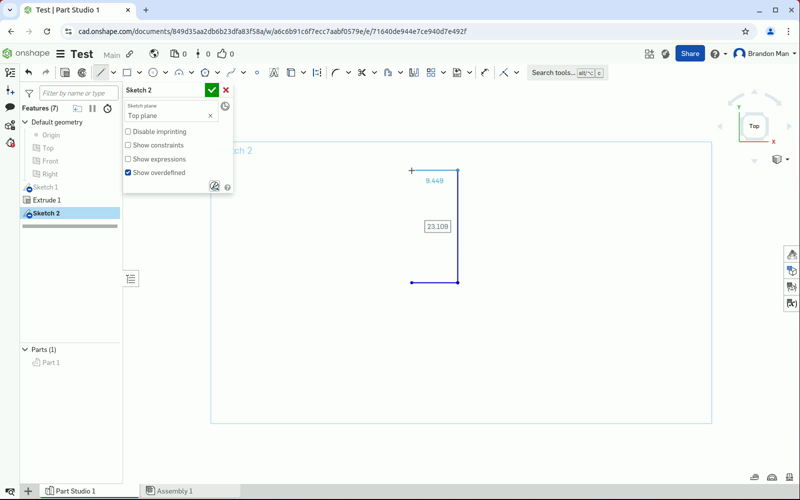
click(411, 170)
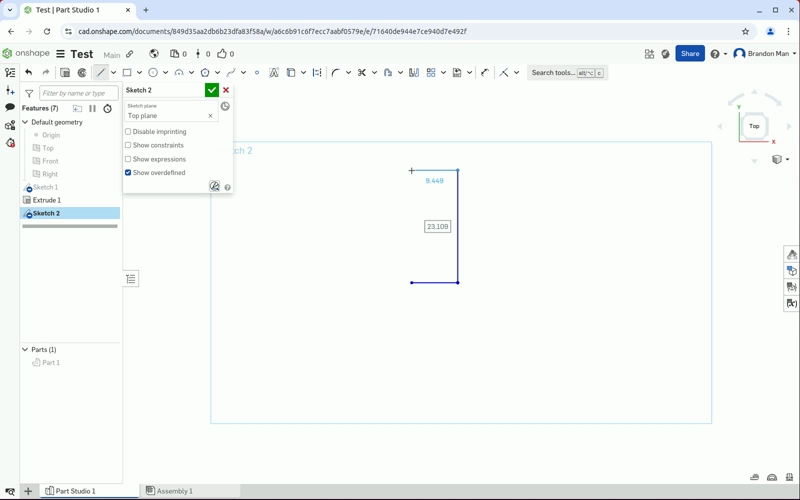
key_up(shift)
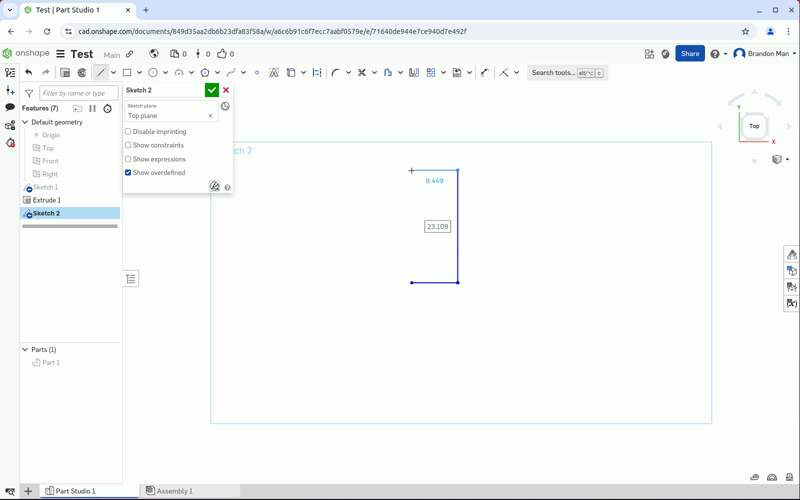
key_down(shift)
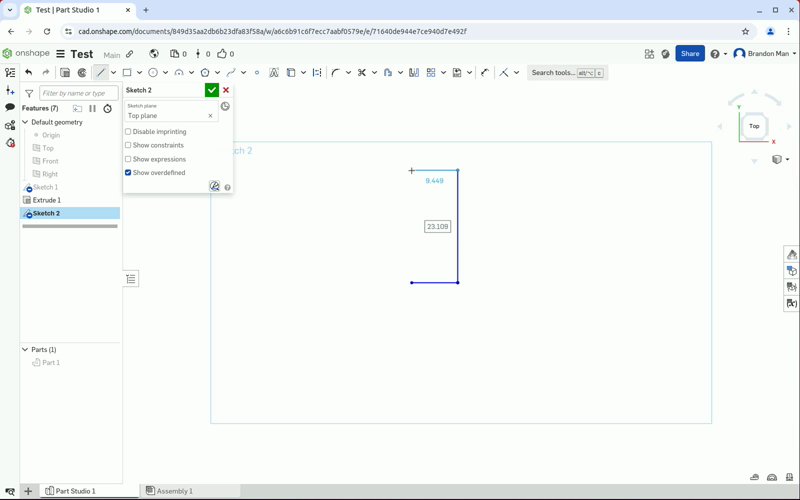
mouse_move(411, 282)
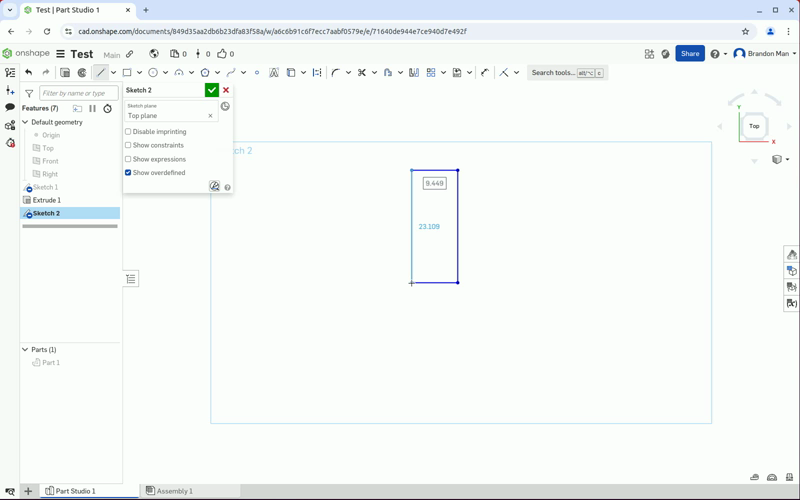
key_up(shift)
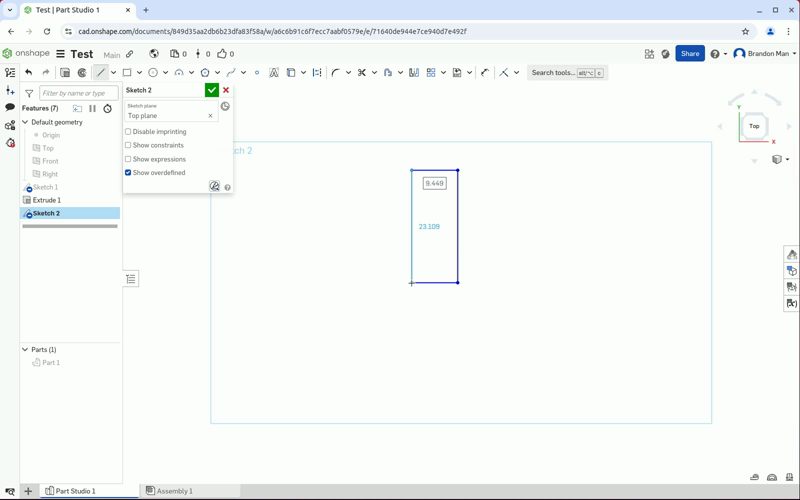
click(411, 282)
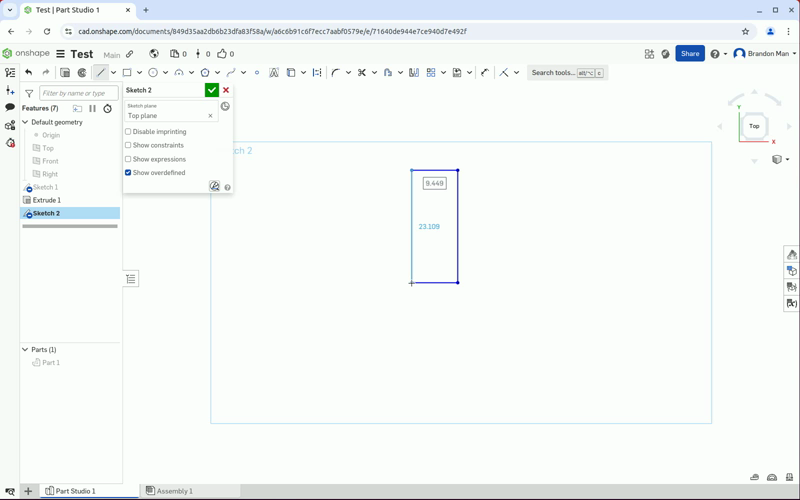
key(esc)
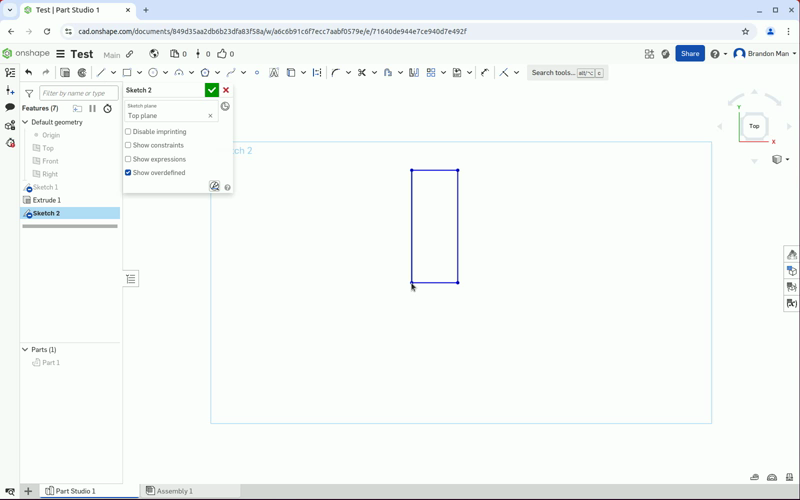
key(c)
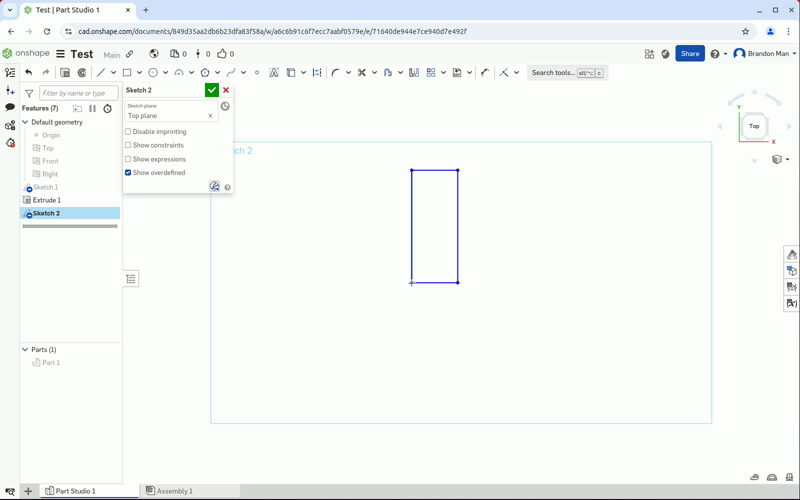
key_down(shift)
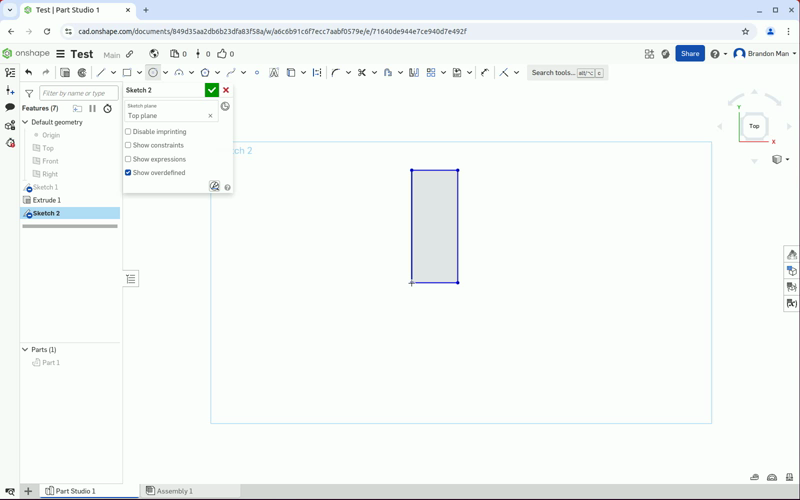
mouse_move(416, 279)
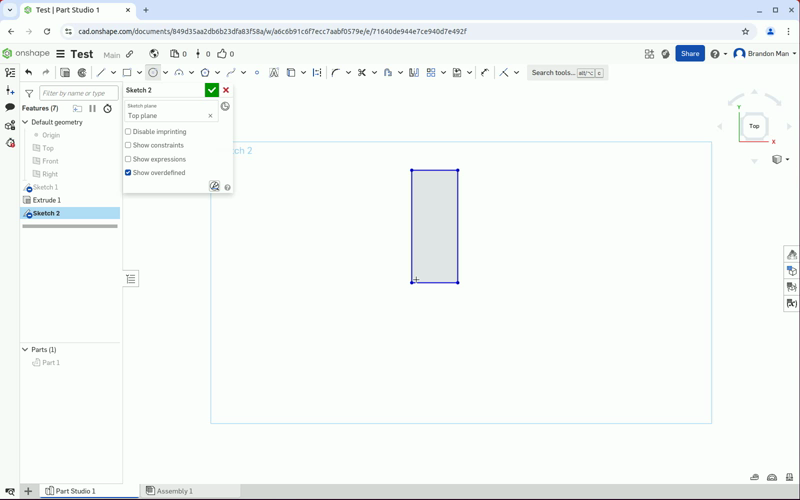
click(416, 279)
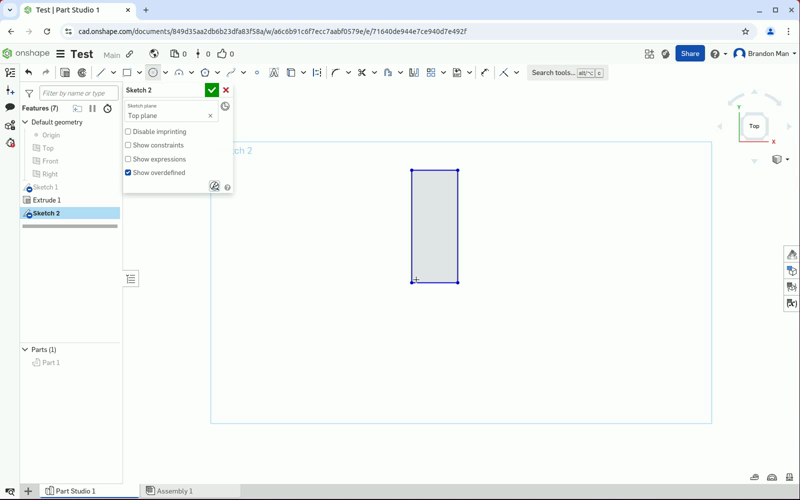
key_up(shift)
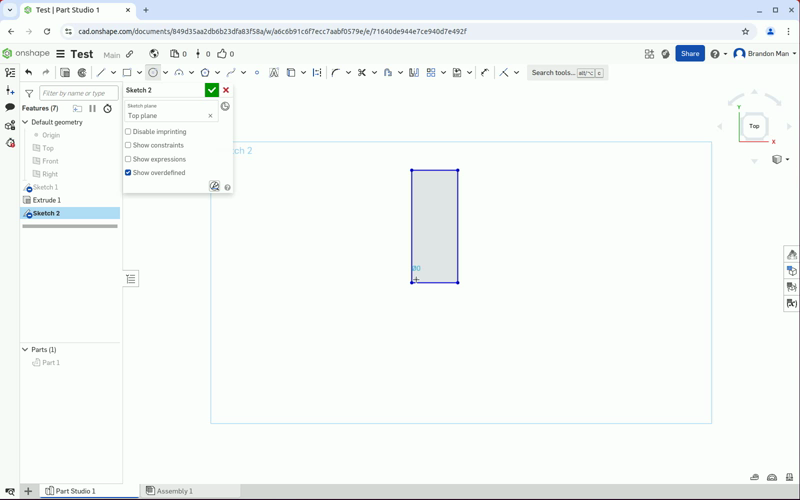
mouse_move(418, 279)
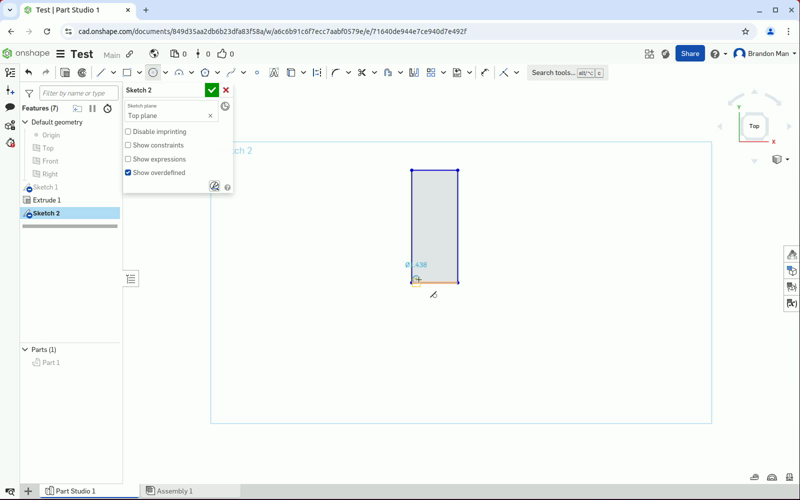
scroll(6)
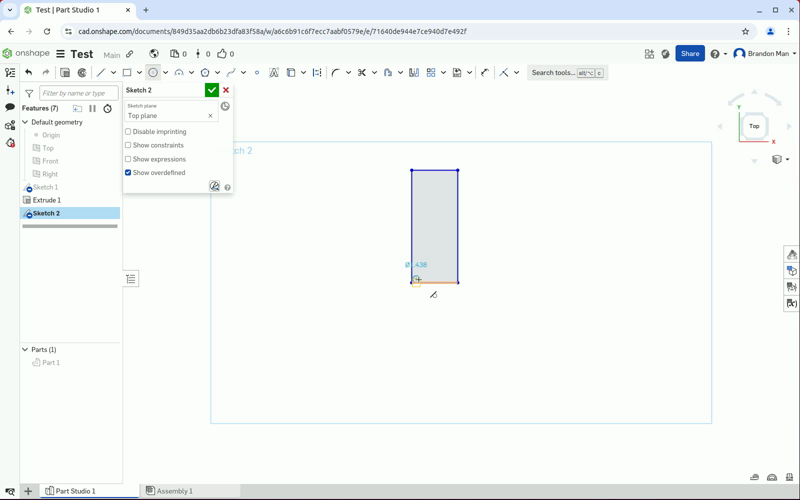
scroll(6)
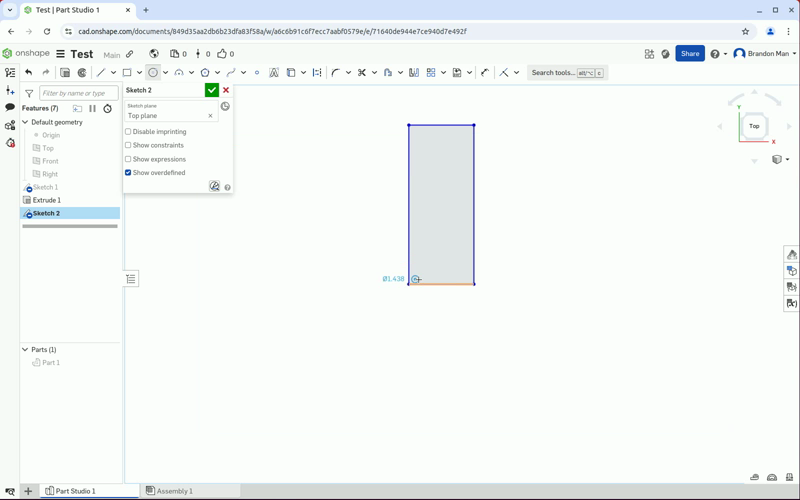
scroll(6)
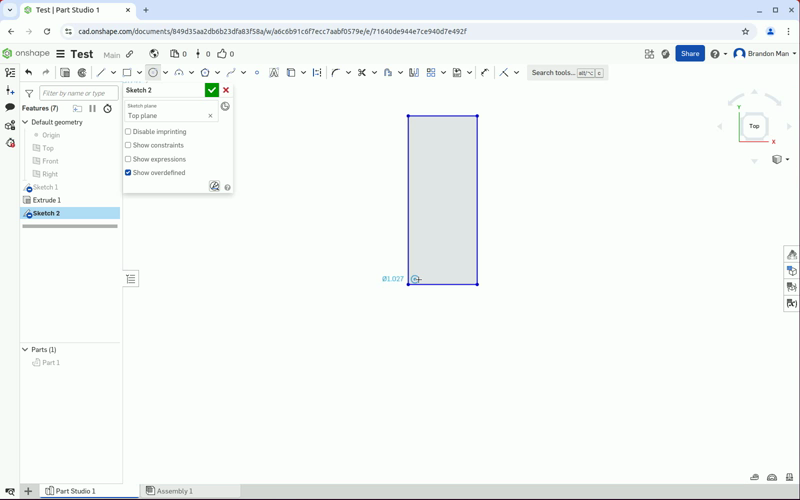
scroll(6)
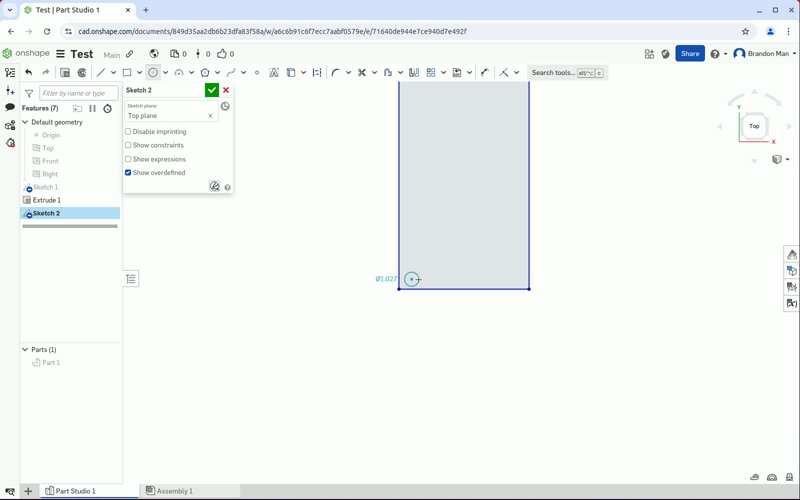
scroll(6)
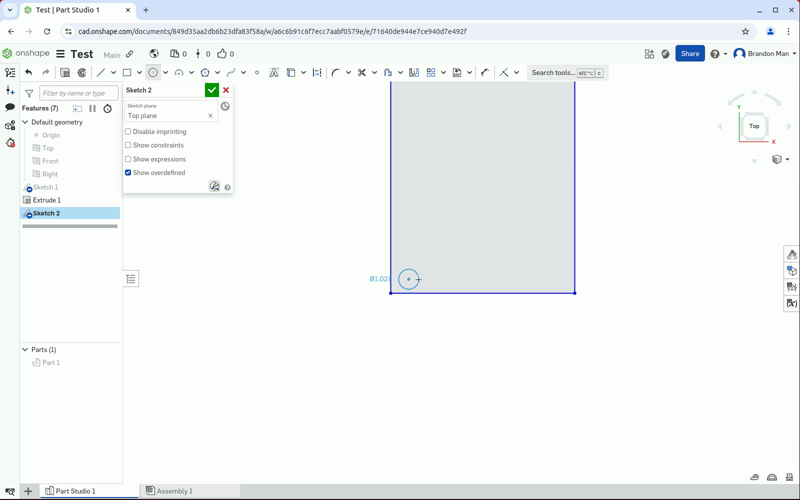
scroll(6)
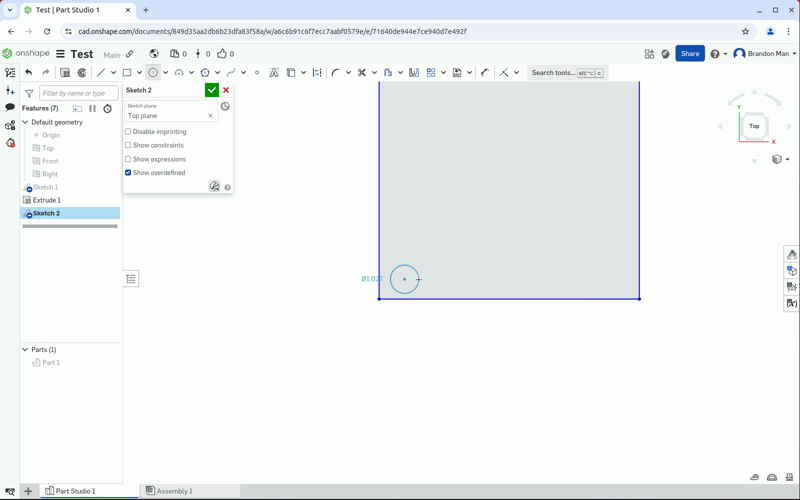
scroll(6)
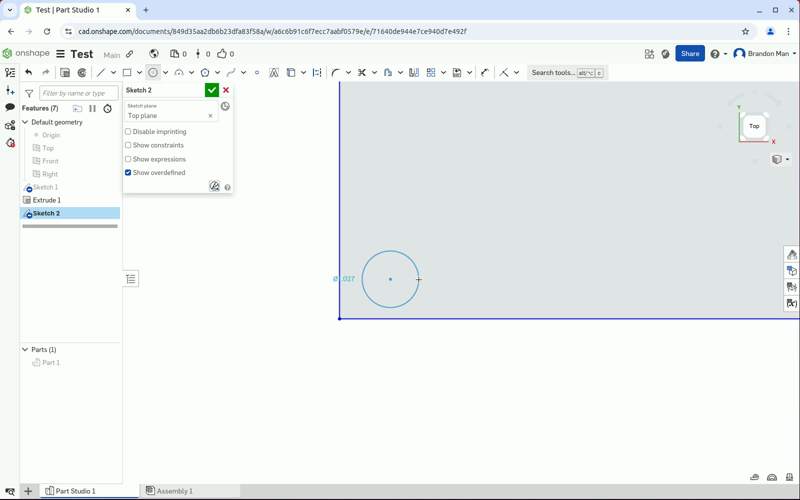
click(418, 279)
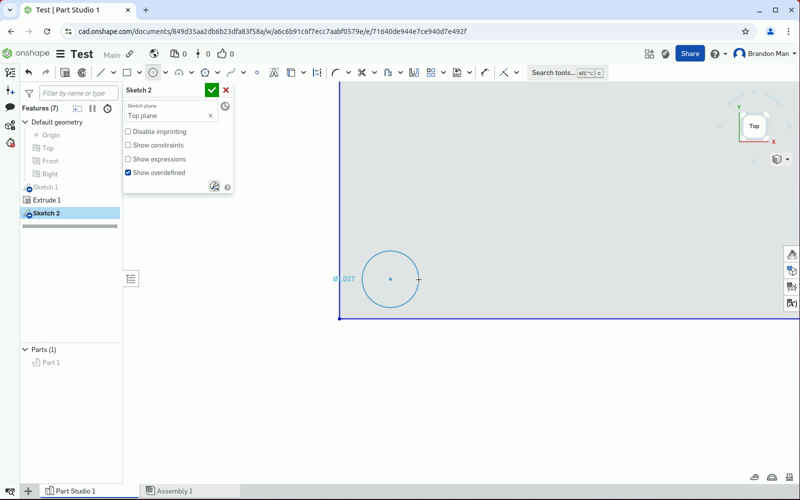
scroll(-6)
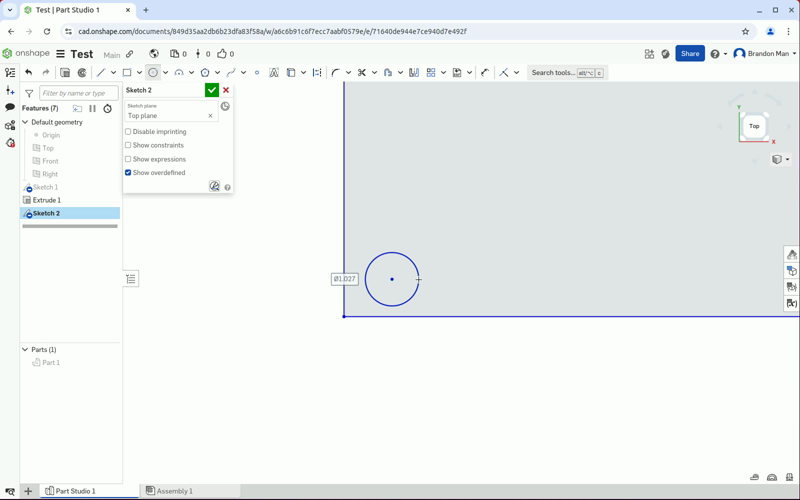
scroll(-6)
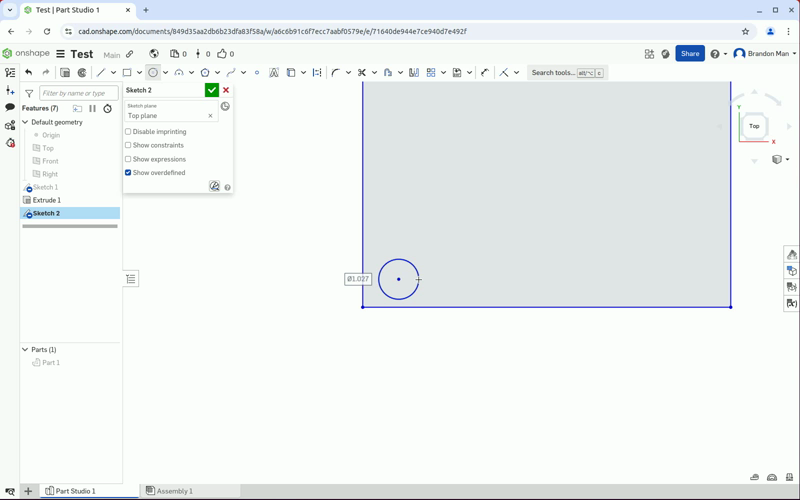
scroll(-6)
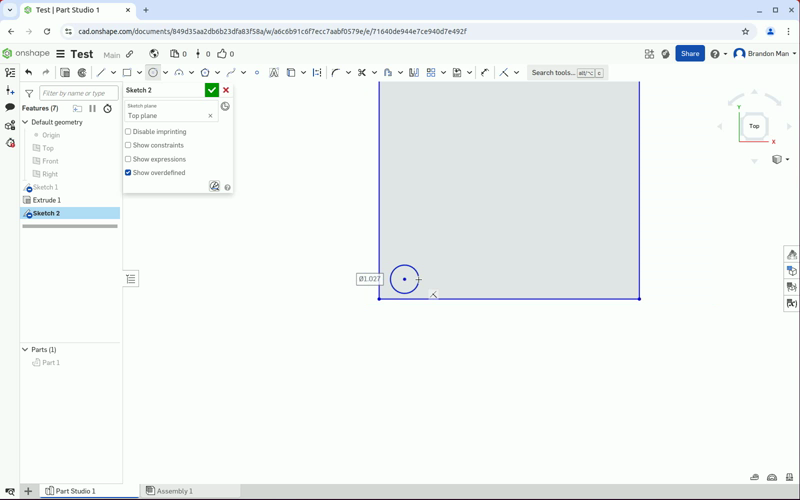
scroll(-6)
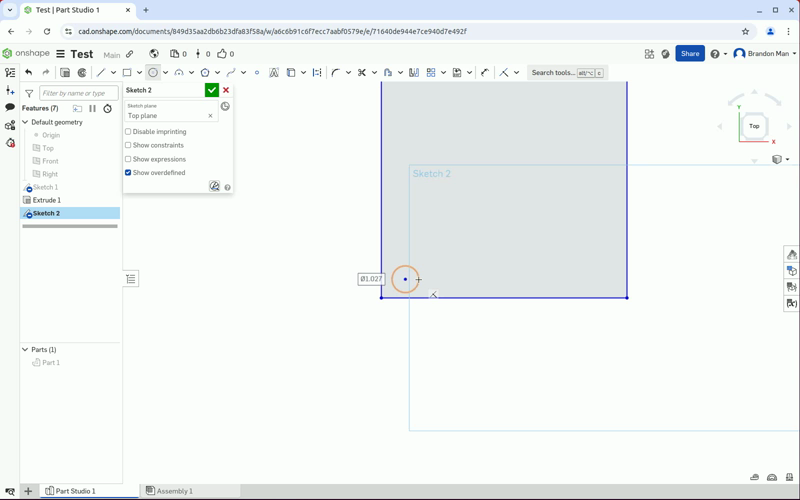
scroll(-6)
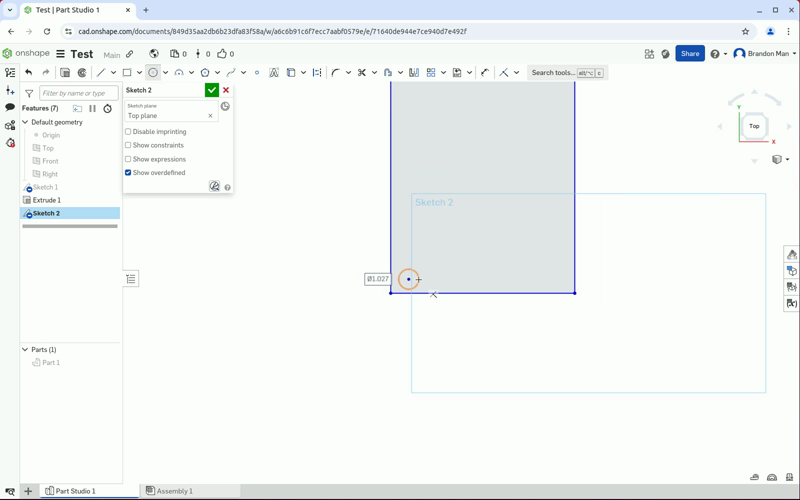
scroll(-6)
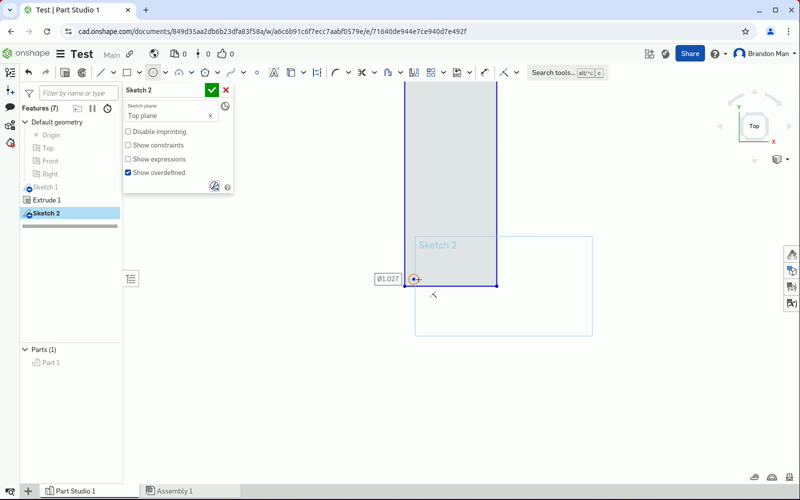
scroll(-6)
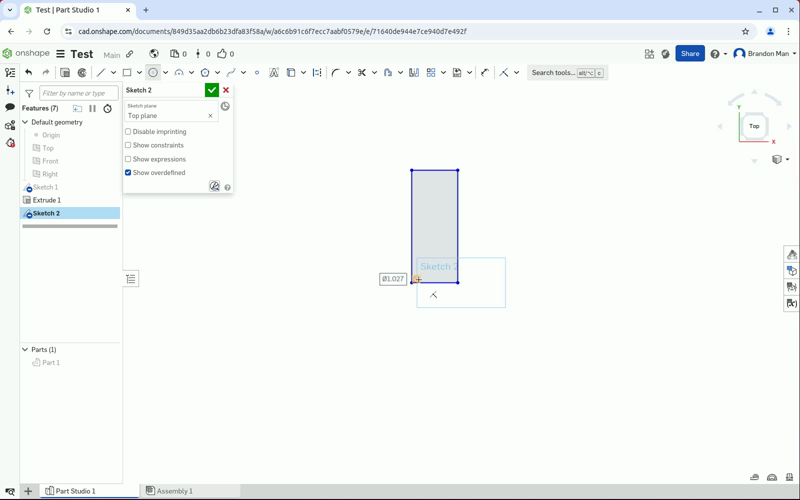
key(esc)
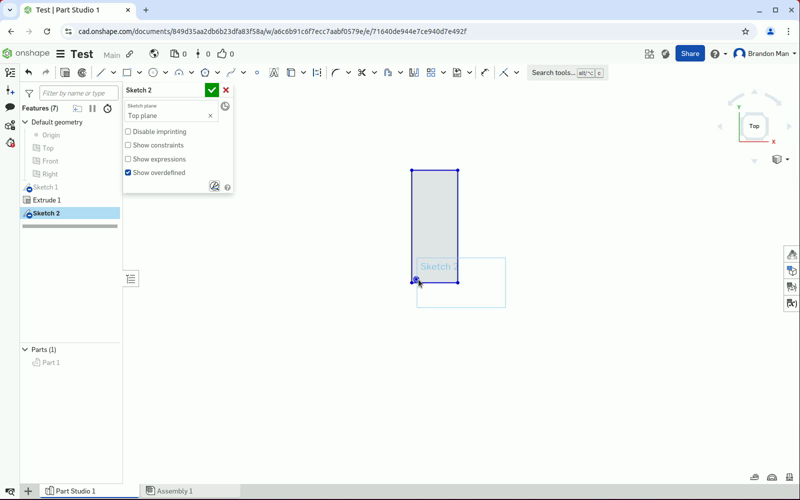
key(c)
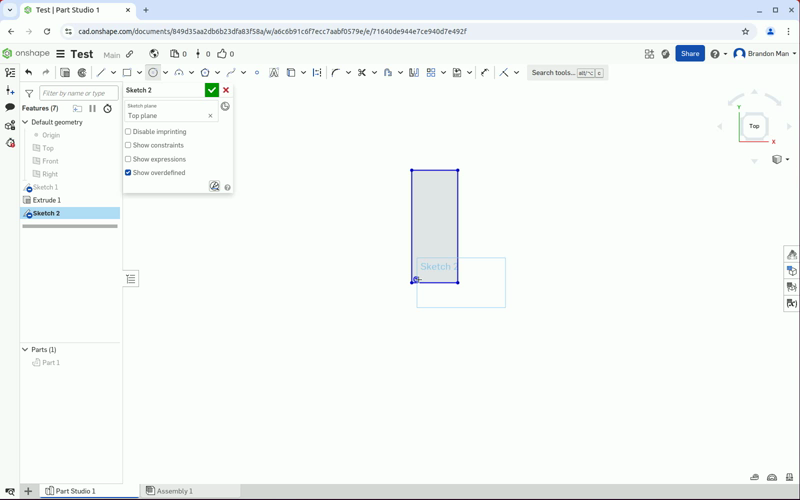
key_down(shift)
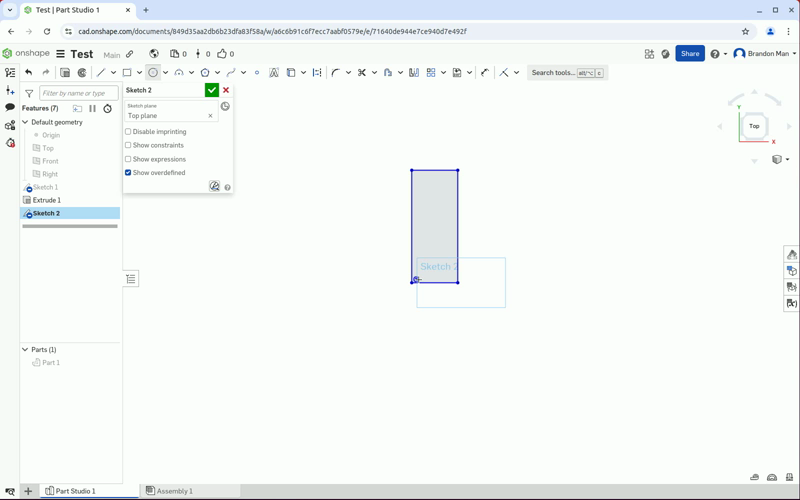
mouse_move(416, 174)
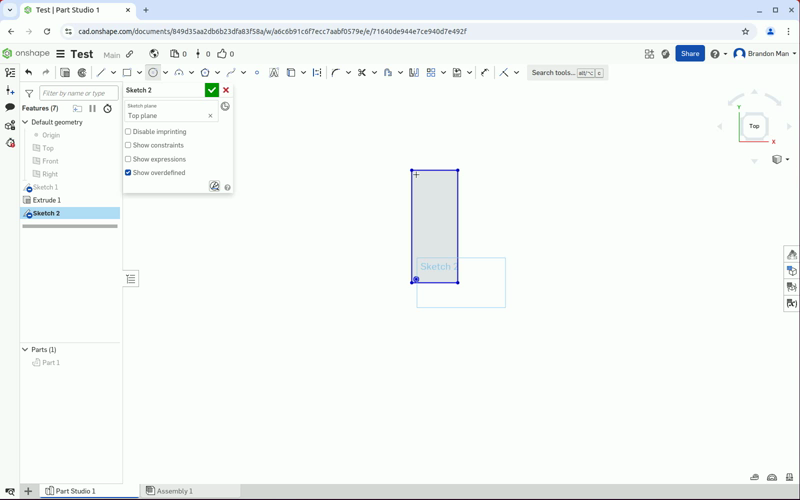
click(416, 174)
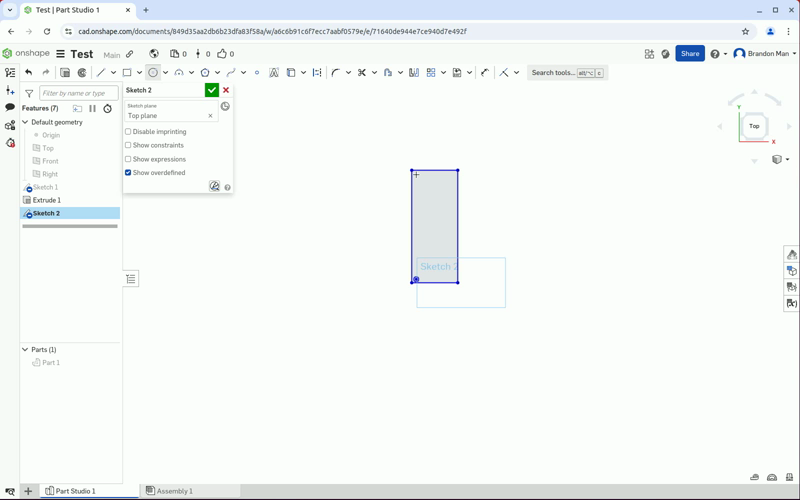
key_up(shift)
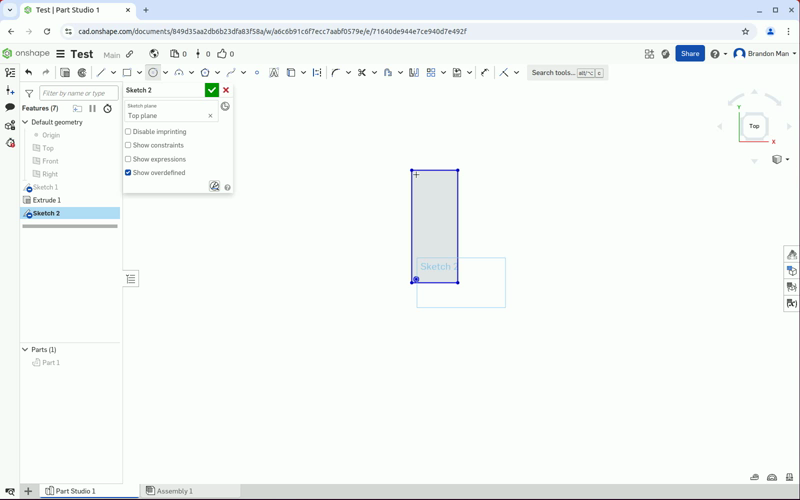
mouse_move(418, 174)
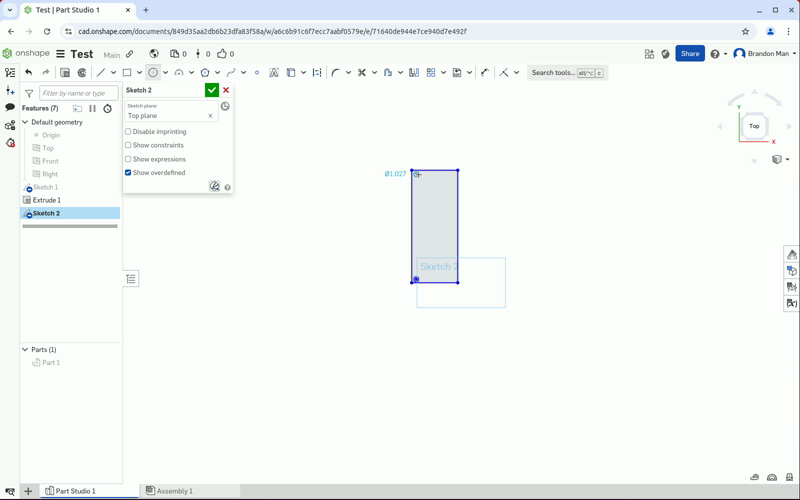
scroll(6)
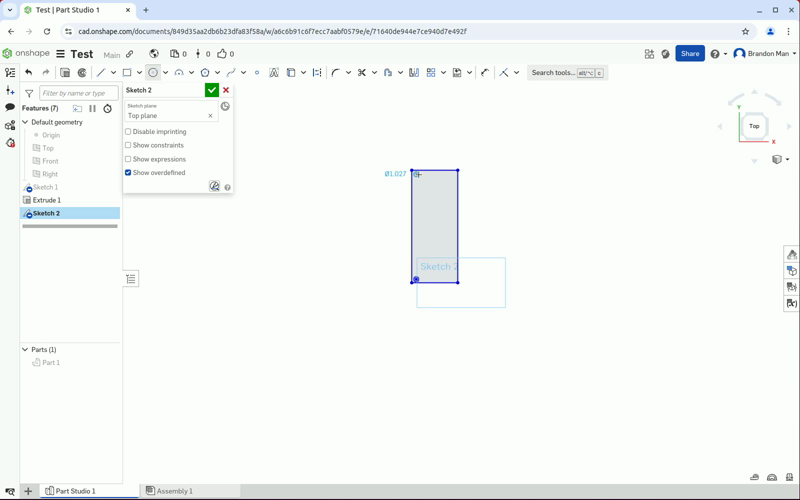
scroll(6)
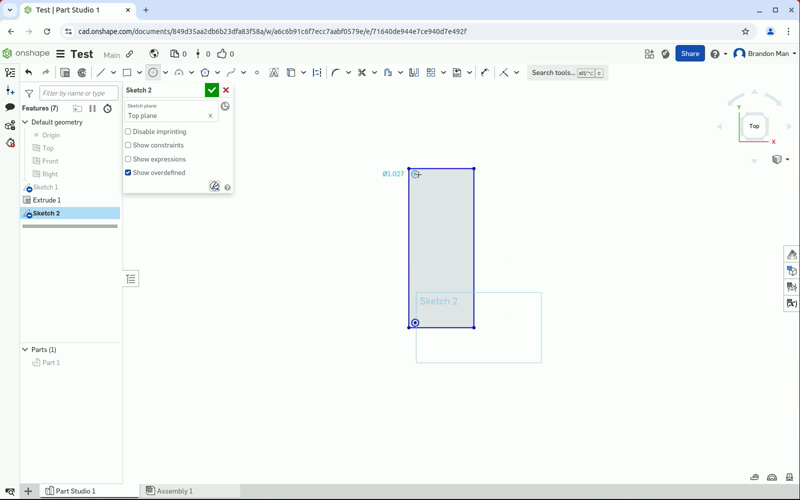
scroll(6)
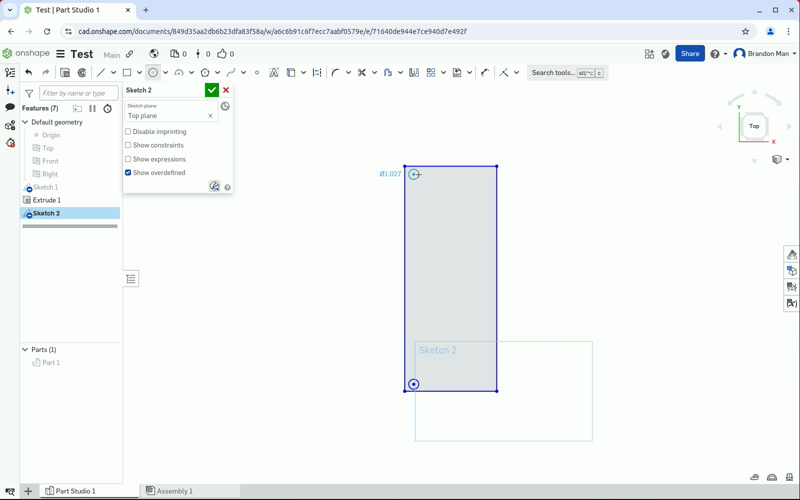
scroll(6)
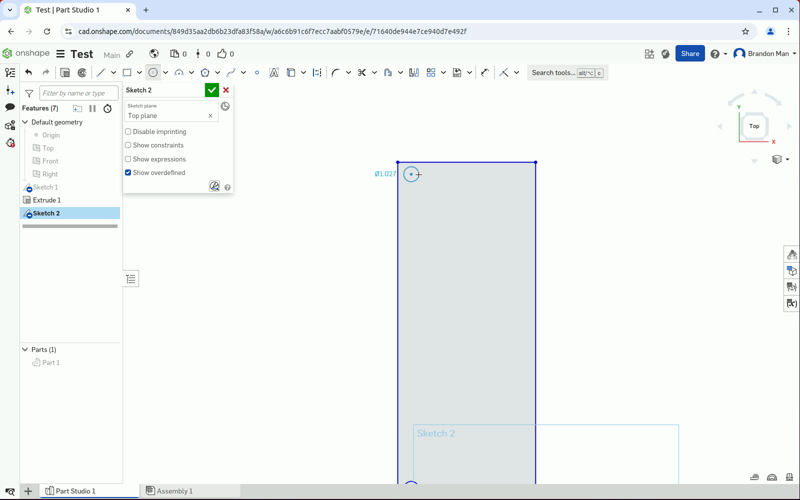
scroll(6)
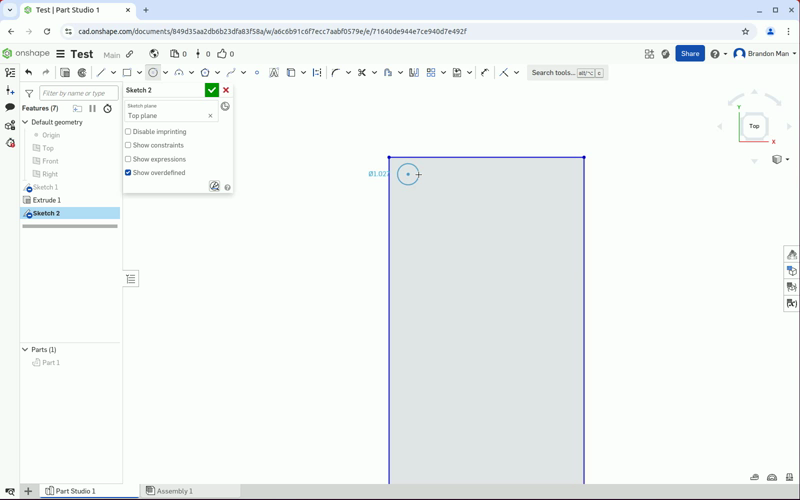
scroll(6)
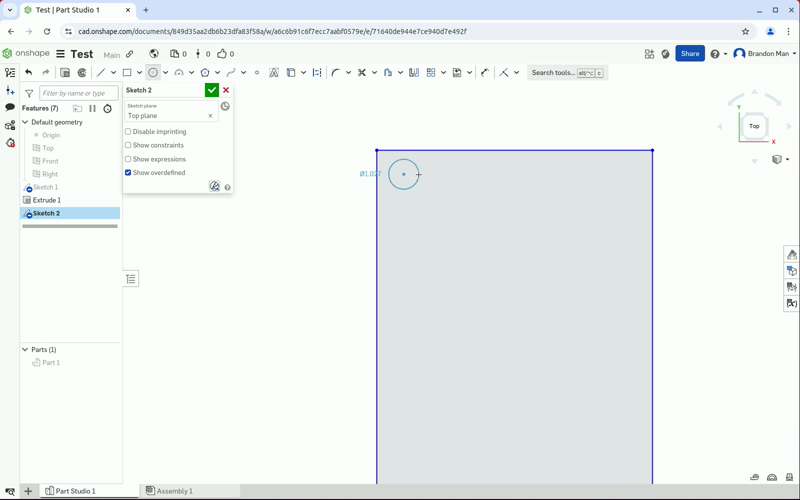
scroll(6)
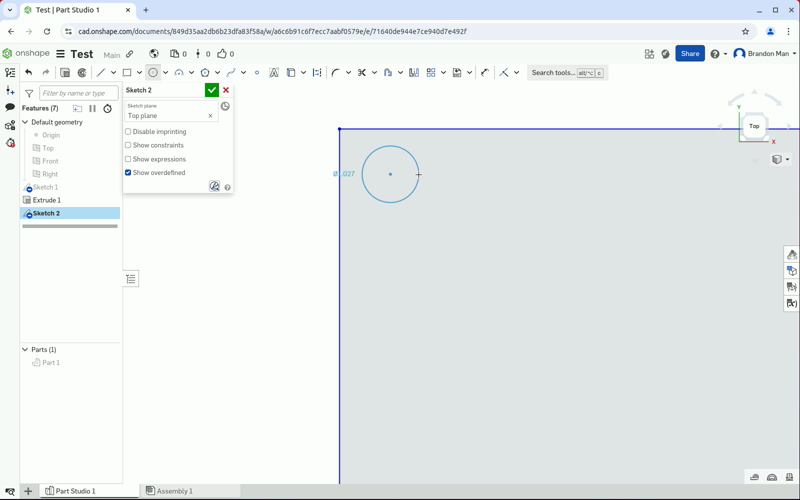
click(418, 174)
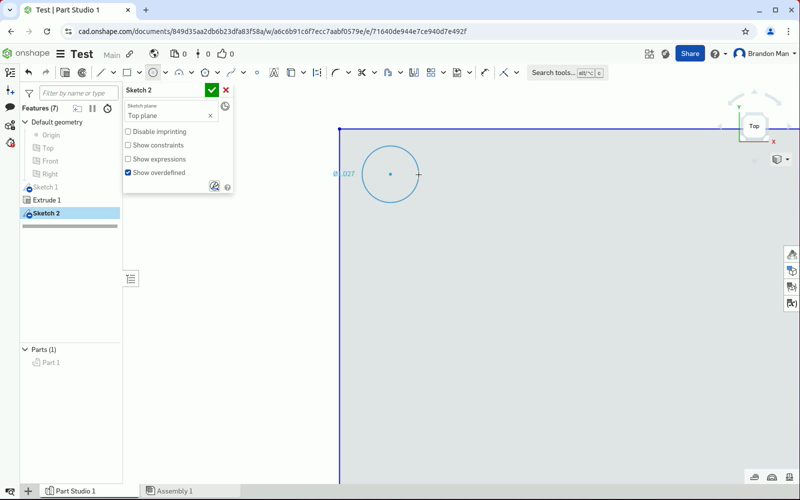
scroll(-6)
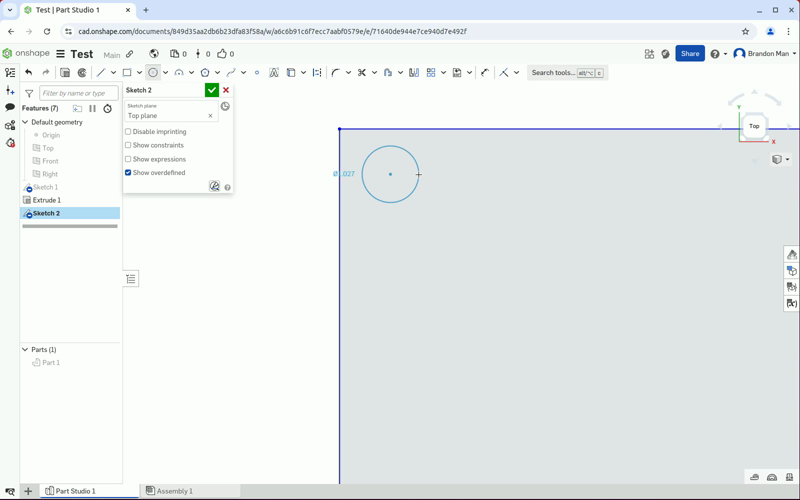
scroll(-6)
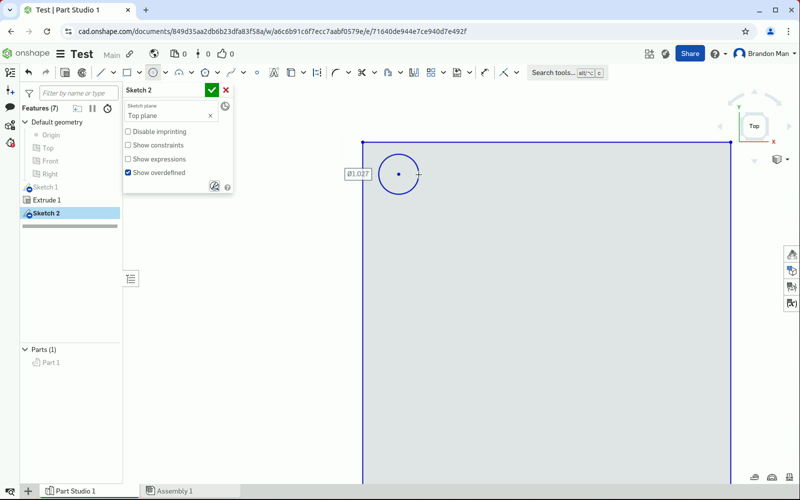
scroll(-6)
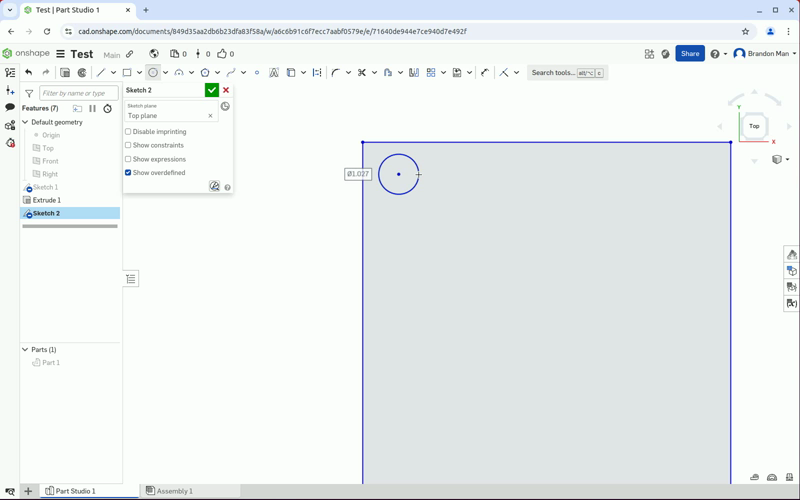
scroll(-6)
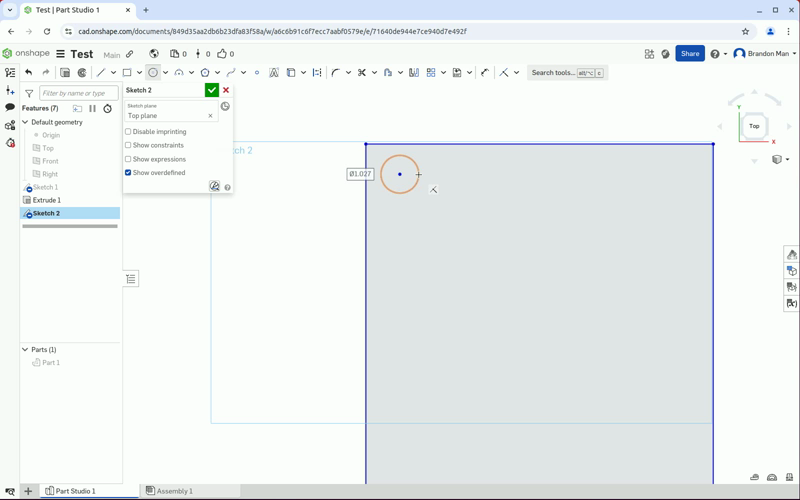
scroll(-6)
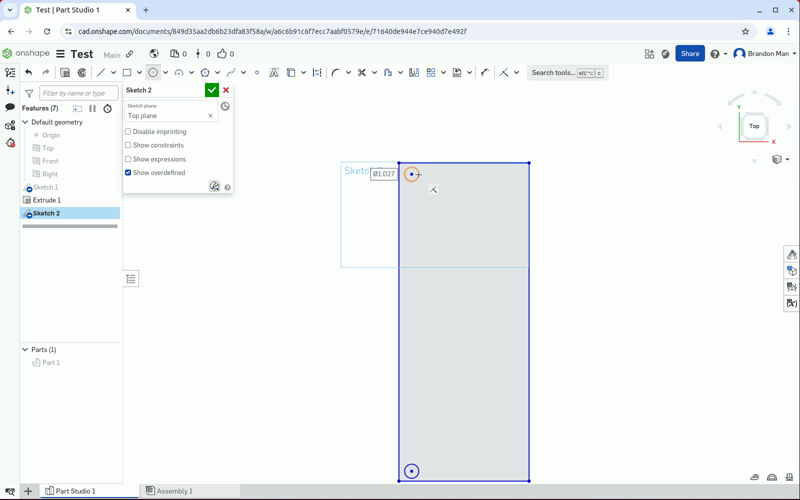
scroll(-6)
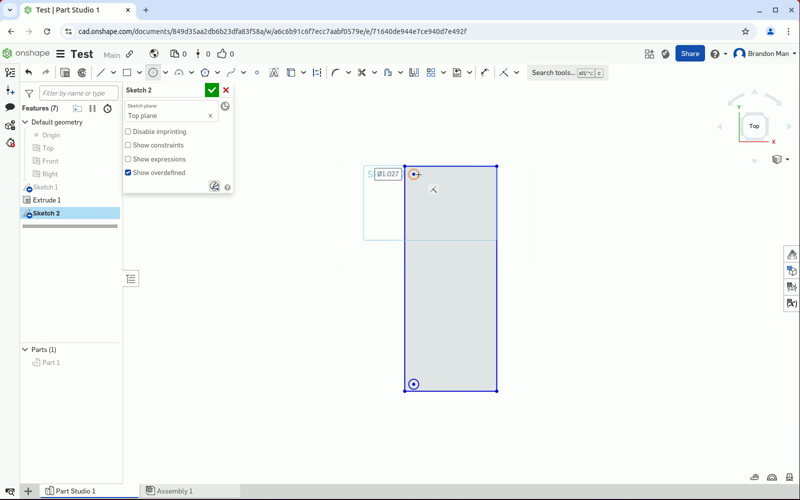
scroll(-6)
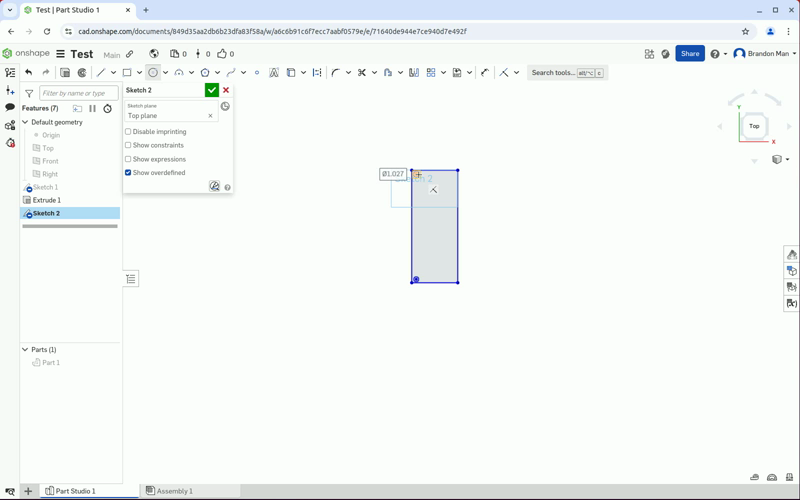
key(esc)
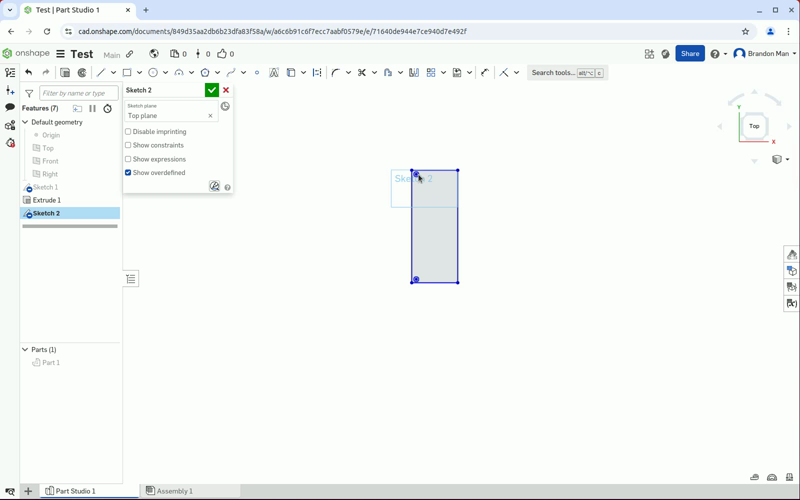
key(c)
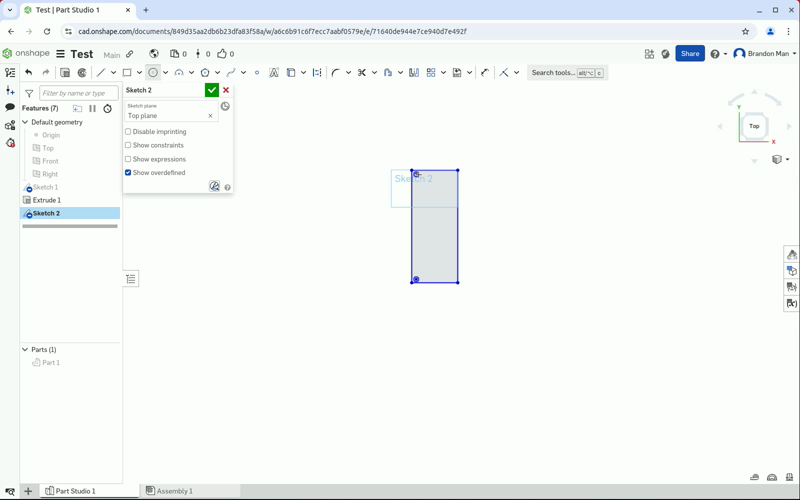
key_down(shift)
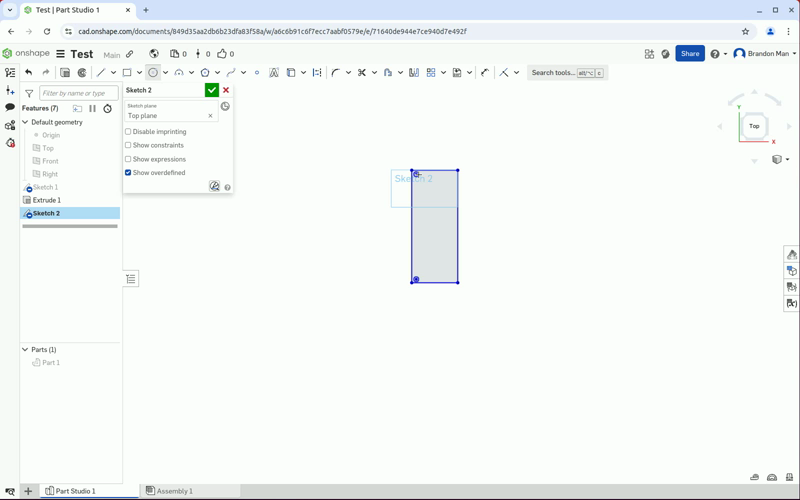
mouse_move(451, 174)
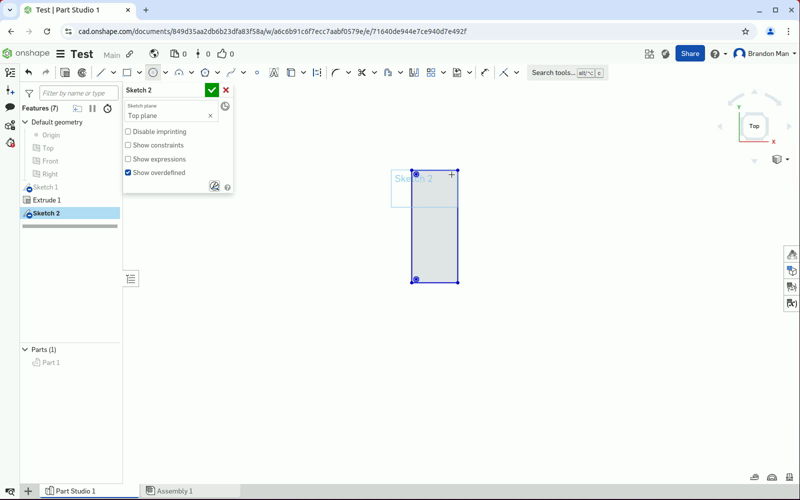
click(451, 174)
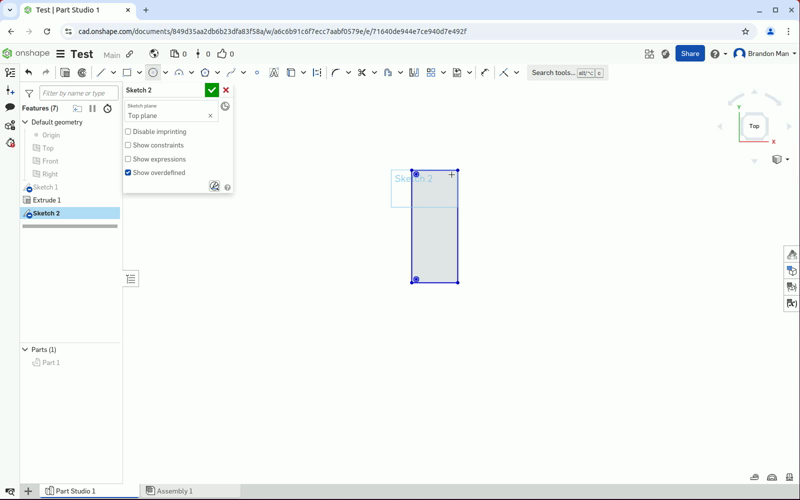
key_up(shift)
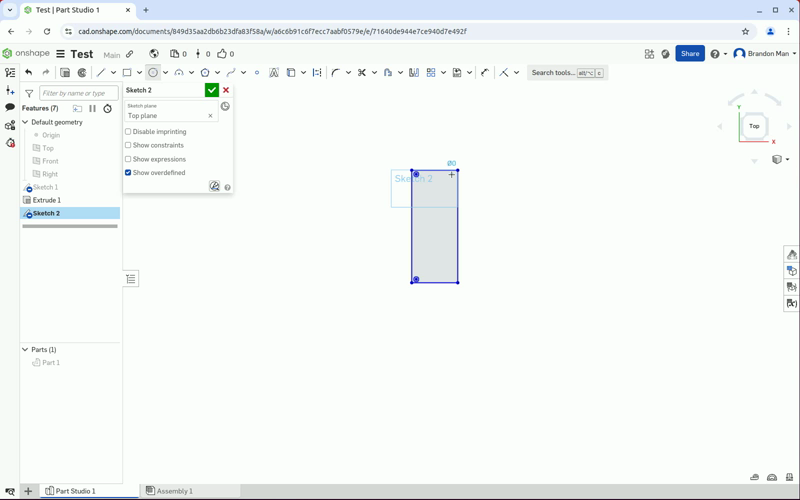
mouse_move(454, 174)
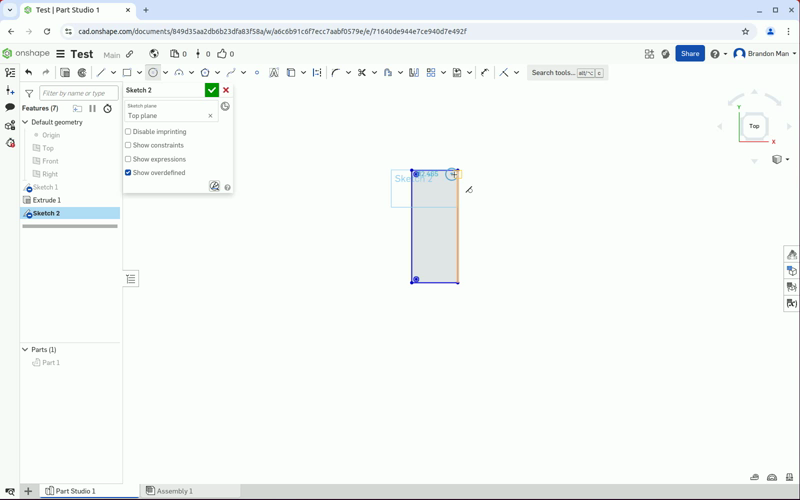
scroll(6)
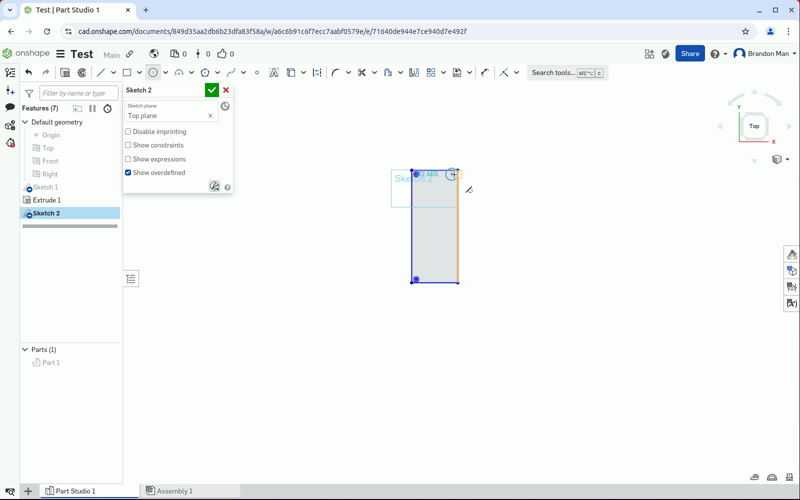
scroll(6)
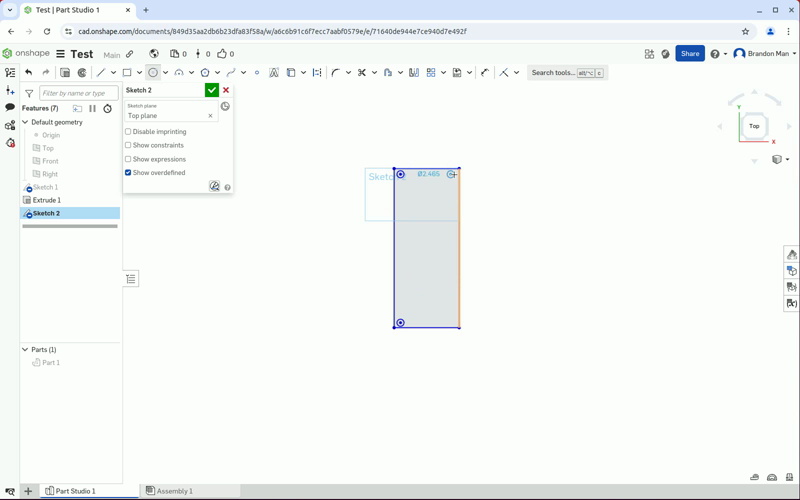
scroll(6)
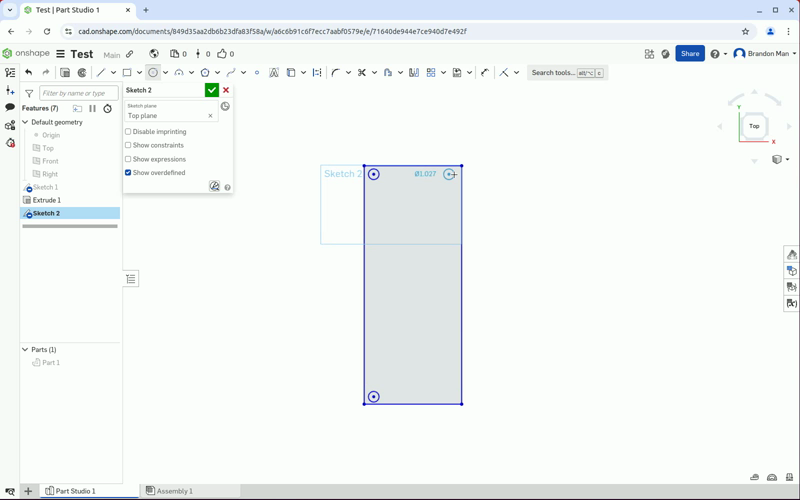
scroll(6)
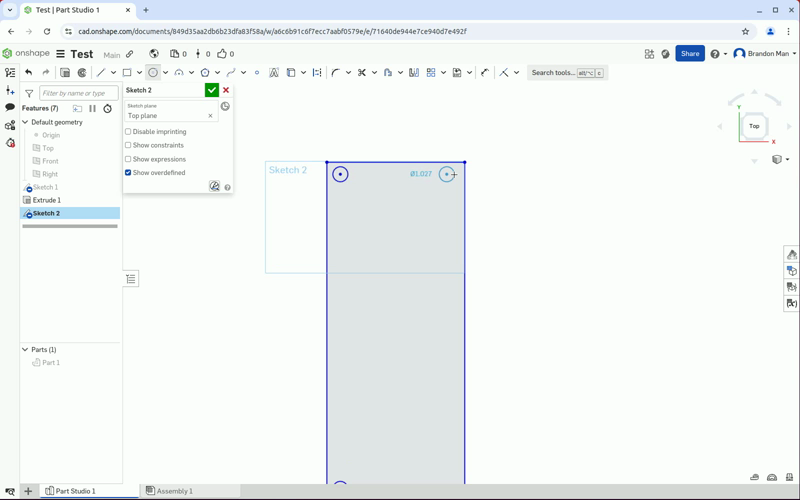
scroll(6)
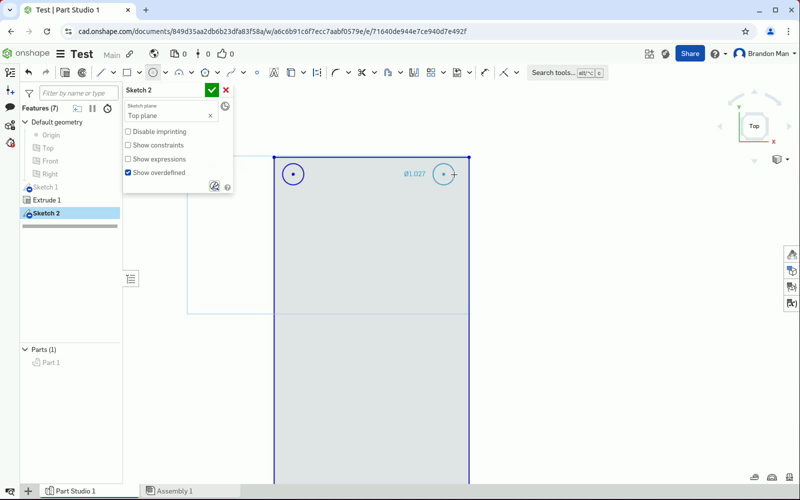
scroll(6)
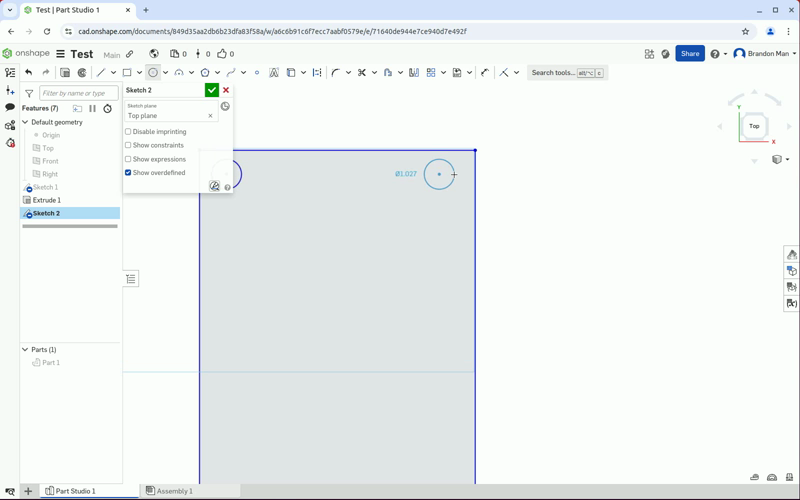
scroll(6)
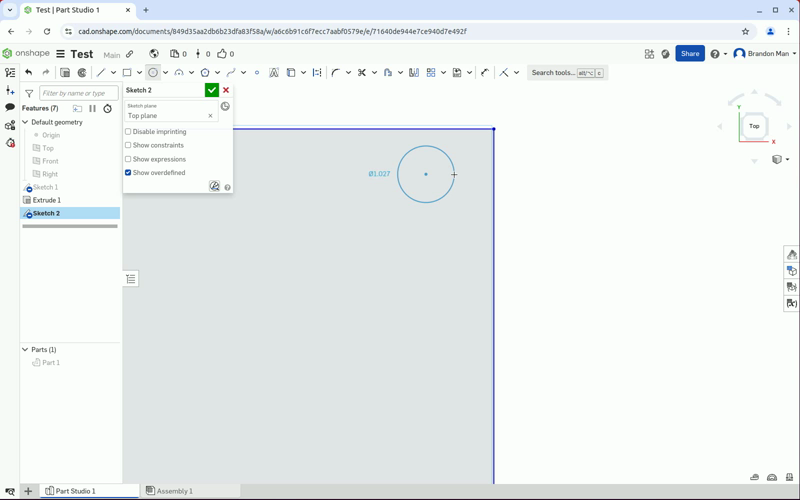
click(454, 174)
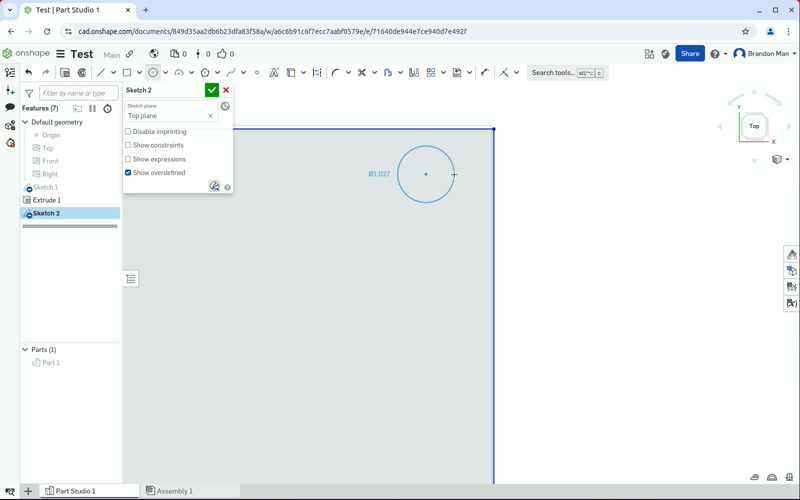
scroll(-6)
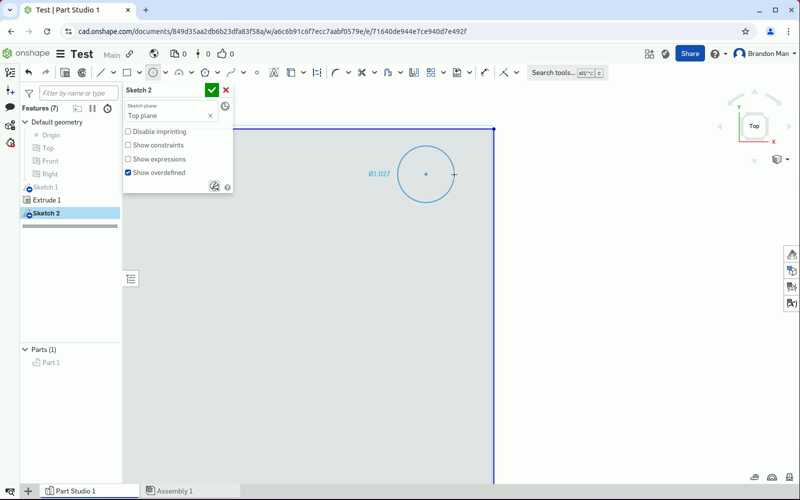
scroll(-6)
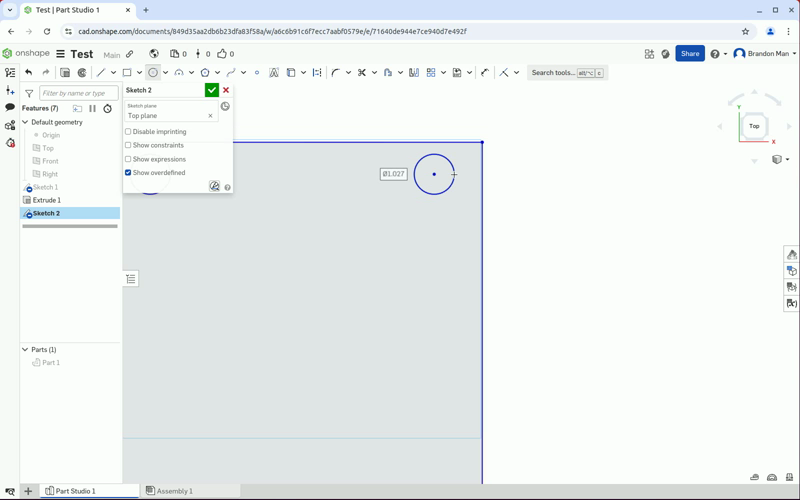
scroll(-6)
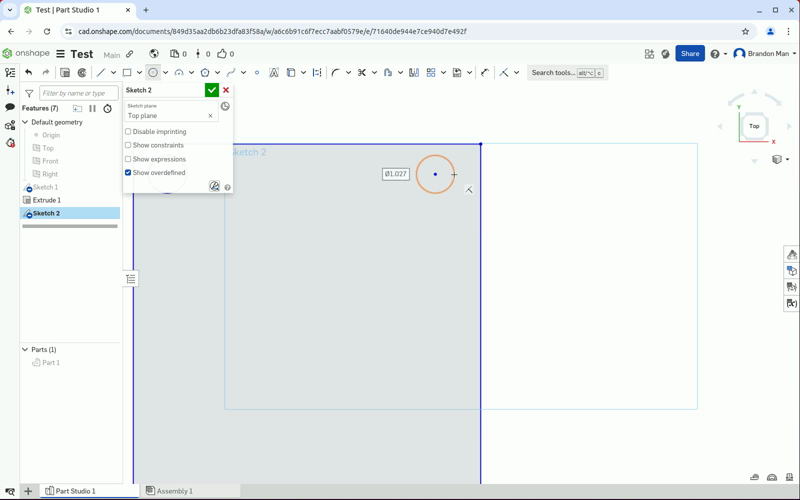
scroll(-6)
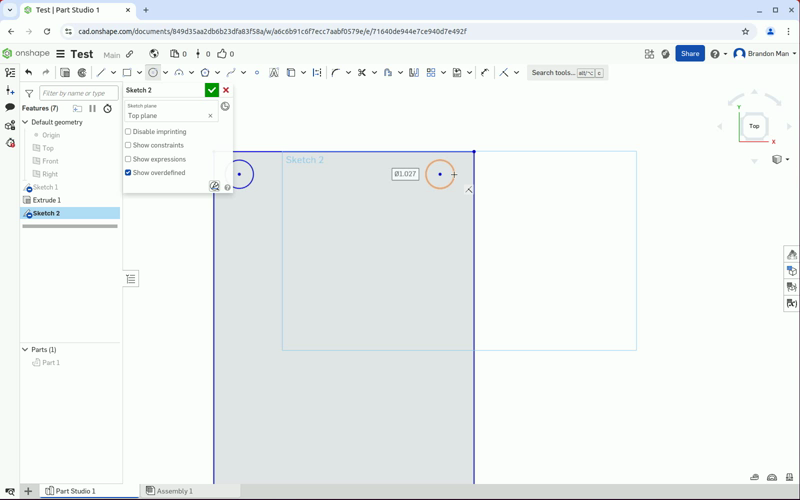
scroll(-6)
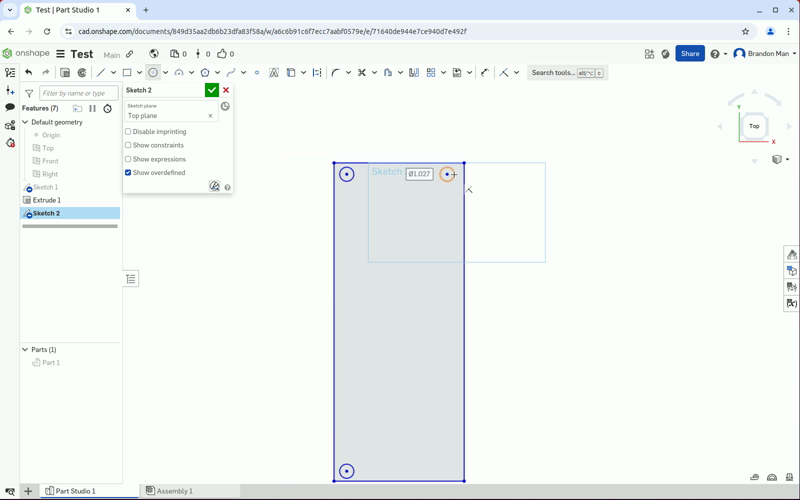
scroll(-6)
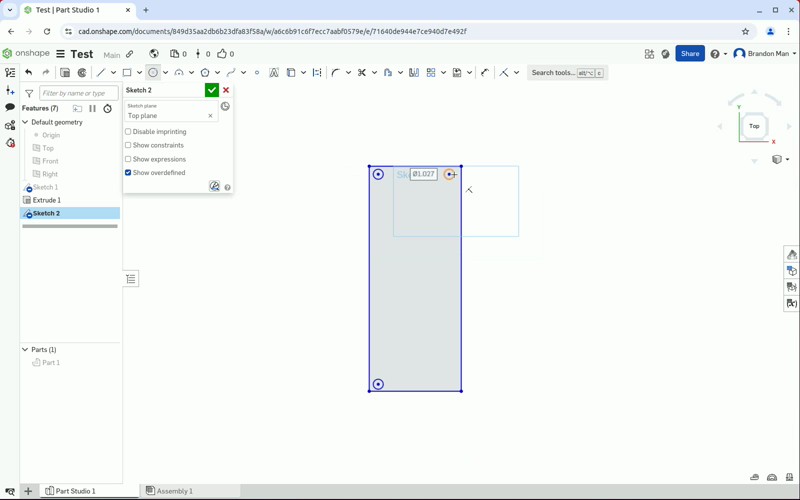
scroll(-6)
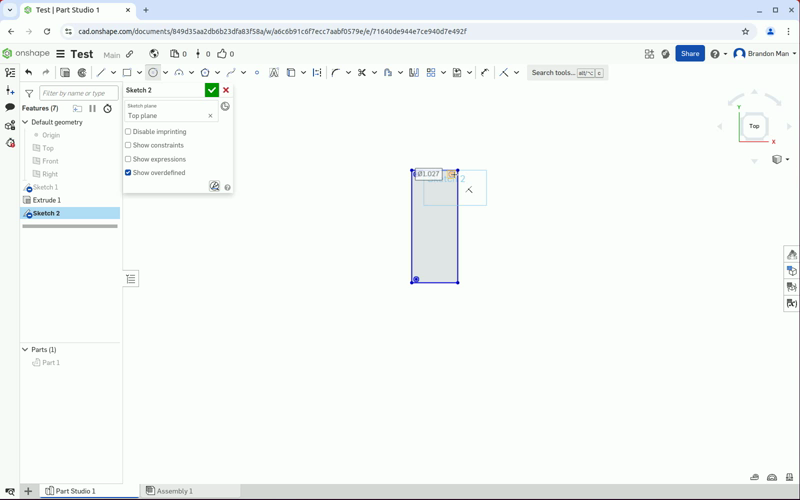
key(esc)
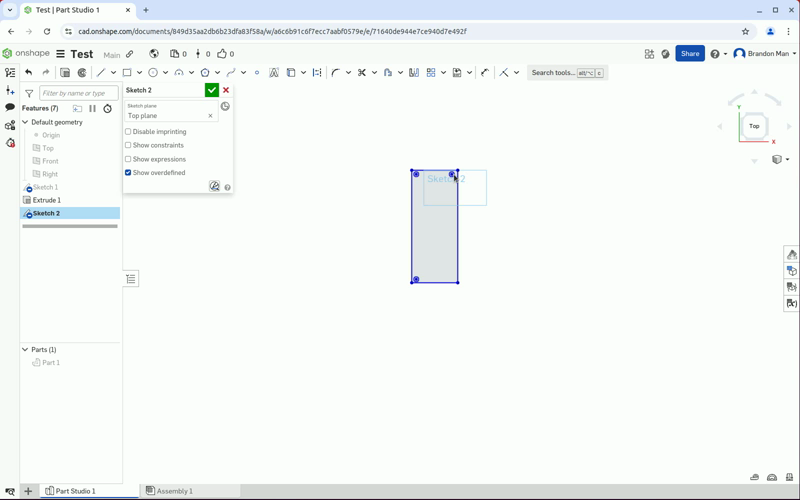
mouse_move(418, 184)
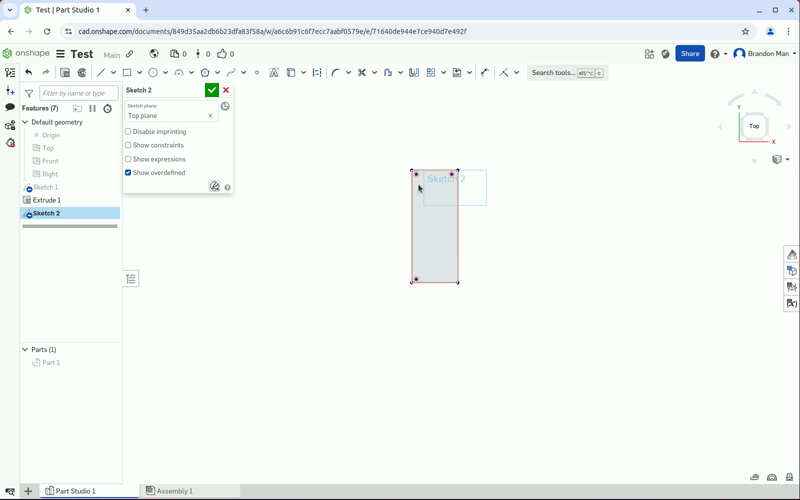
click(418, 184)
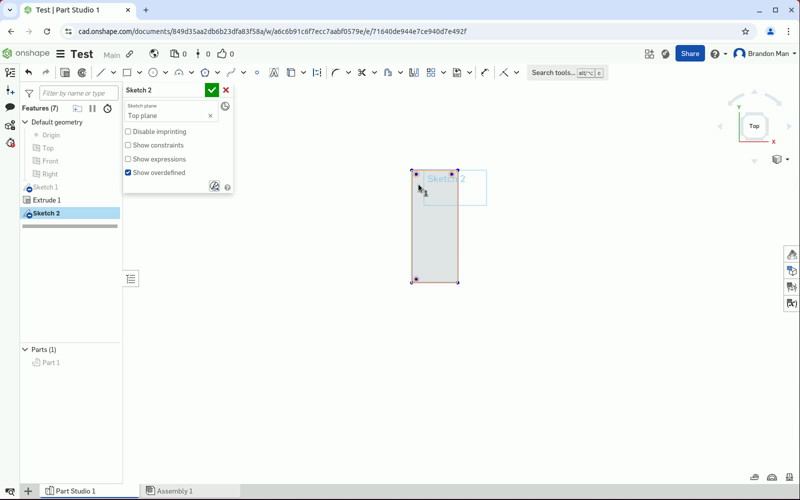
mouse_move(73, 352)
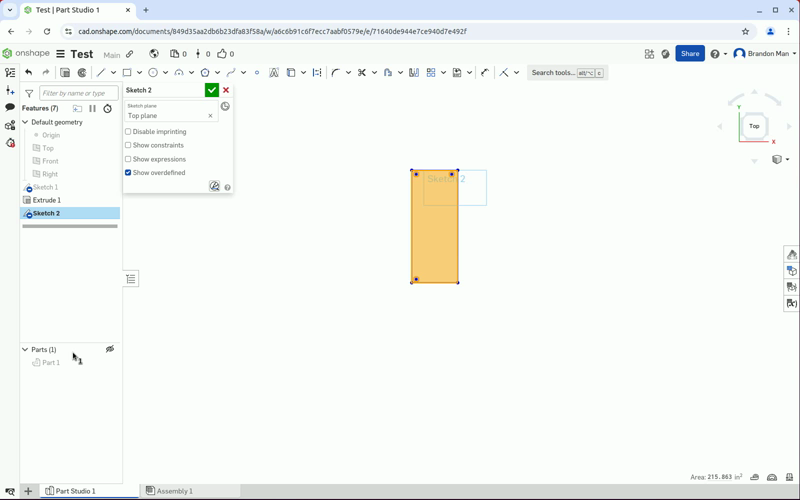
key(shift+y)
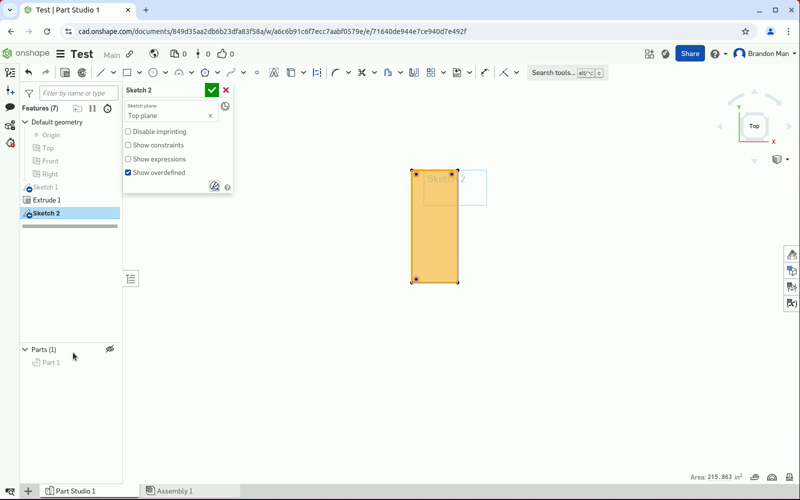
key(shift+e)
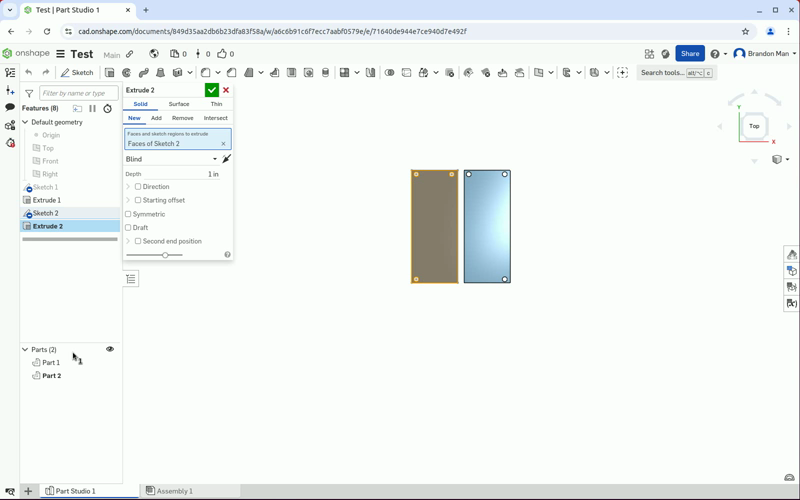
mouse_move(143, 106)
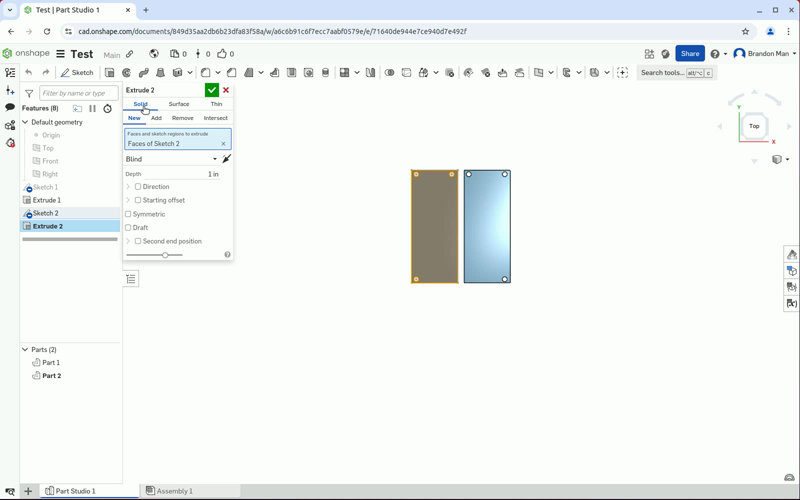
click(143, 106)
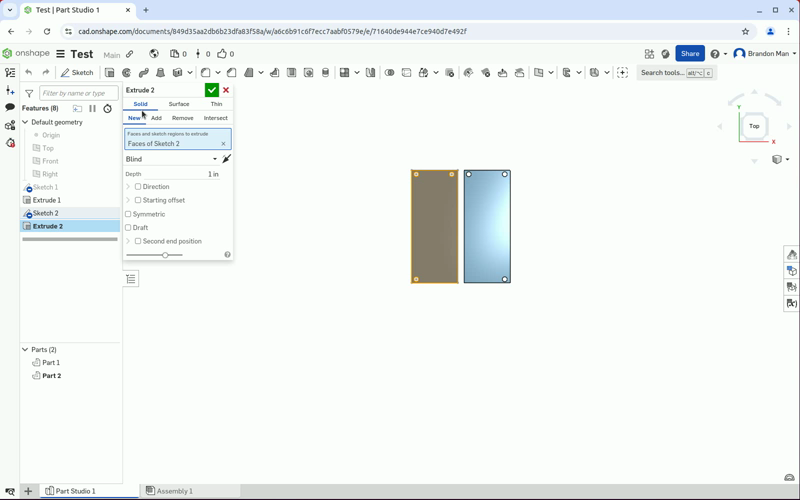
mouse_move(137, 120)
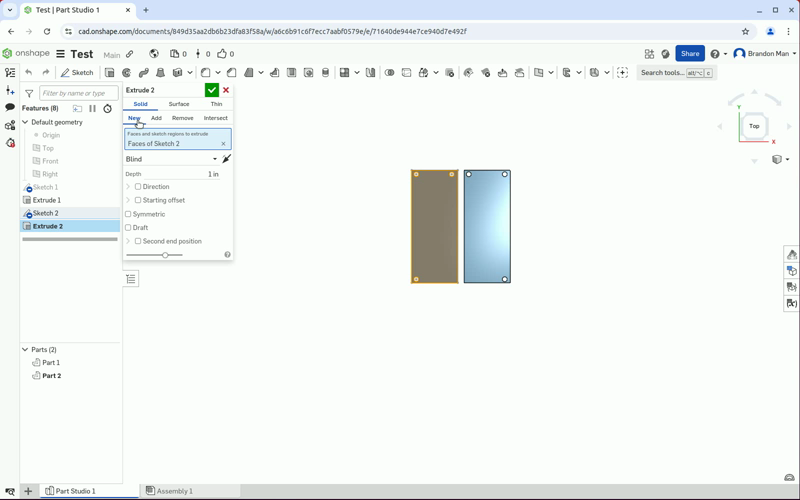
click(137, 120)
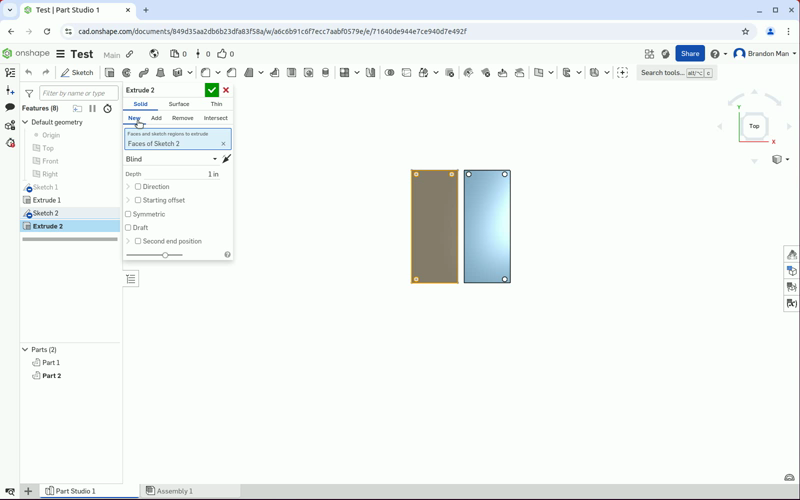
key(tab, 4)
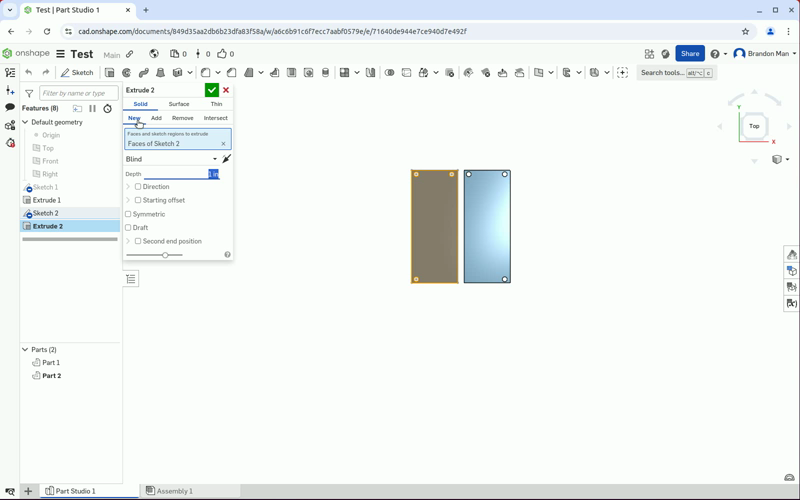
text(0.241)
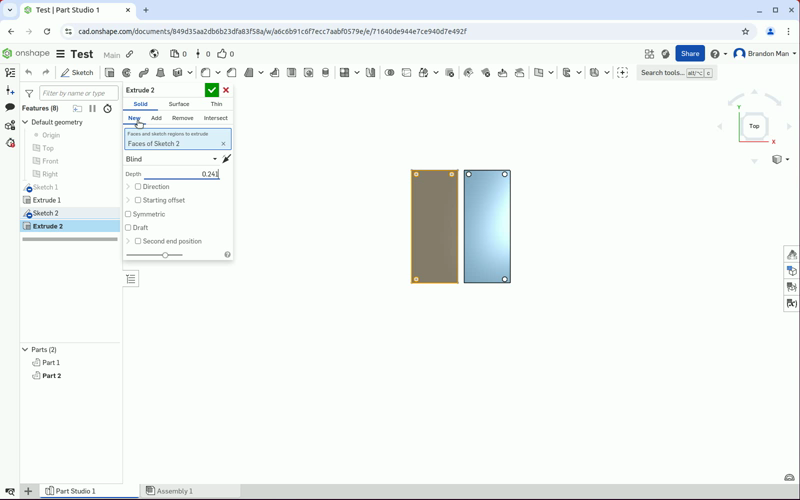
key(enter)
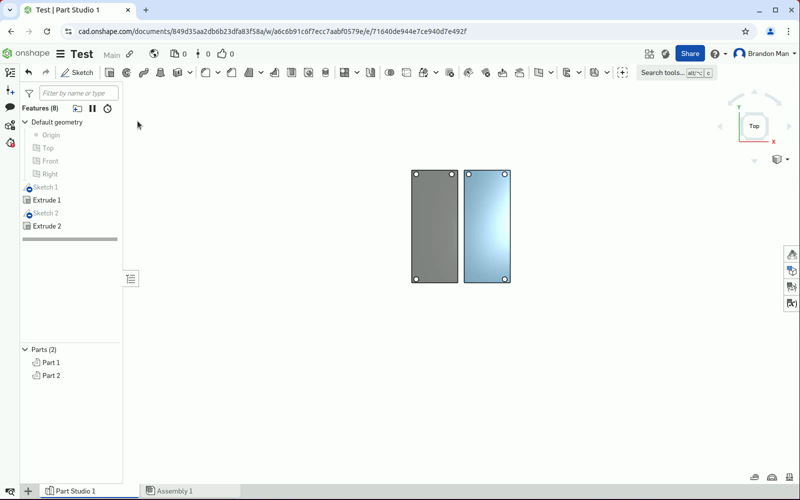
key(shift+h)
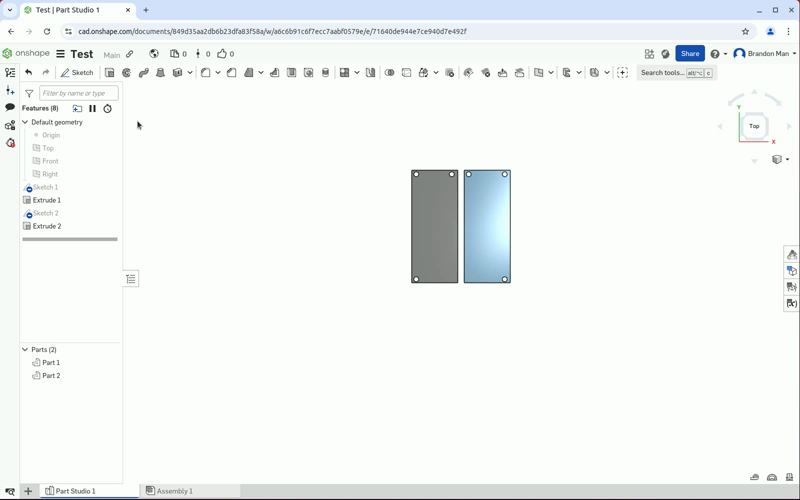
key(shift+h)
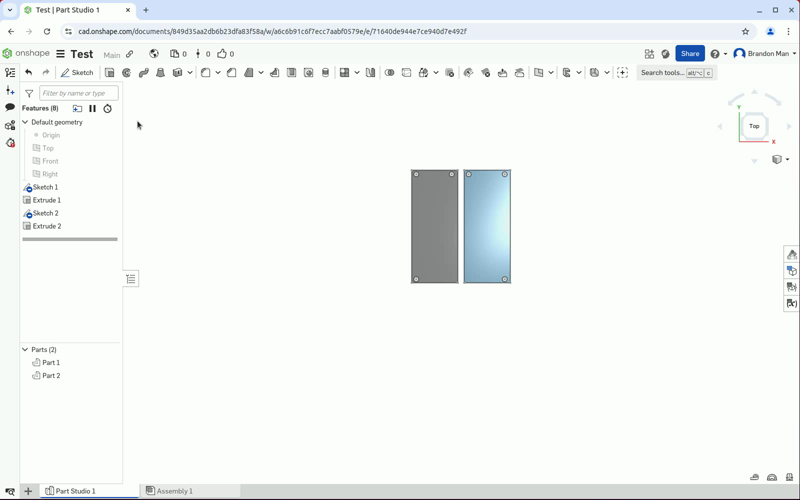
key(shift+7)
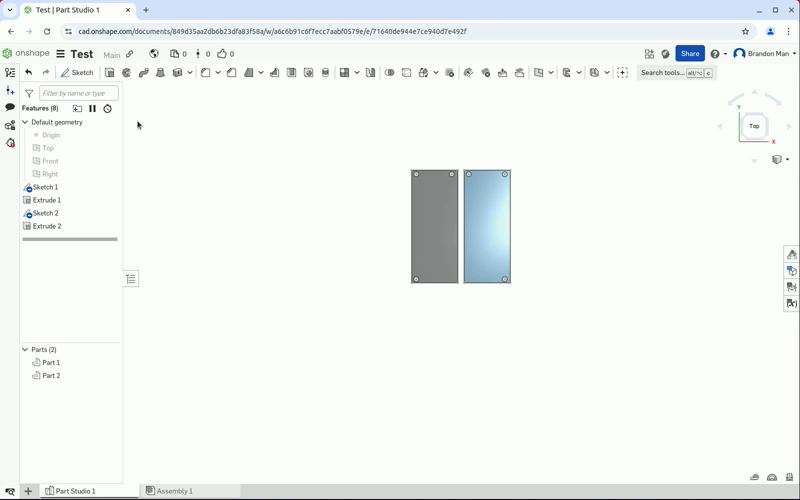
key(up, 3)
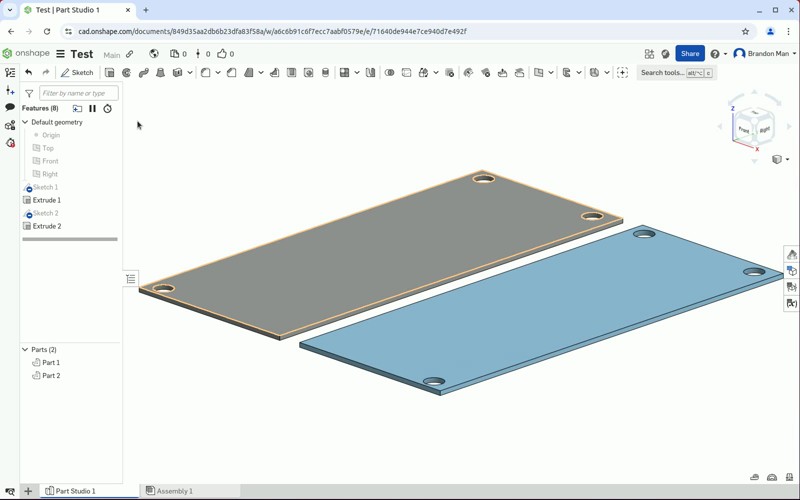
key(left, 3)
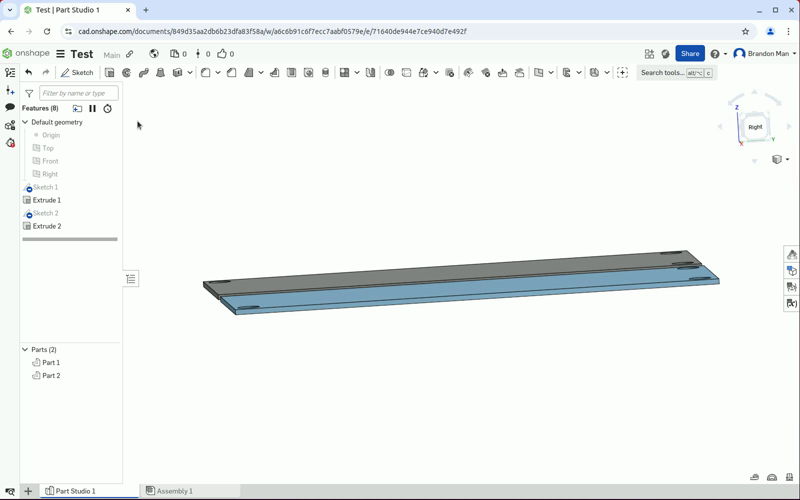
key(right, 3)
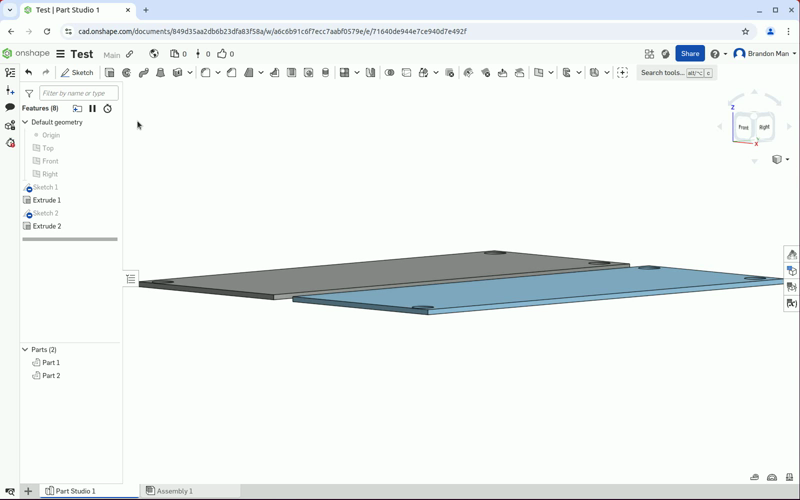
key(down, 3)
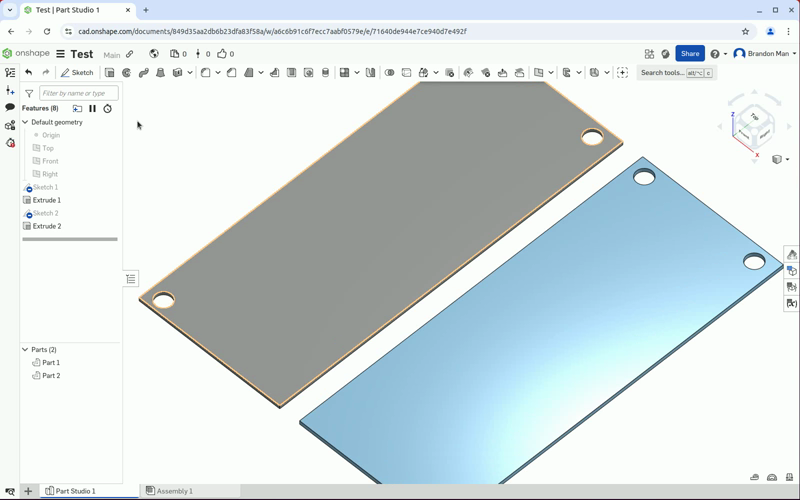
mouse_move(73, 189)
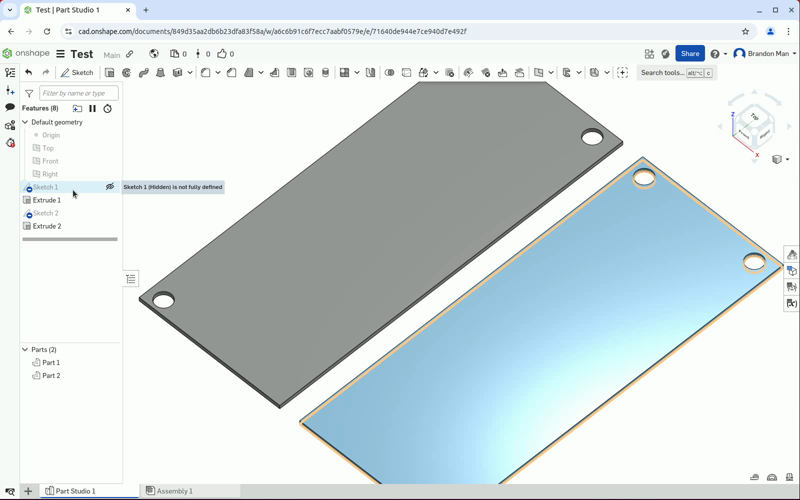
click(73, 189)